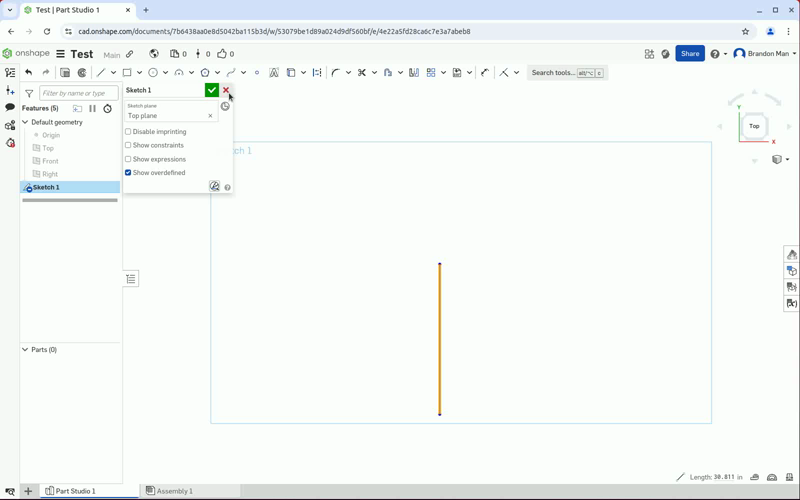
key(shift+h)
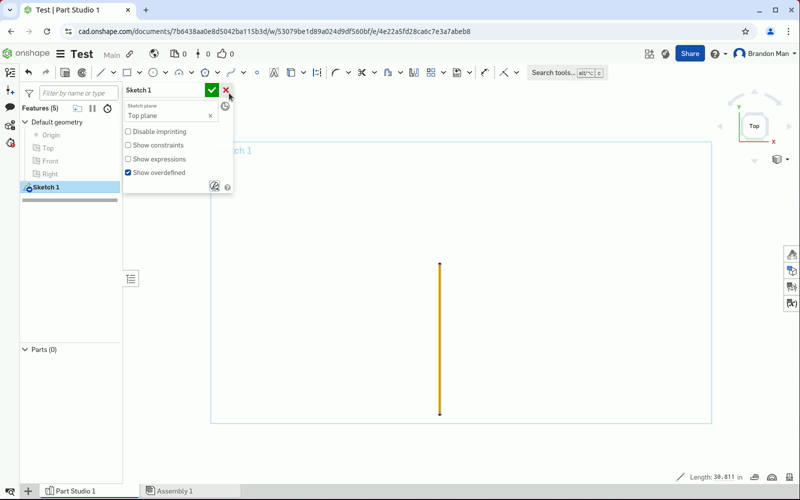
key(shift+s)
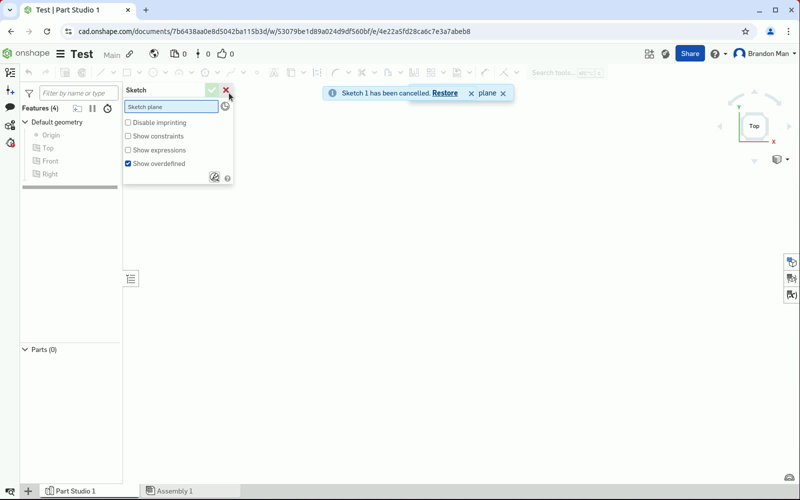
mouse_move(73, 150)
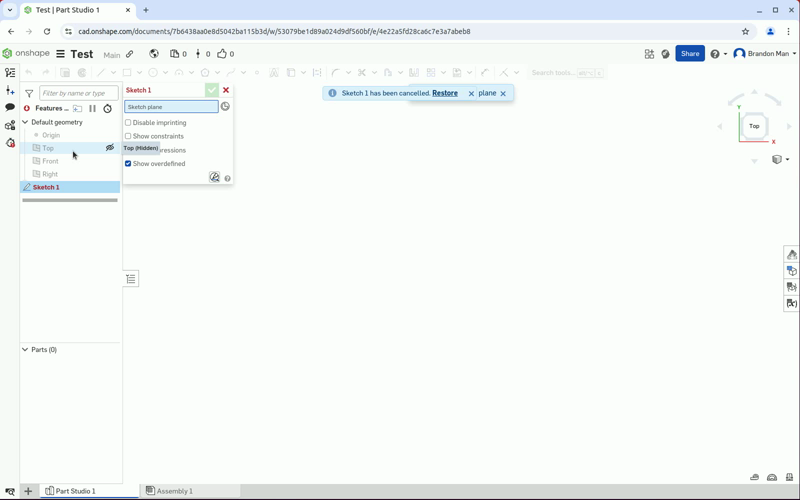
click(73, 150)
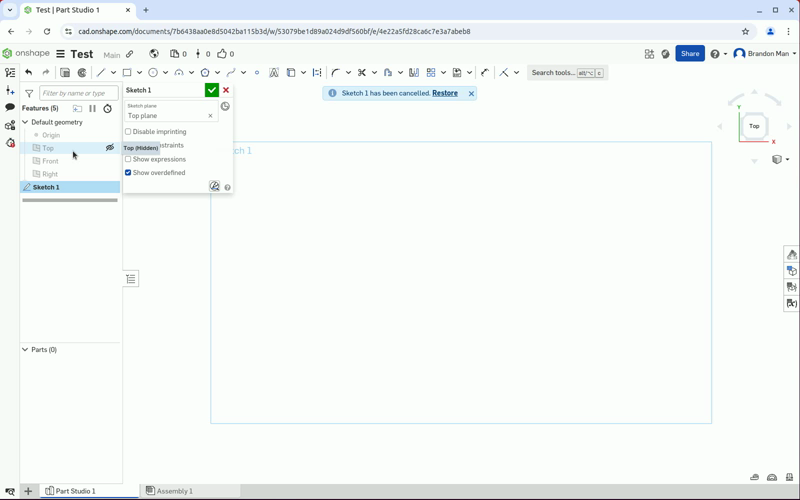
mouse_move(73, 352)
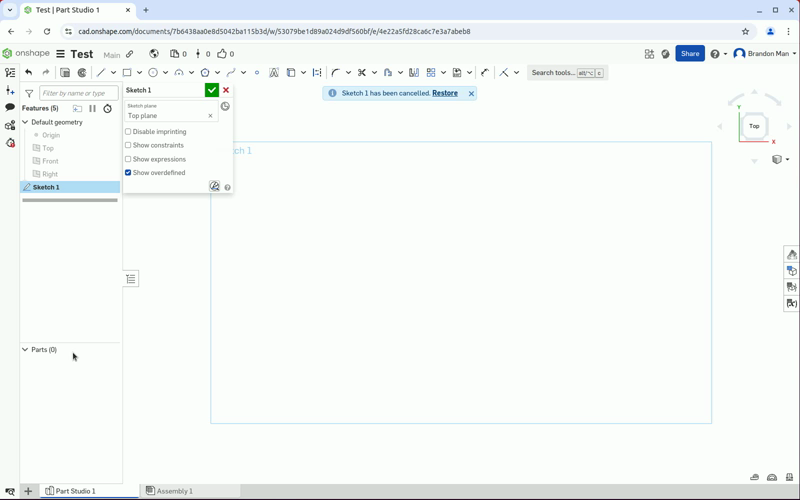
key(y)
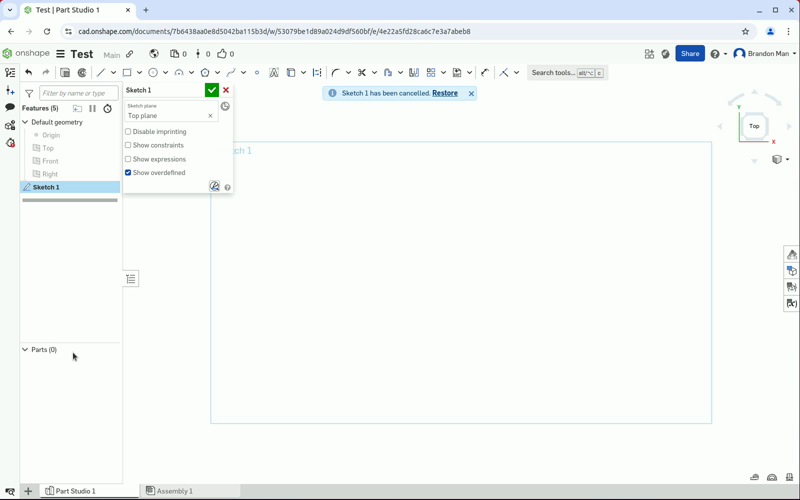
key(l)
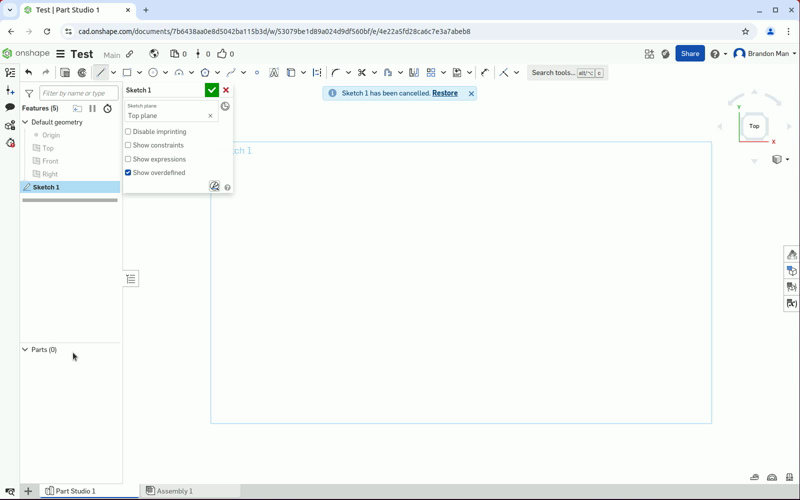
key_down(shift)
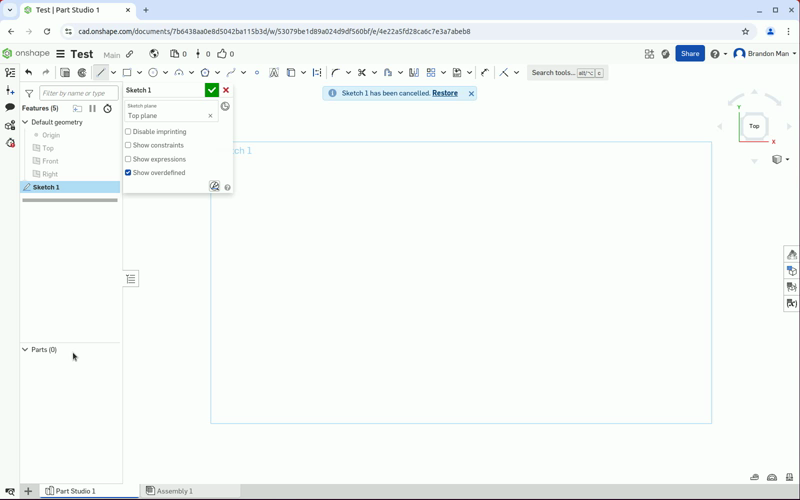
mouse_move(348, 355)
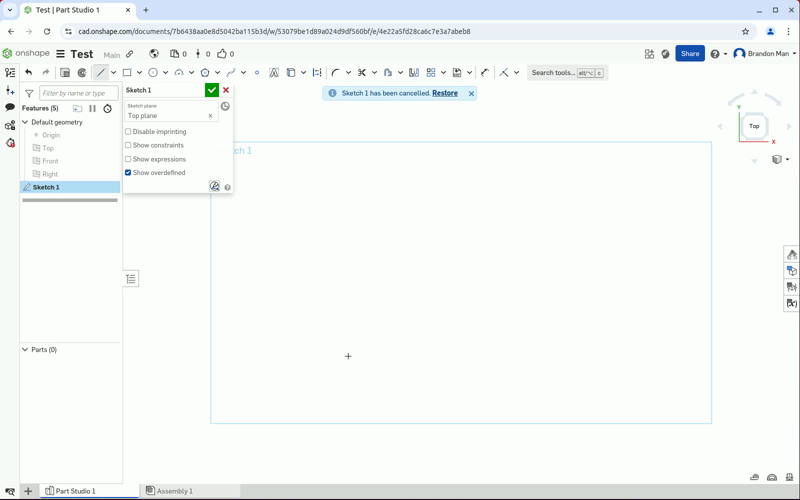
click(348, 355)
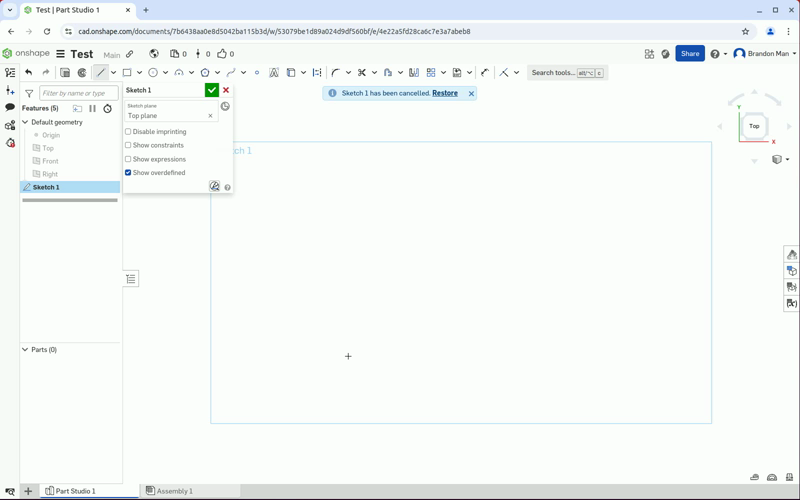
key_up(shift)
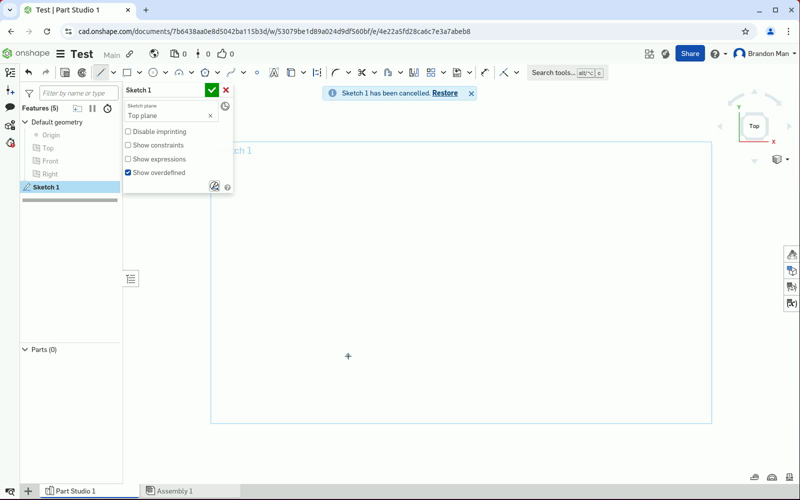
key_down(shift)
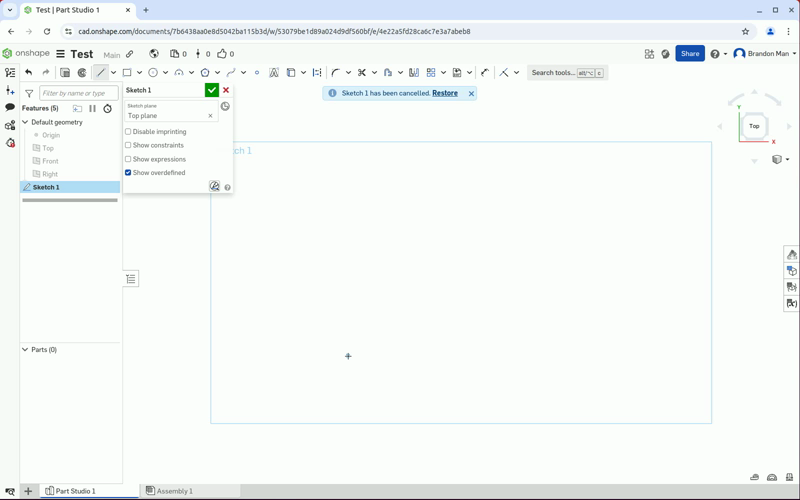
mouse_move(572, 355)
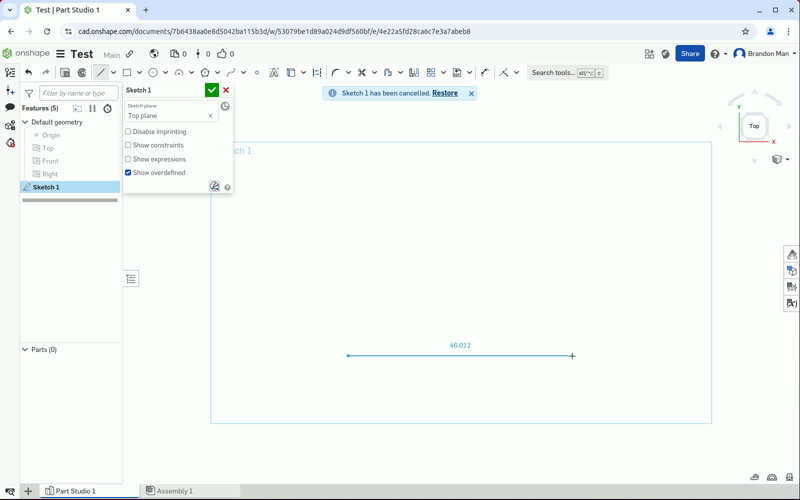
click(572, 355)
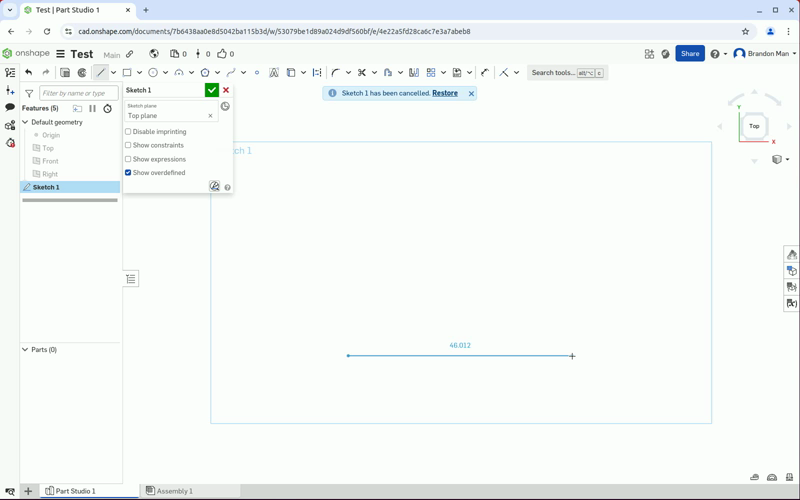
key_up(shift)
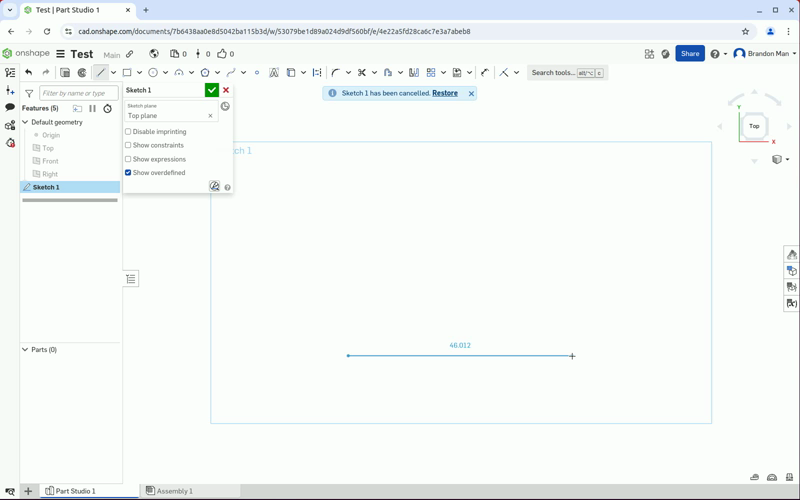
key_down(shift)
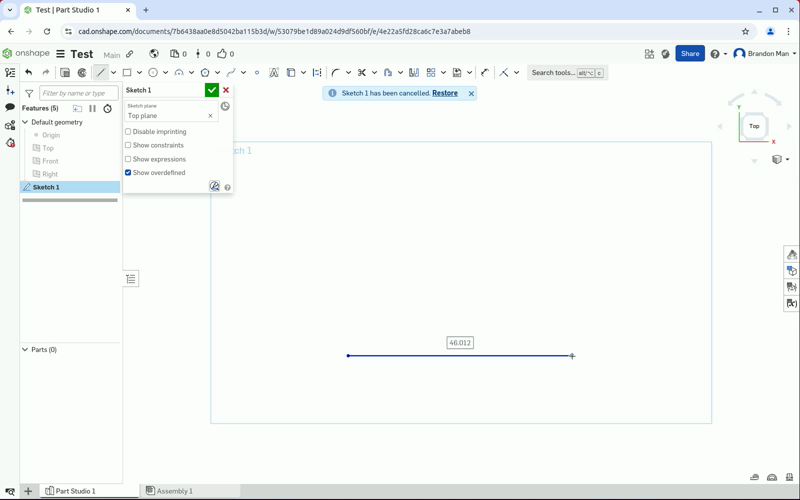
mouse_move(572, 211)
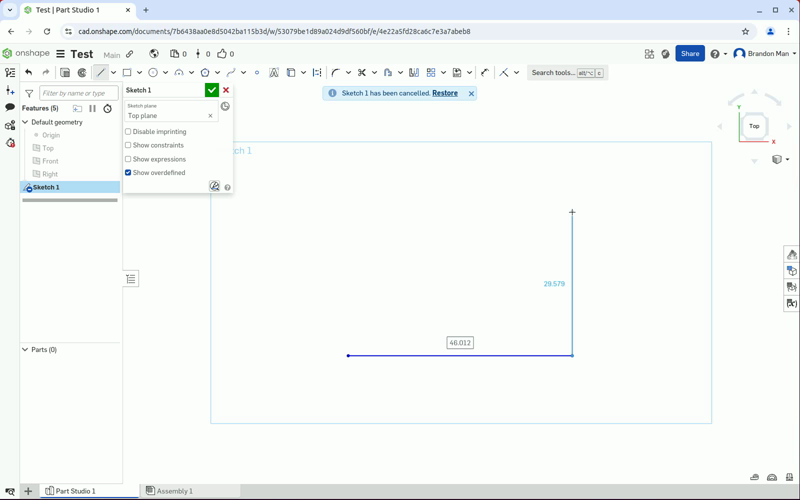
click(572, 211)
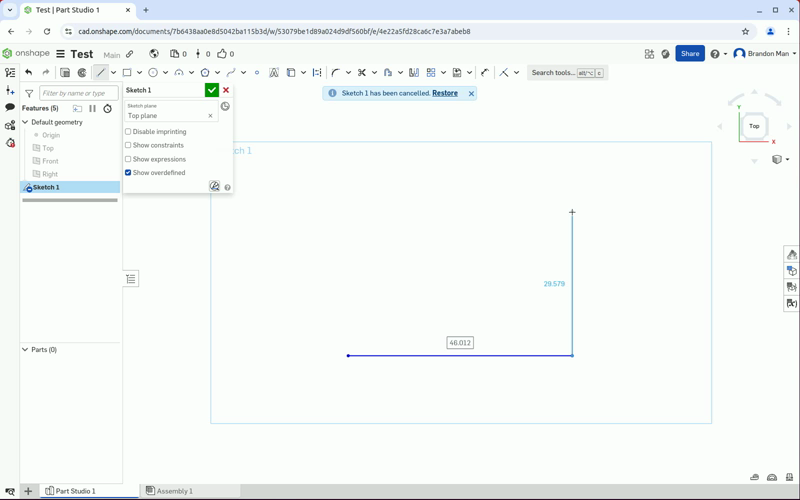
key_up(shift)
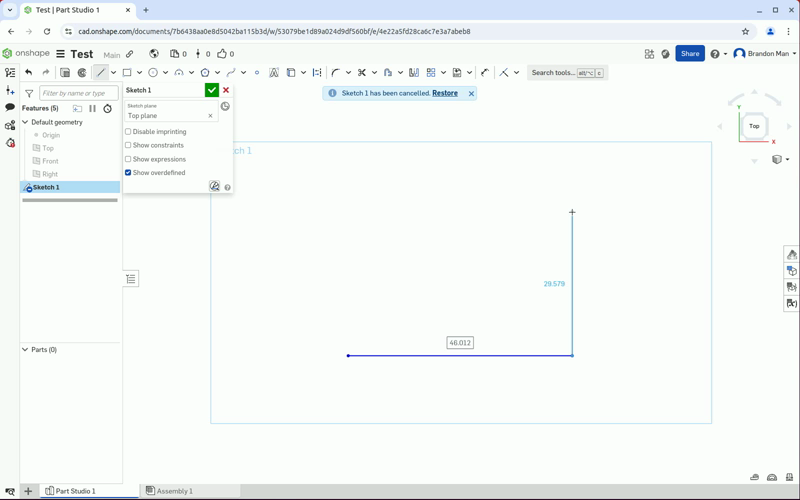
key_down(shift)
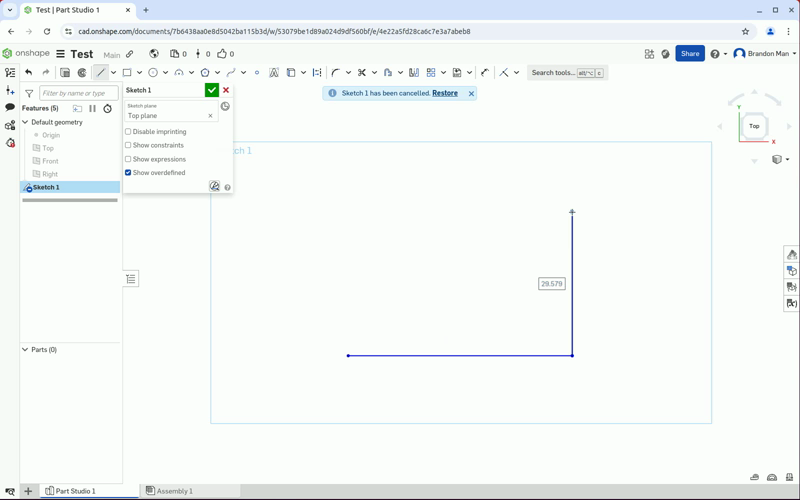
mouse_move(348, 211)
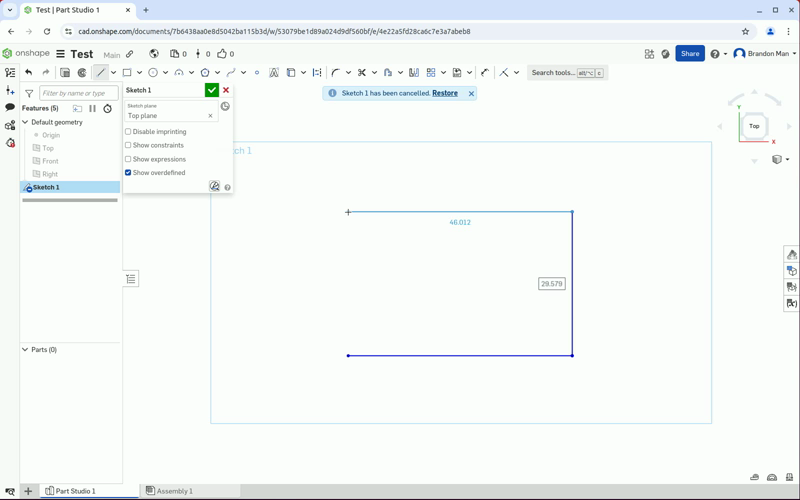
click(348, 211)
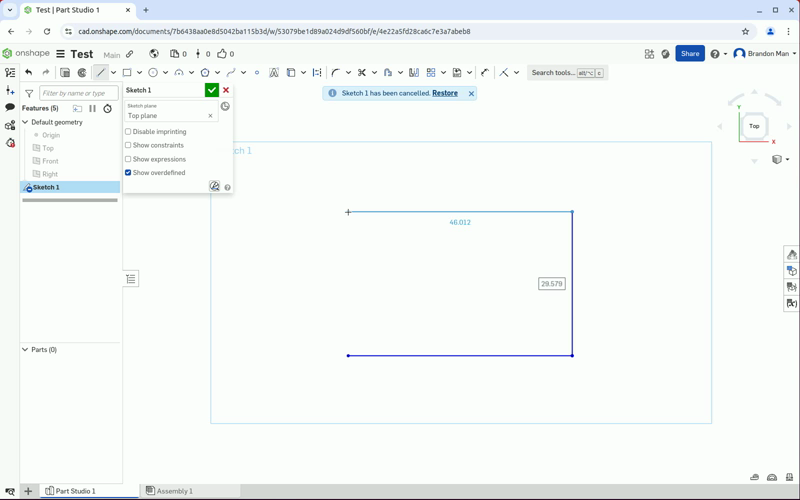
key_up(shift)
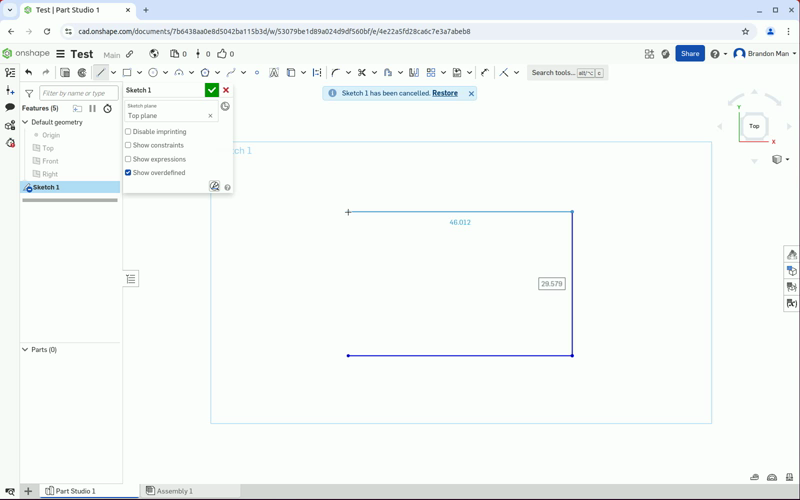
key_down(shift)
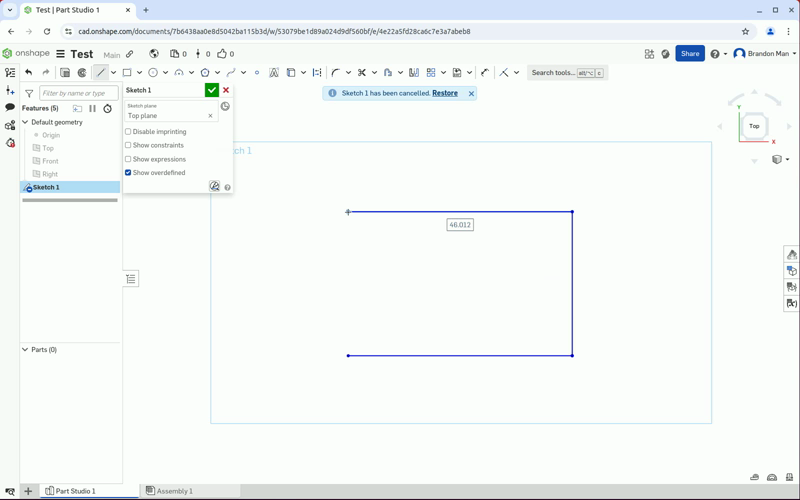
mouse_move(378, 211)
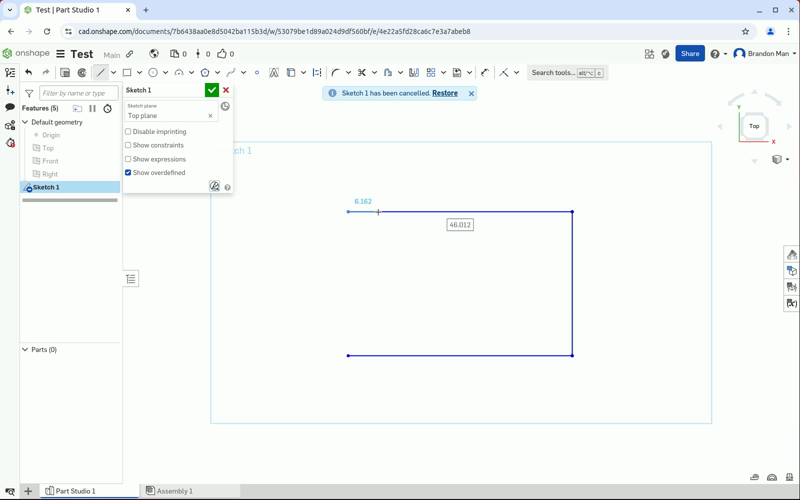
mouse_move(348, 254)
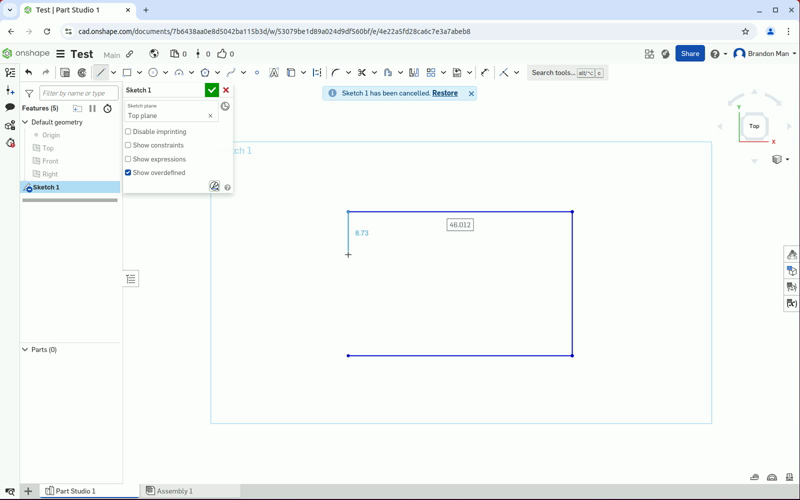
click(348, 254)
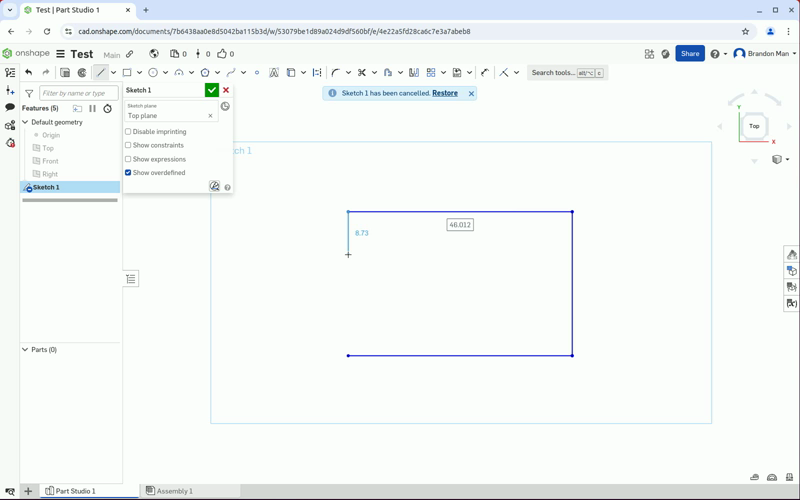
key_up(shift)
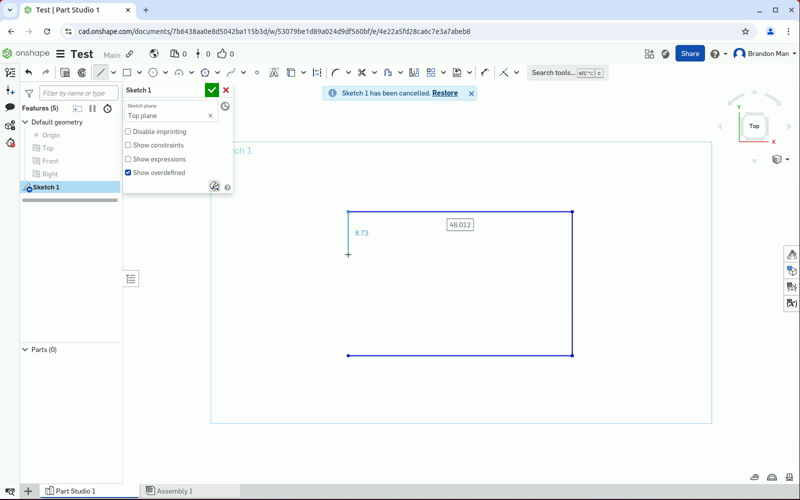
key_down(shift)
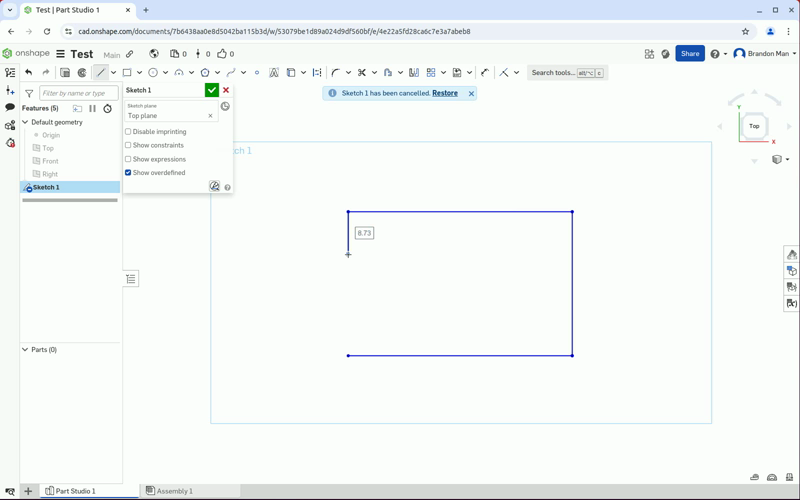
mouse_move(378, 254)
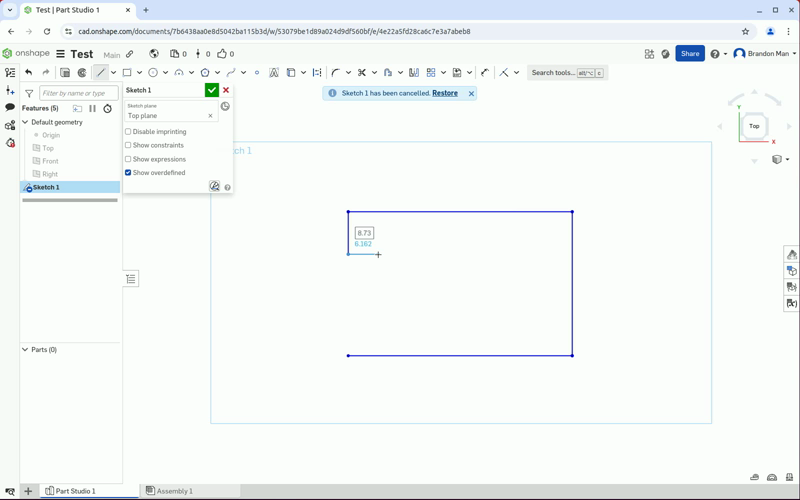
mouse_move(378, 254)
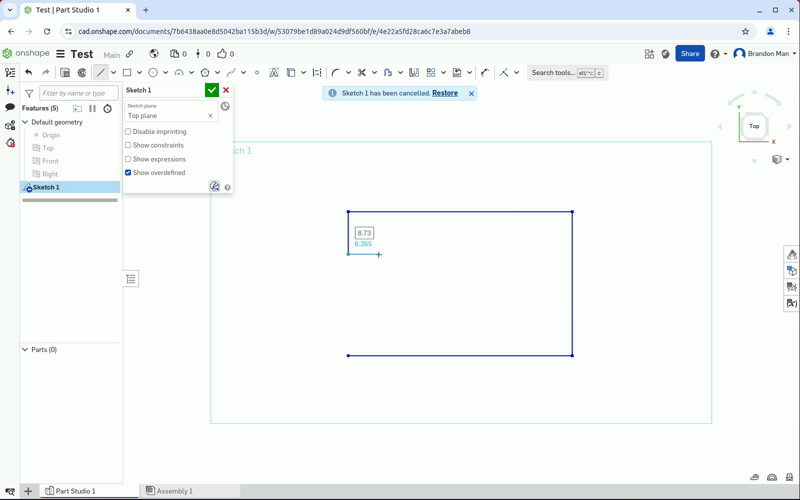
click(378, 254)
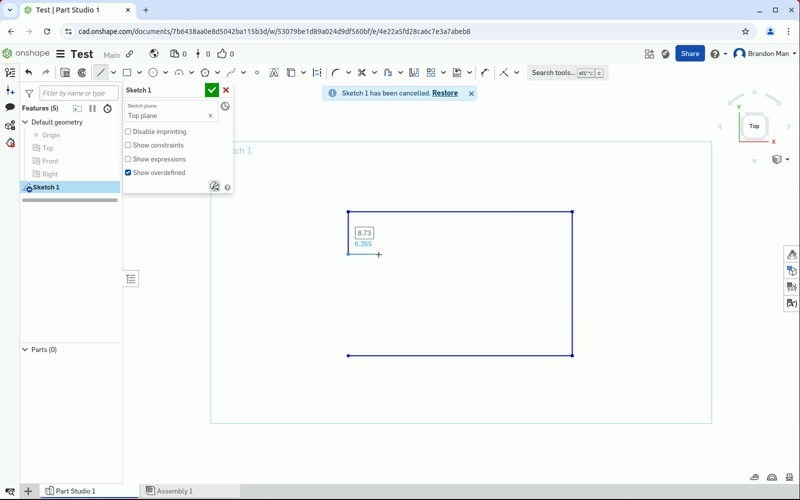
key_up(shift)
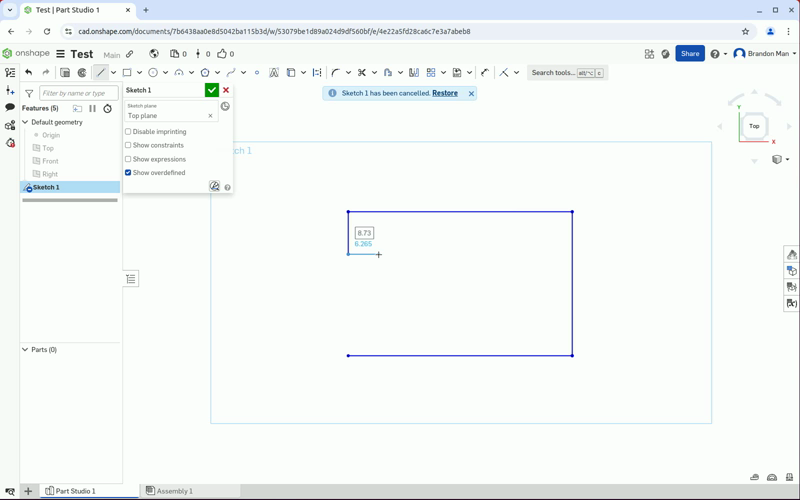
key_down(shift)
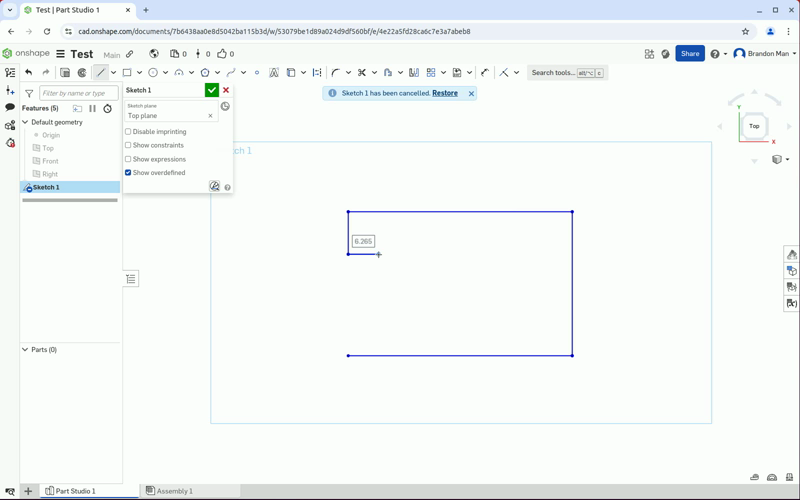
mouse_move(408, 254)
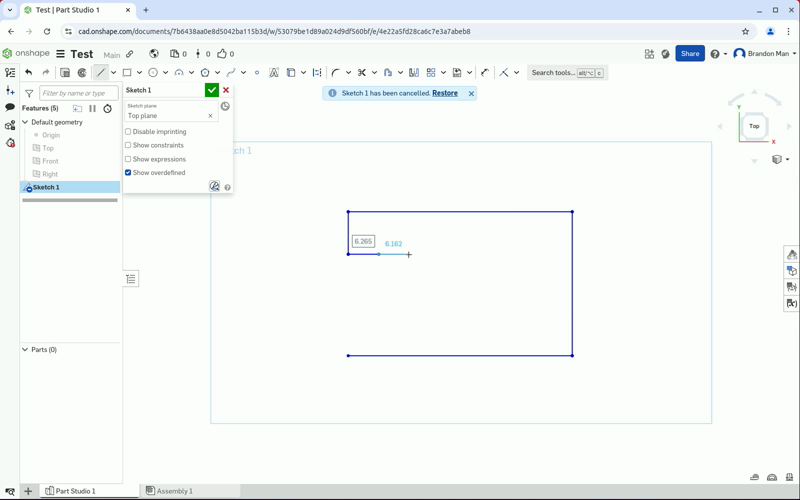
mouse_move(378, 277)
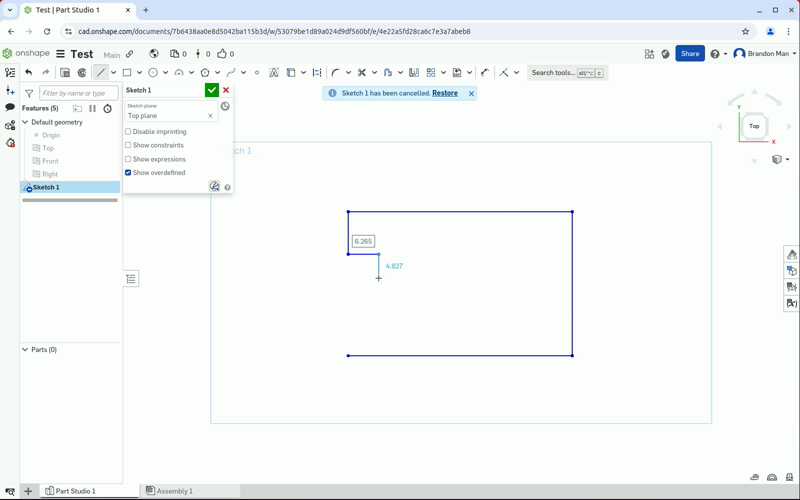
click(378, 277)
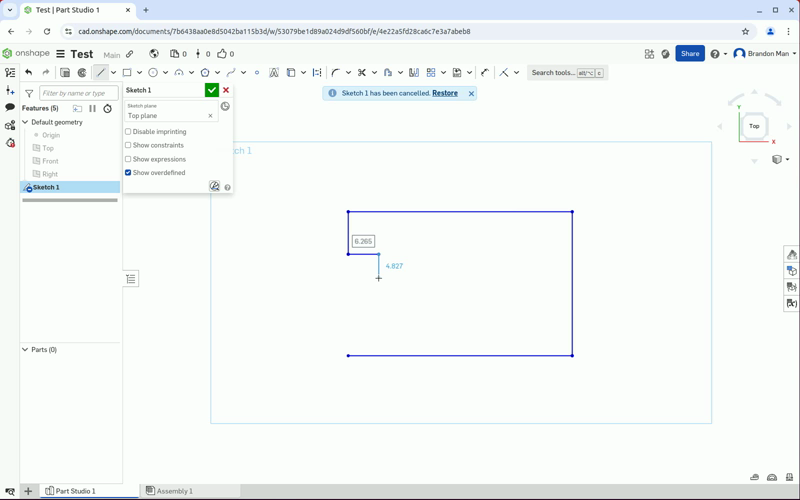
key_up(shift)
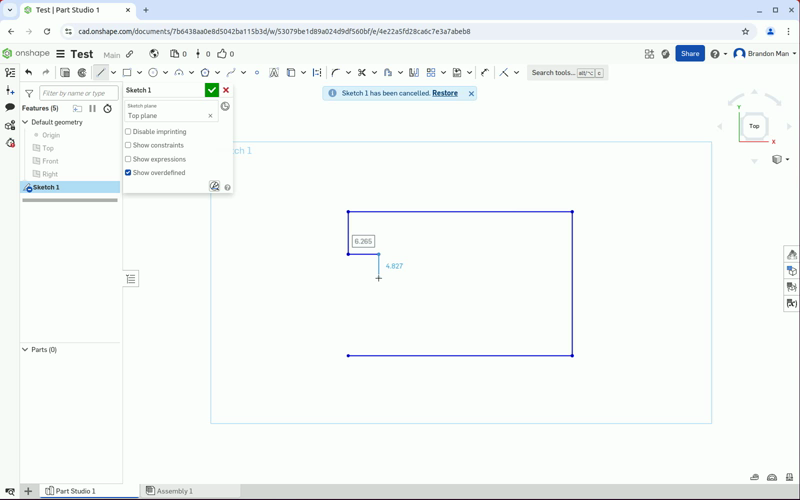
key_down(shift)
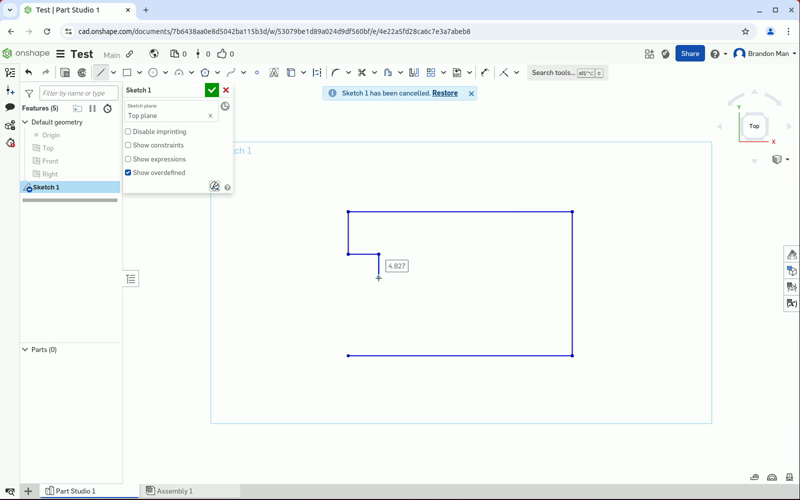
mouse_move(408, 277)
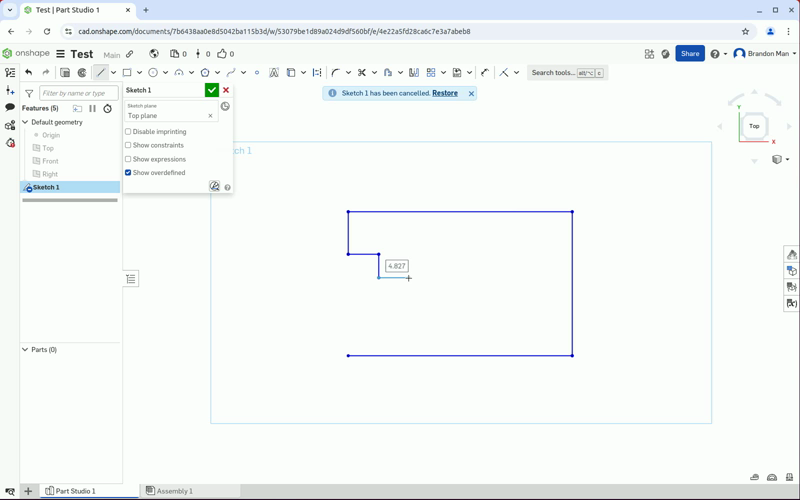
mouse_move(348, 277)
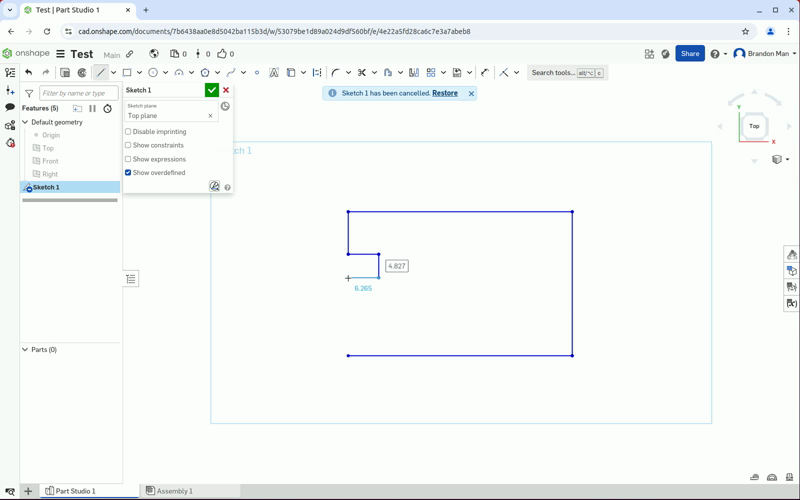
click(348, 277)
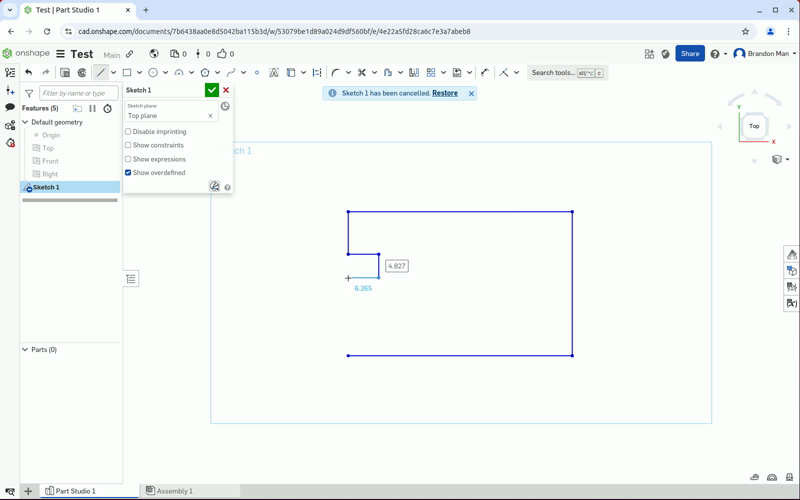
key_up(shift)
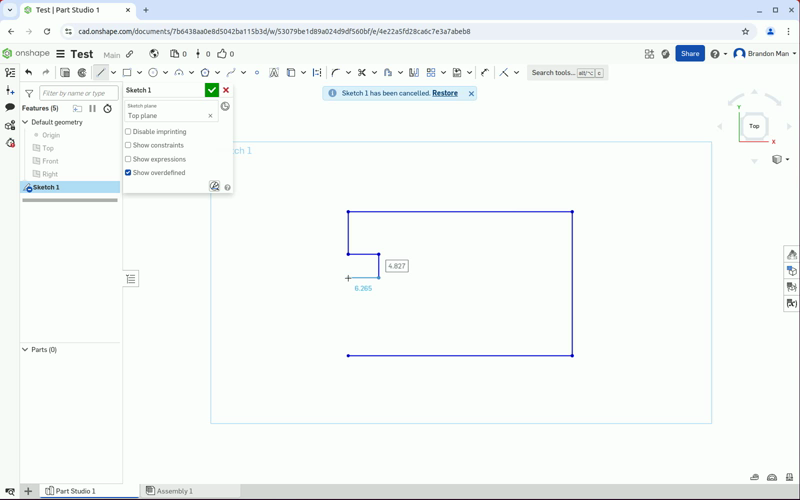
key_down(shift)
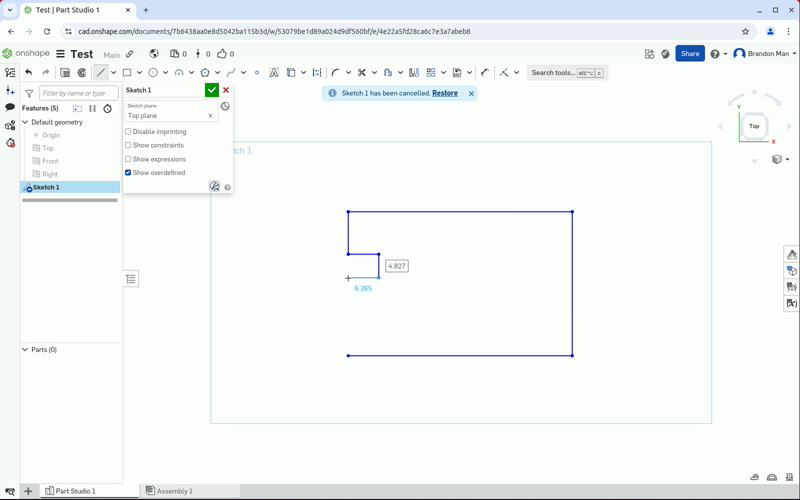
mouse_move(348, 355)
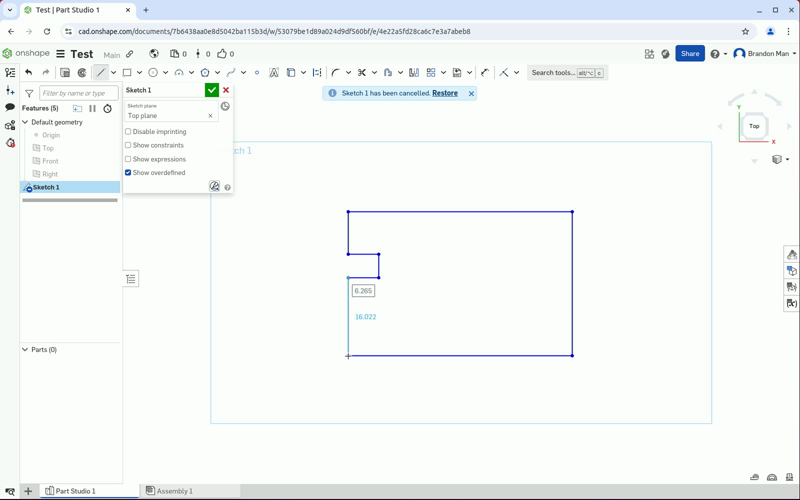
key_up(shift)
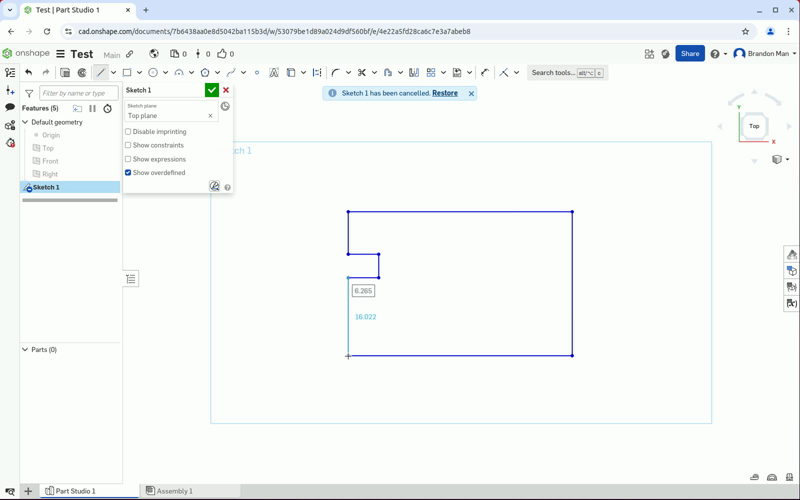
click(348, 355)
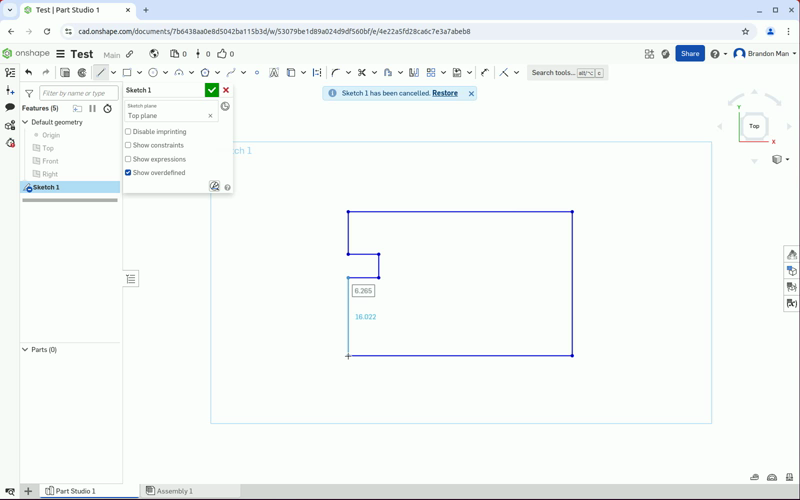
key(esc)
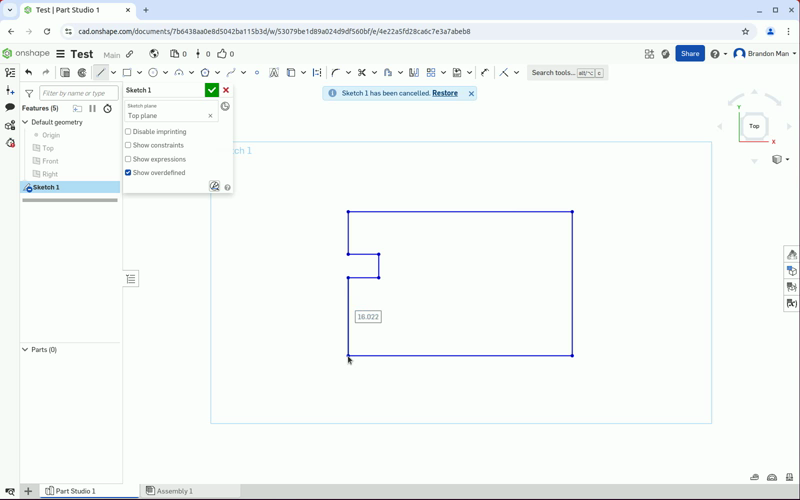
key(c)
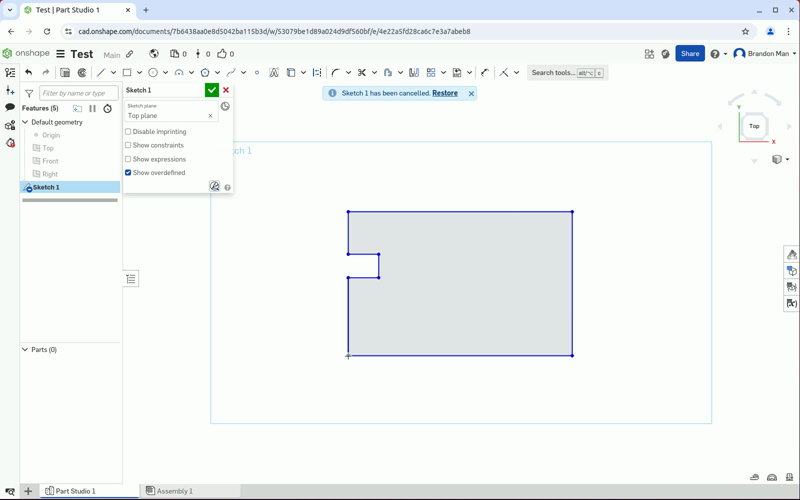
key_down(shift)
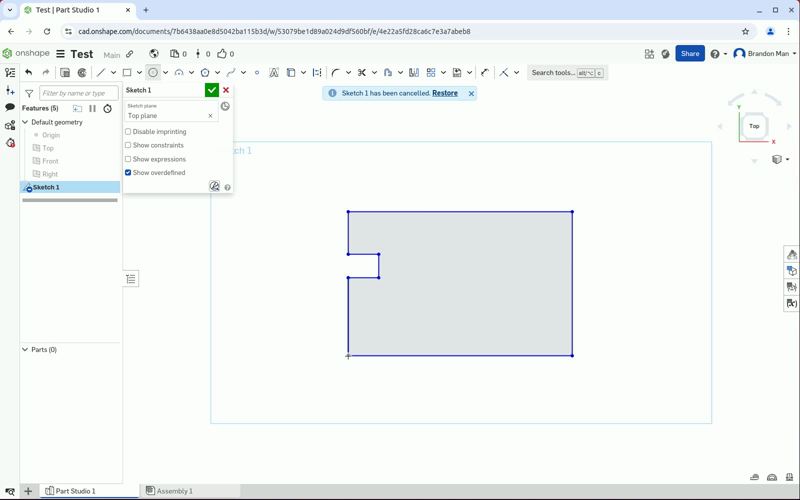
mouse_move(355, 348)
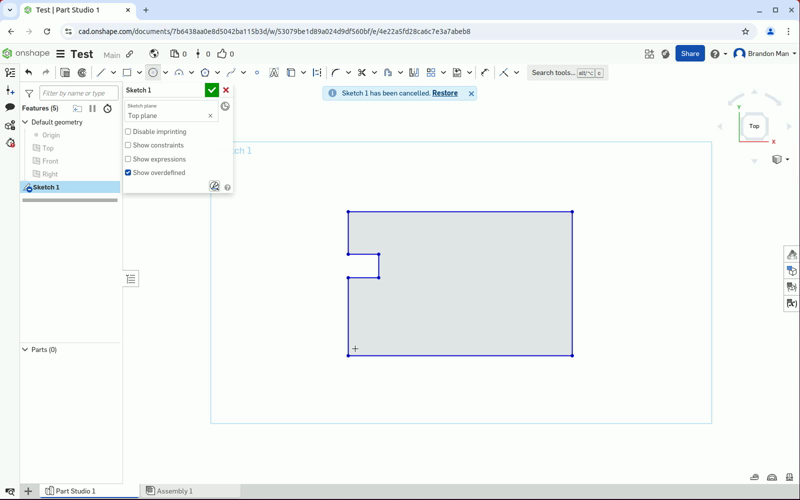
click(355, 348)
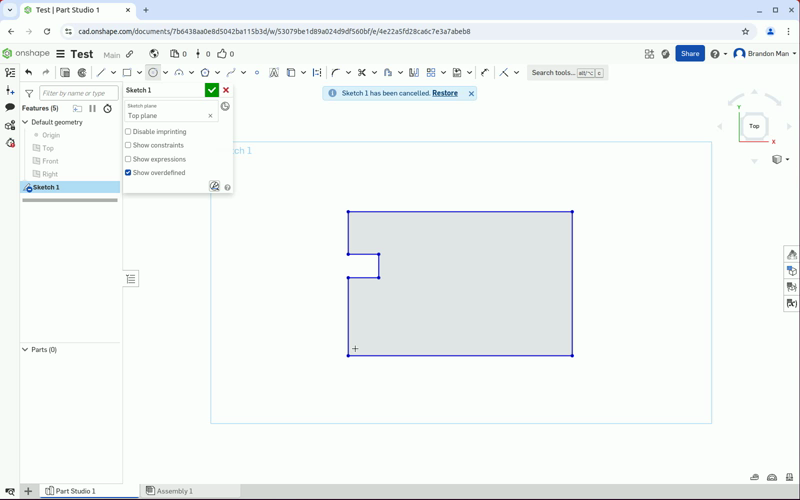
key_up(shift)
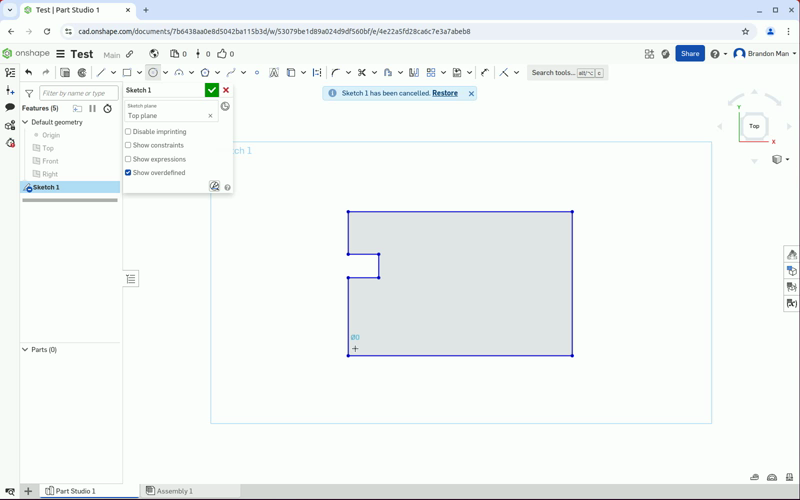
mouse_move(357, 348)
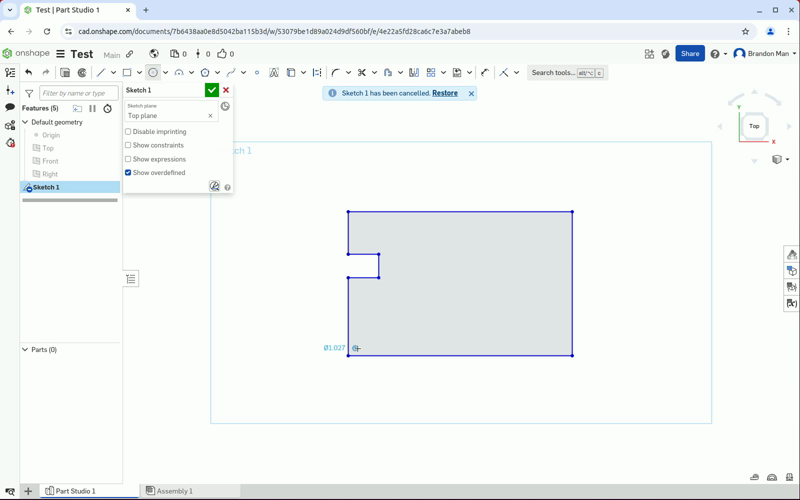
scroll(6)
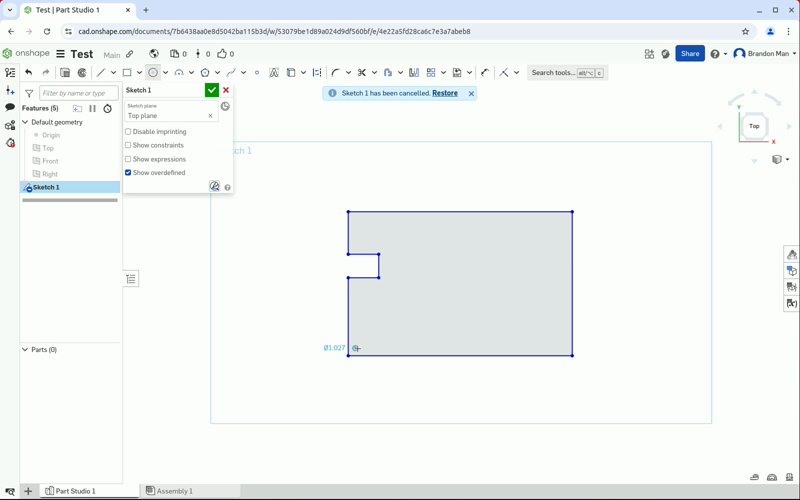
scroll(6)
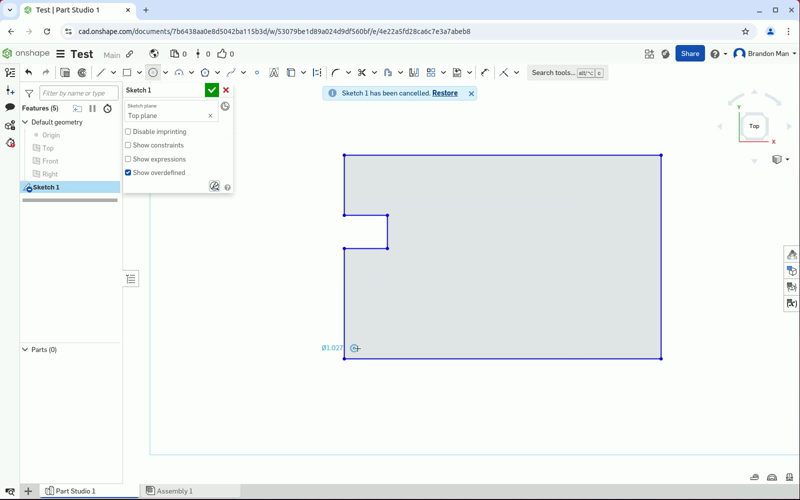
scroll(6)
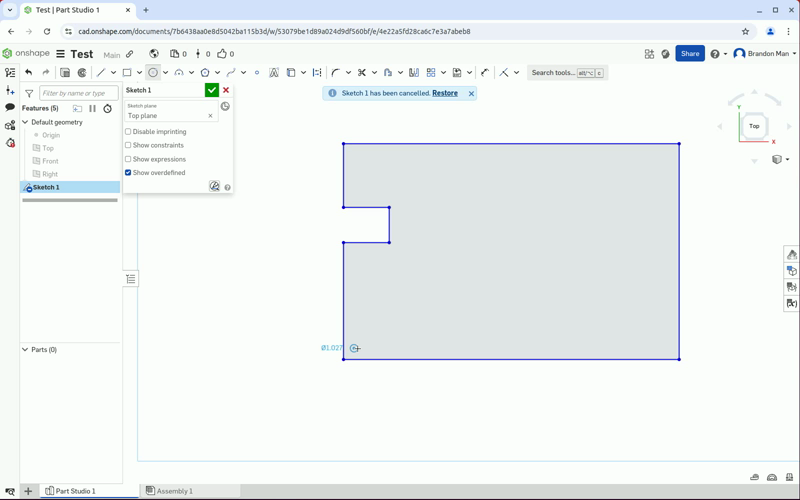
scroll(6)
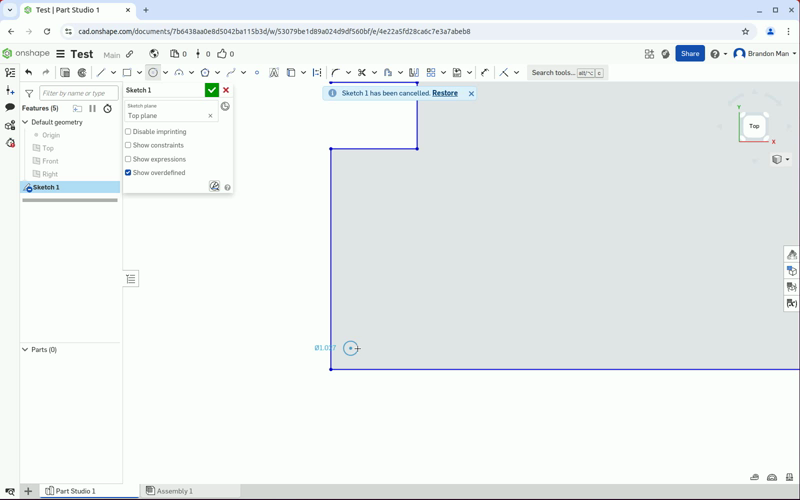
scroll(6)
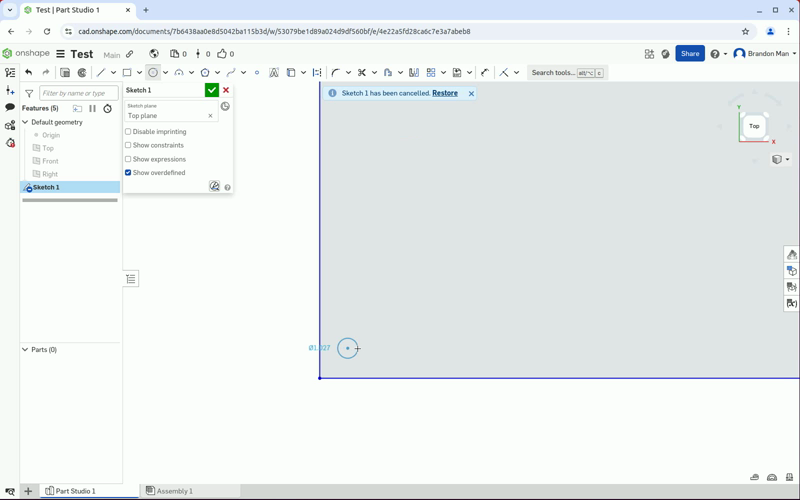
scroll(6)
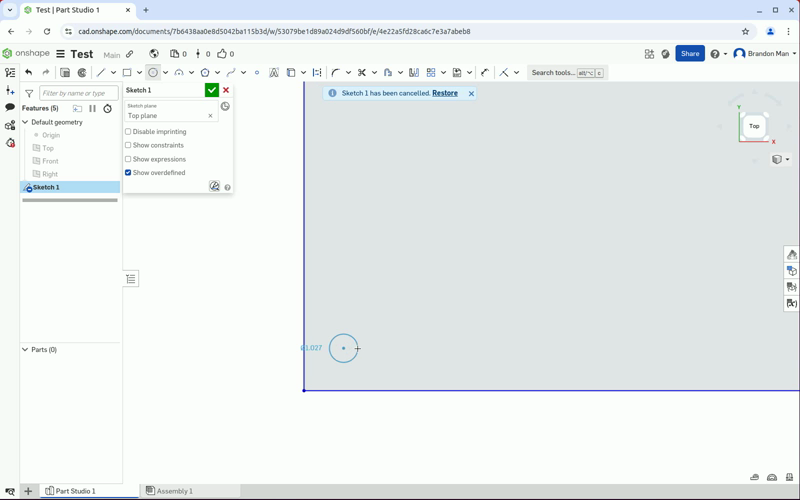
scroll(6)
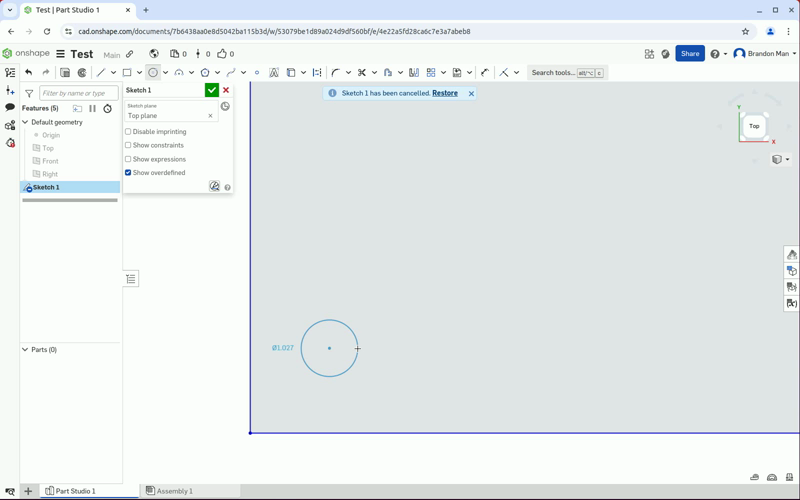
click(357, 348)
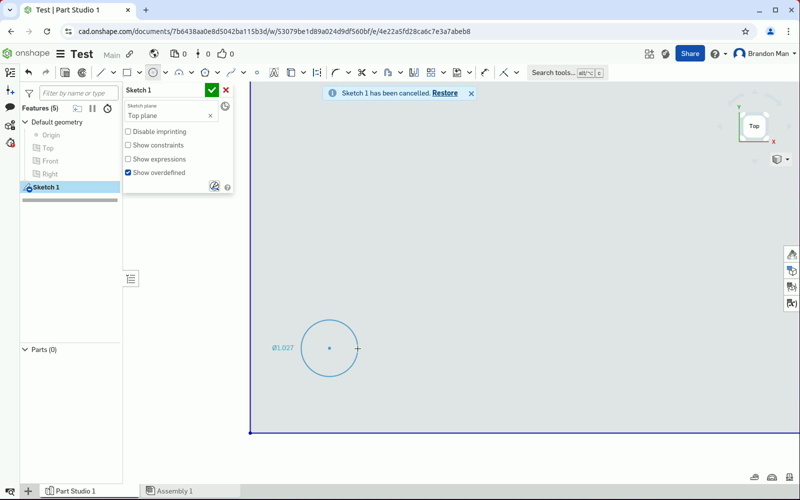
scroll(-6)
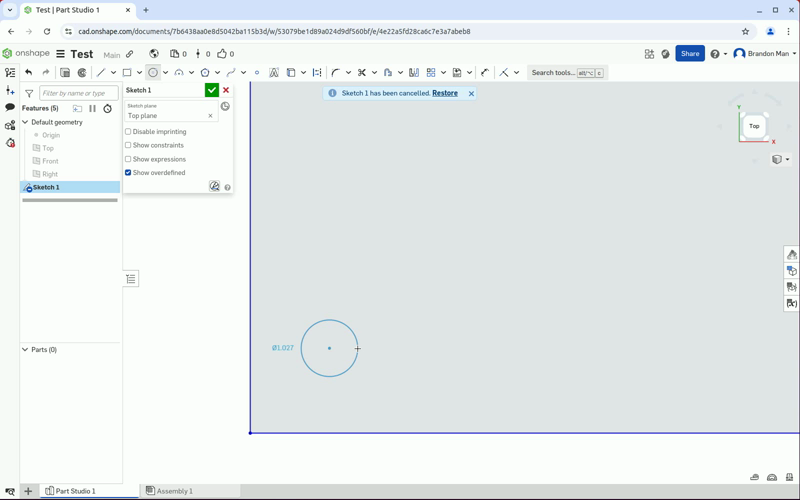
scroll(-6)
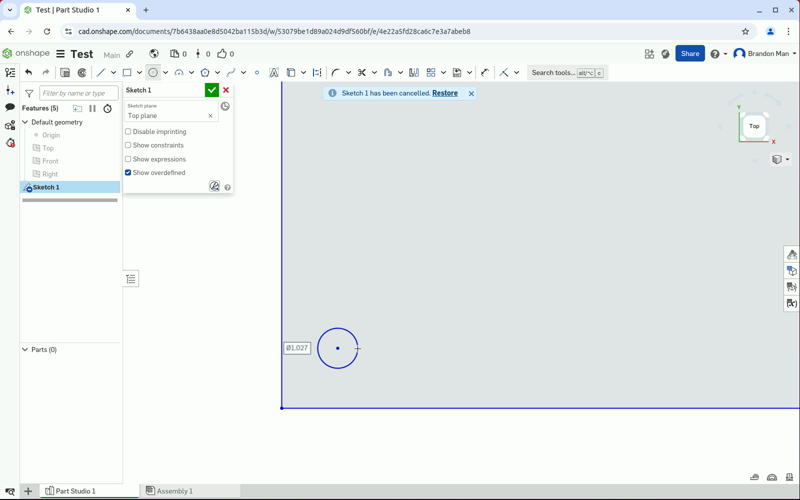
scroll(-6)
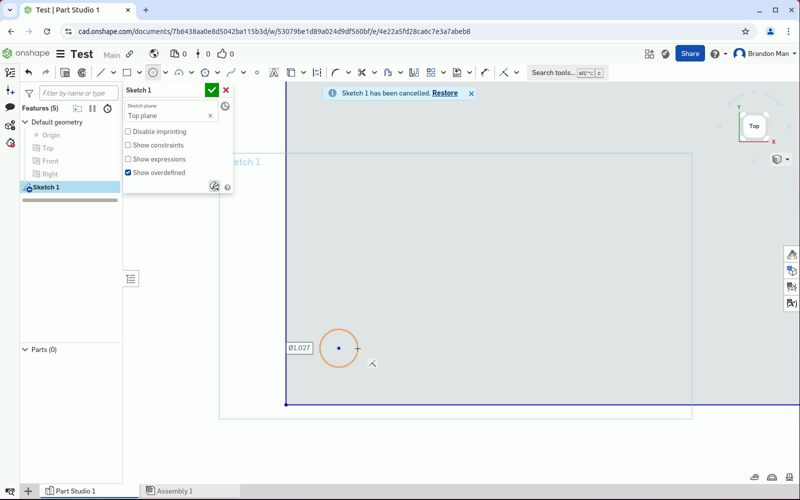
scroll(-6)
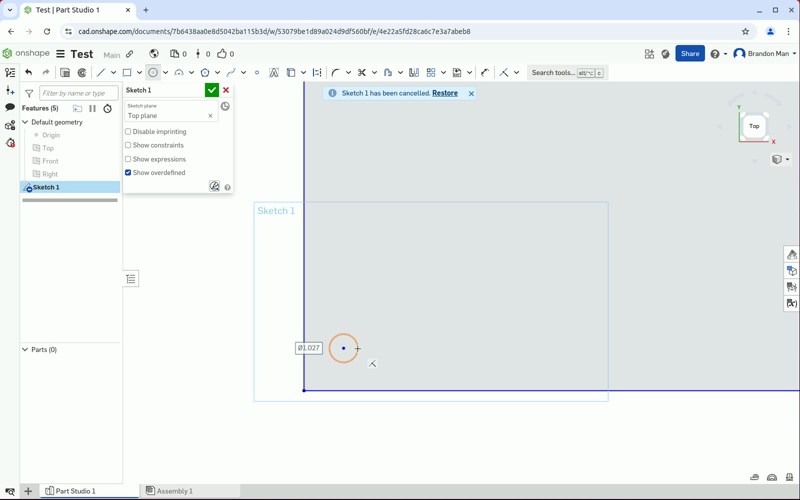
scroll(-6)
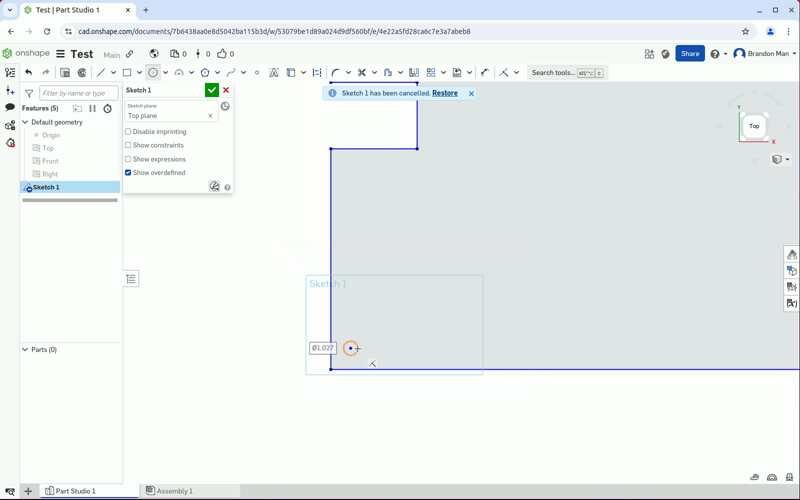
scroll(-6)
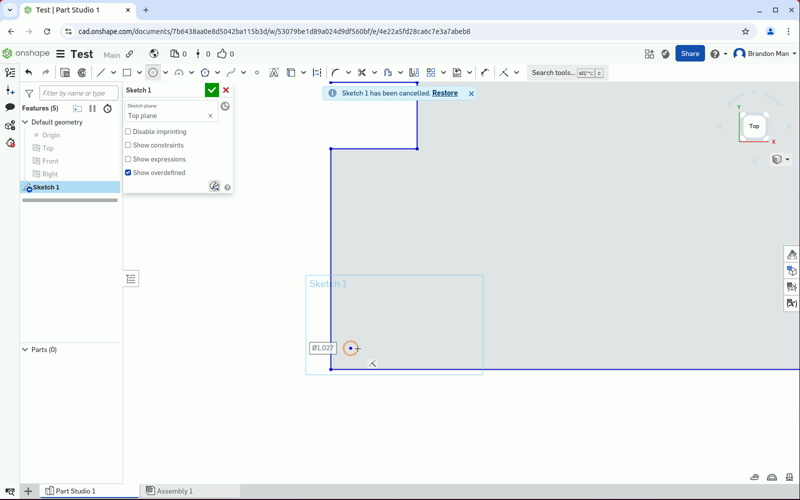
scroll(-6)
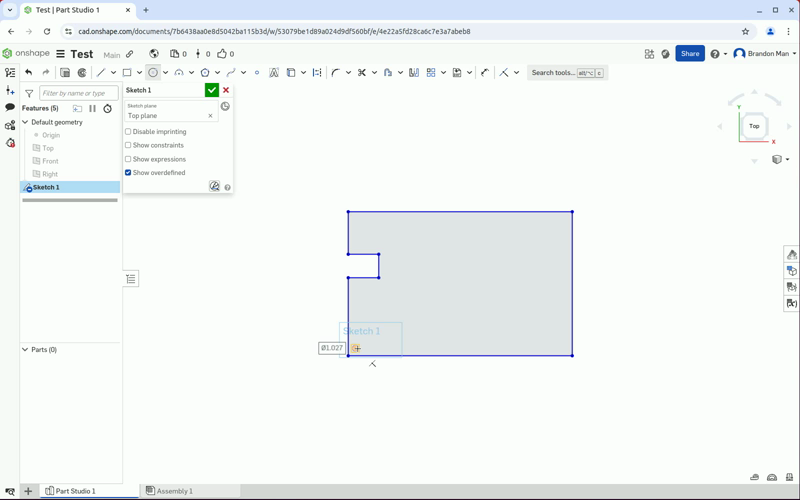
key(esc)
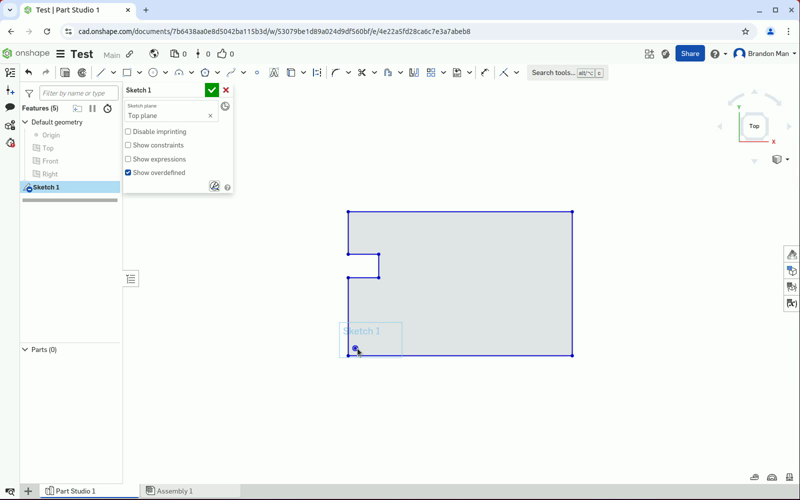
key(c)
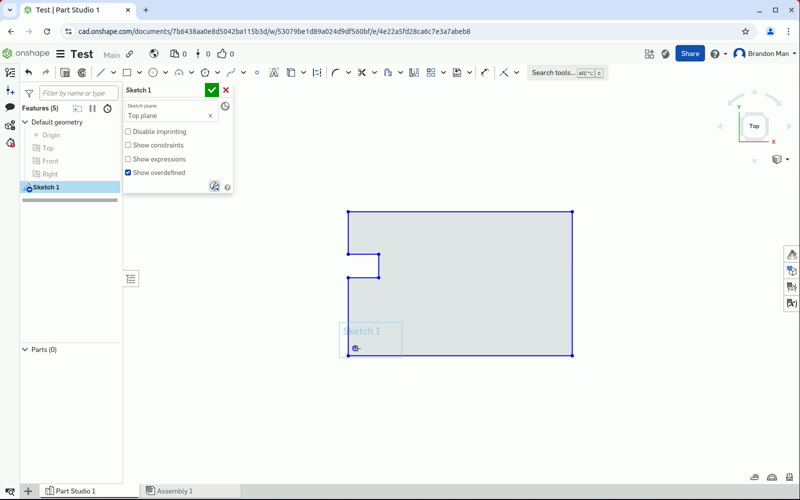
key_down(shift)
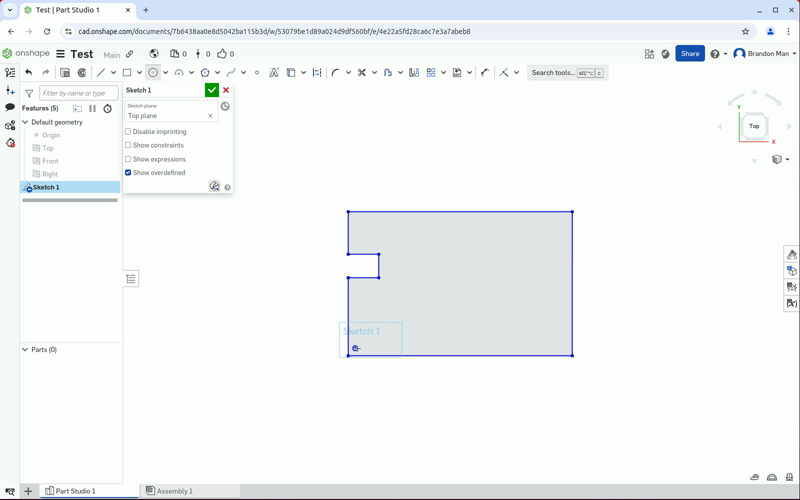
mouse_move(355, 216)
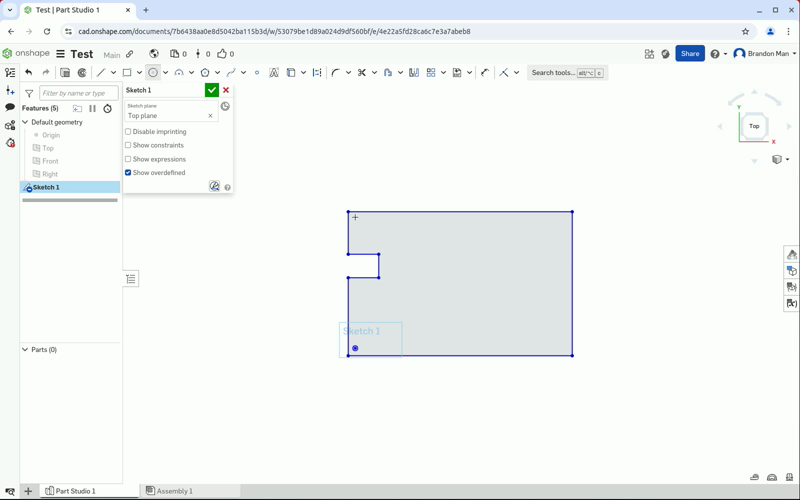
click(355, 216)
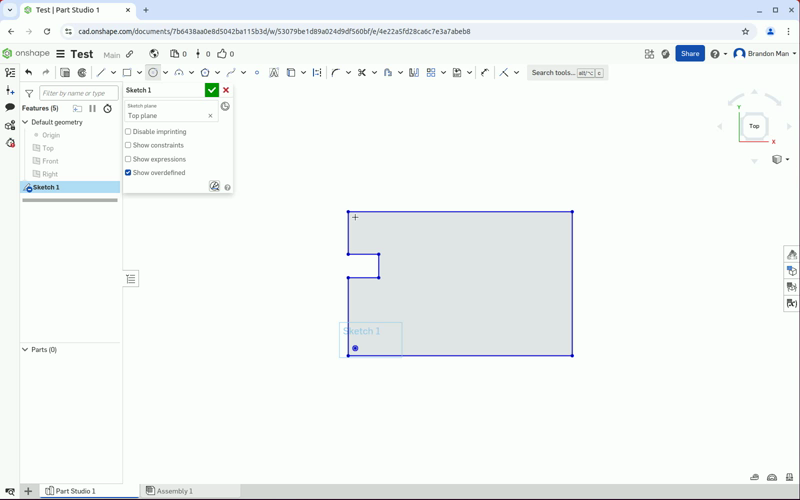
key_up(shift)
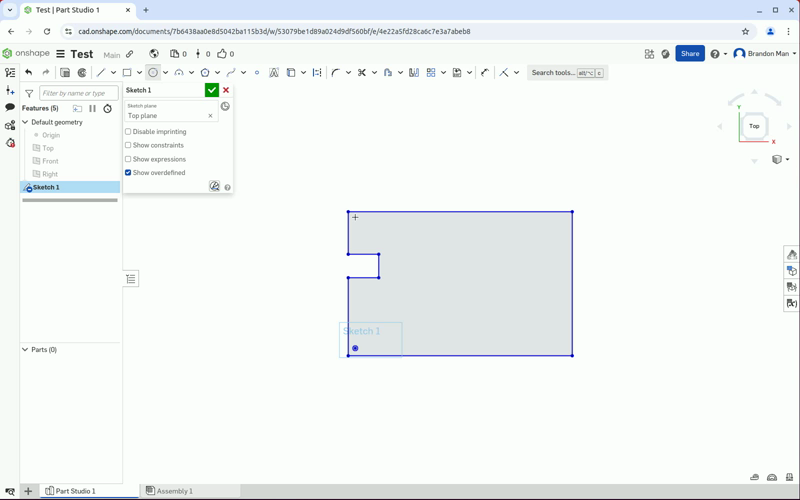
mouse_move(357, 216)
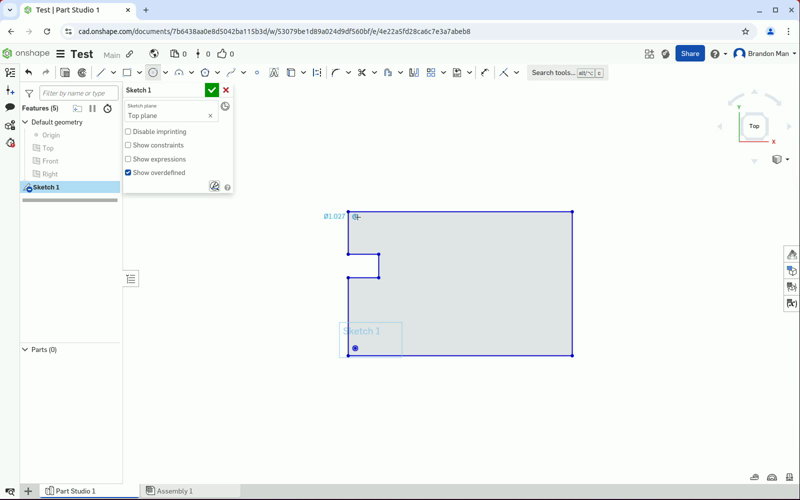
scroll(6)
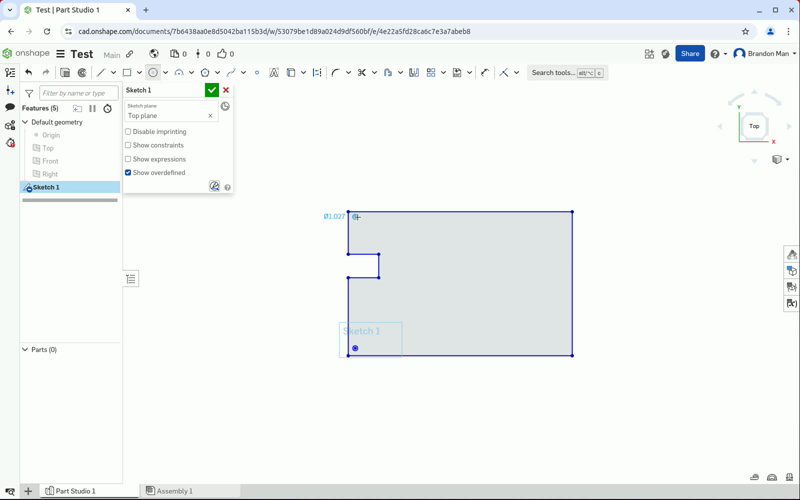
scroll(6)
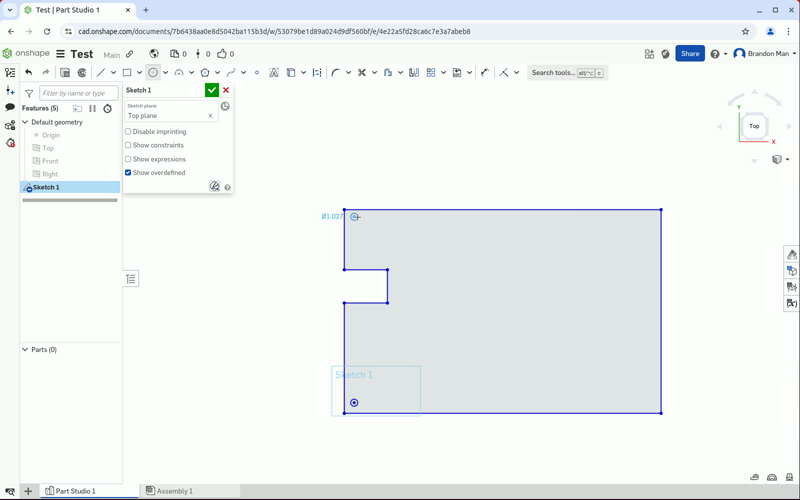
scroll(6)
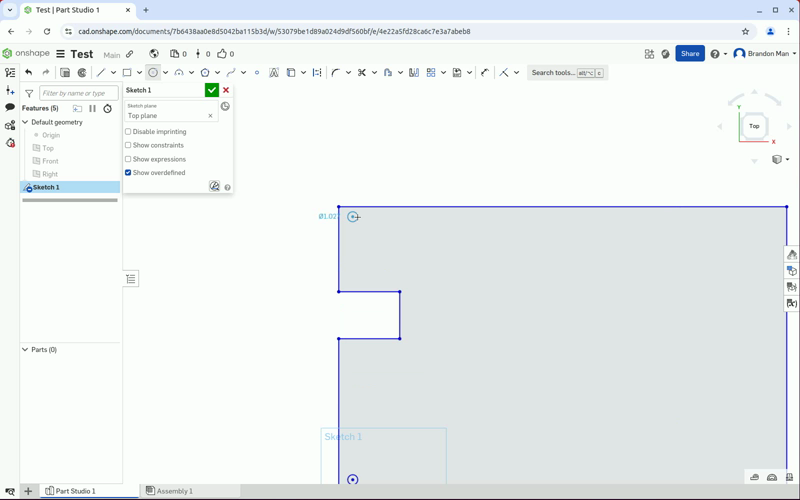
scroll(6)
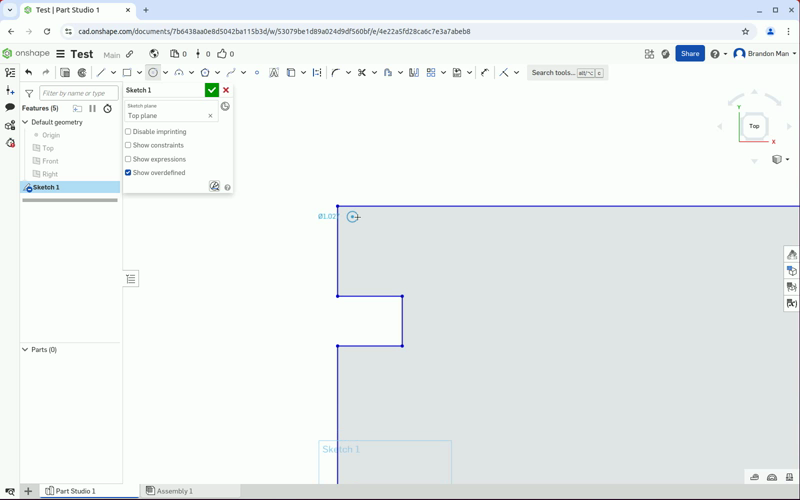
scroll(6)
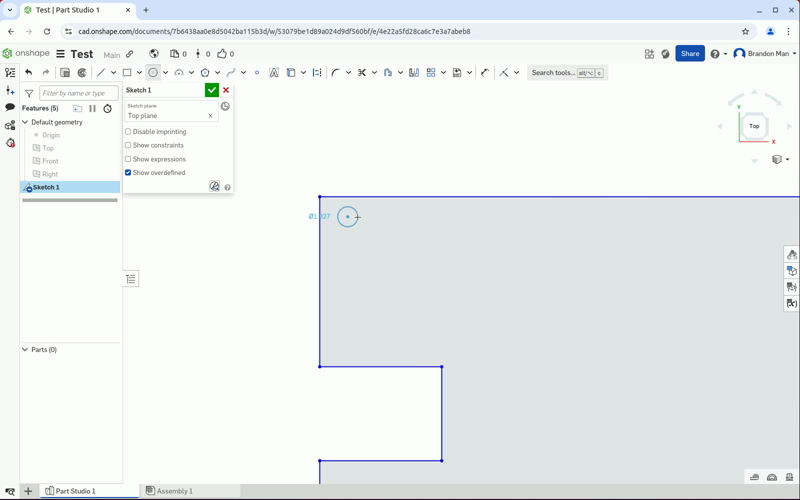
scroll(6)
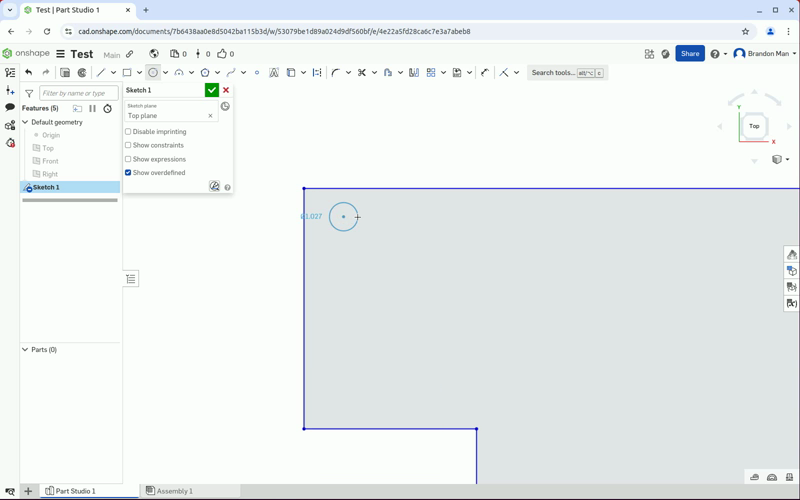
scroll(6)
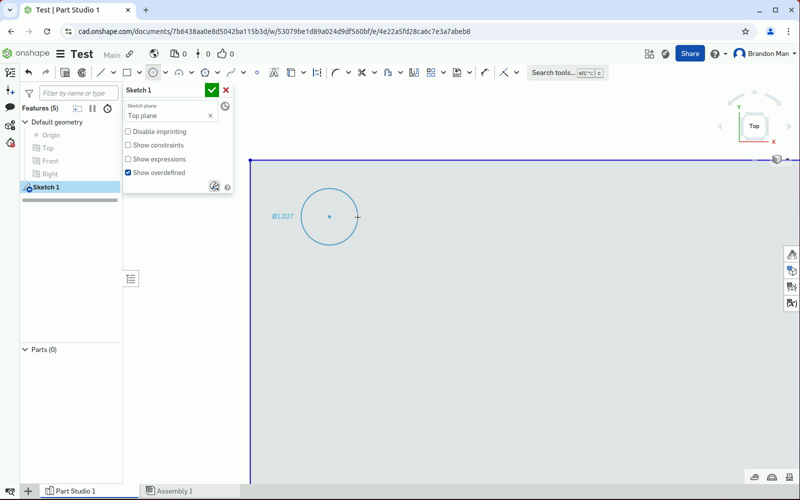
click(357, 216)
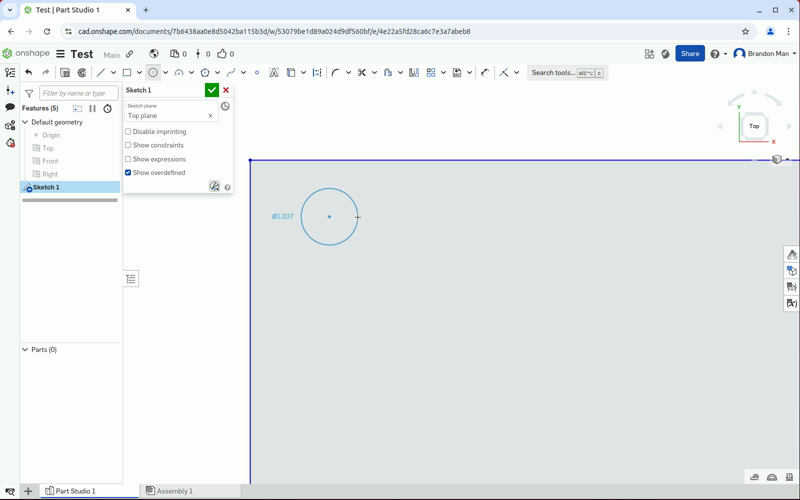
scroll(-6)
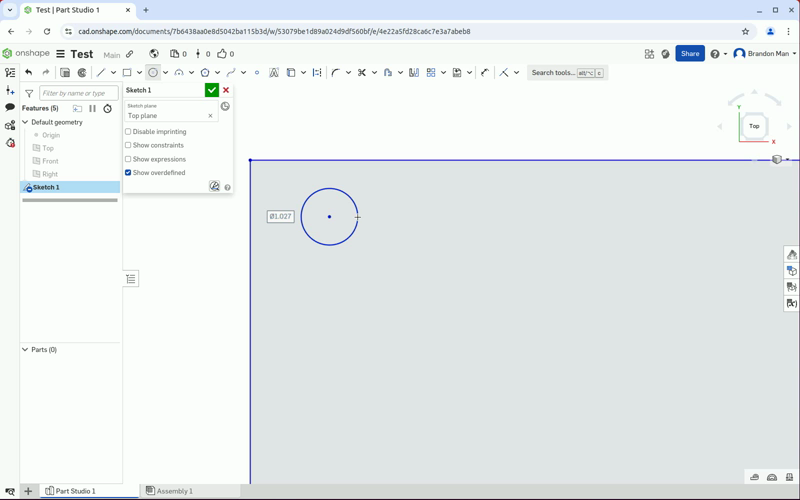
scroll(-6)
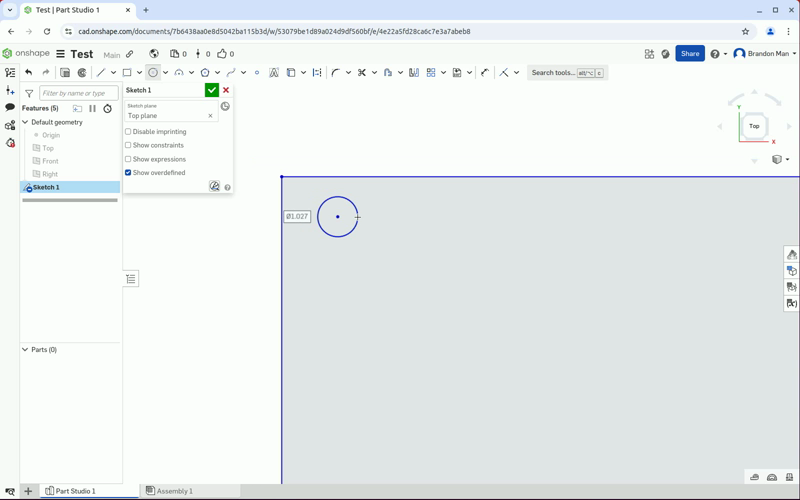
scroll(-6)
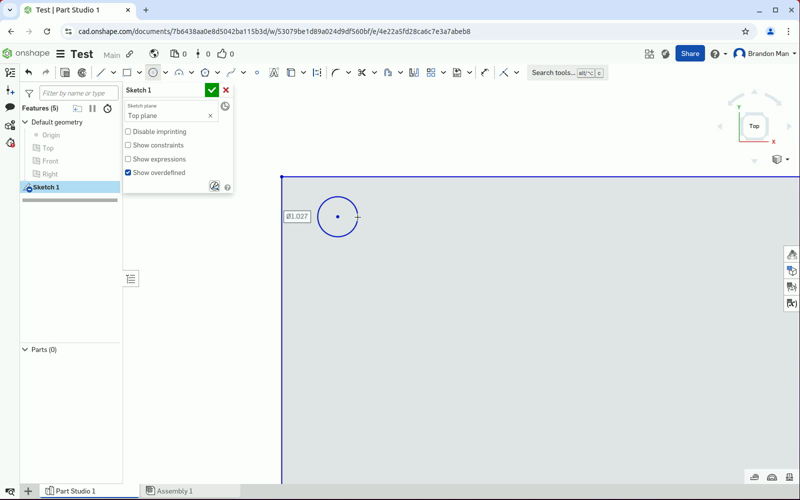
scroll(-6)
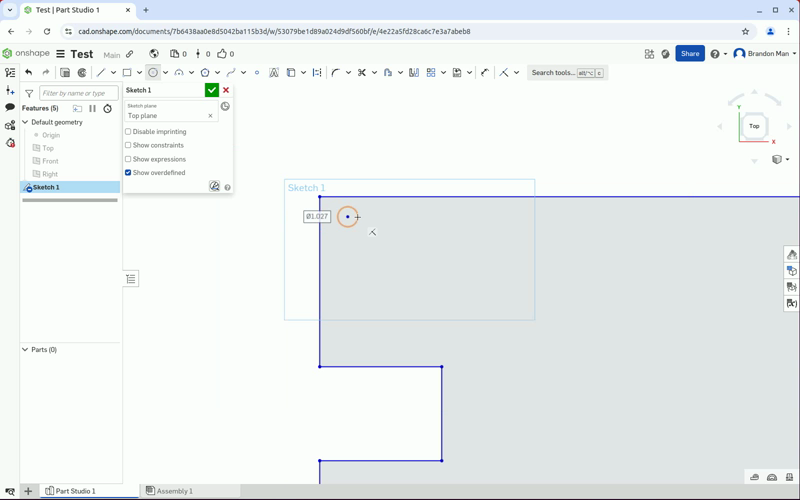
scroll(-6)
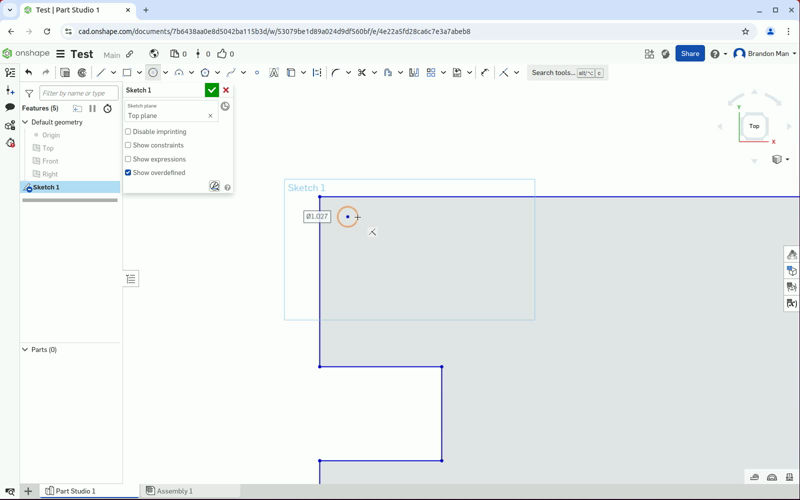
scroll(-6)
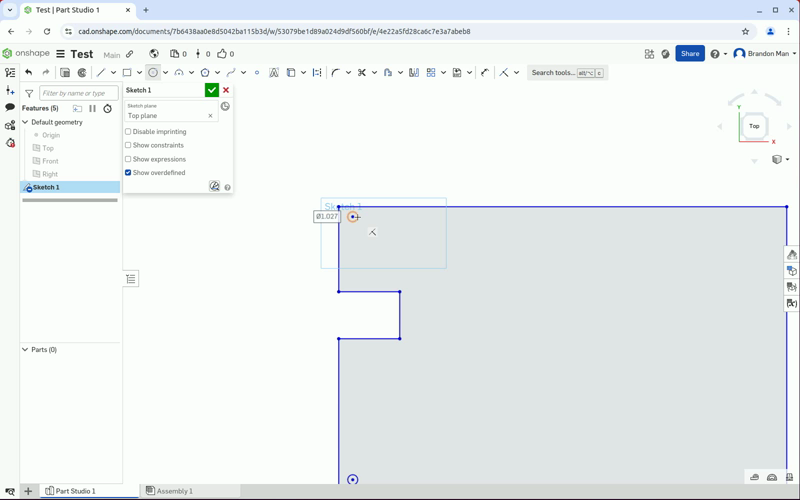
scroll(-6)
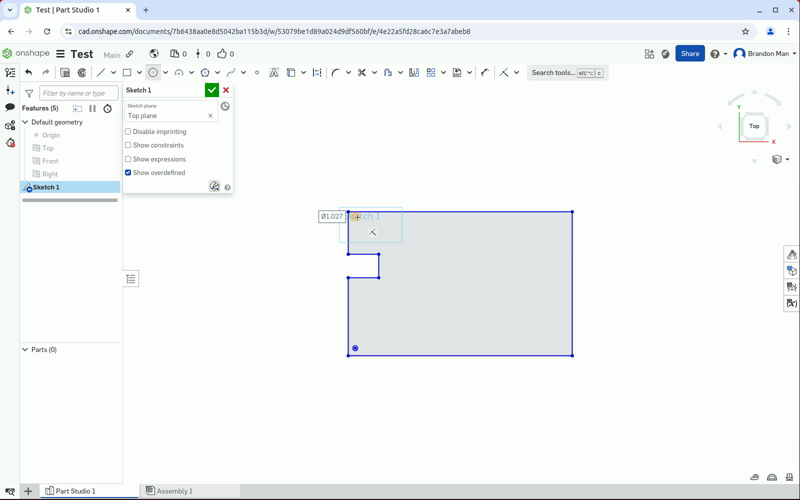
key(esc)
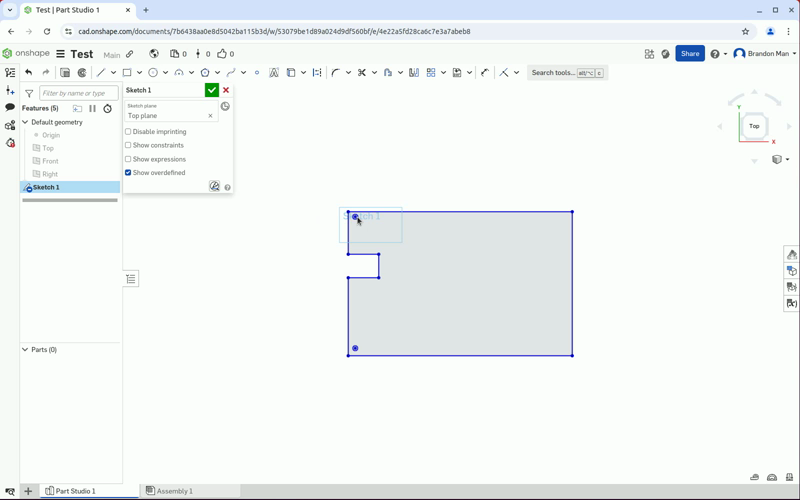
key(c)
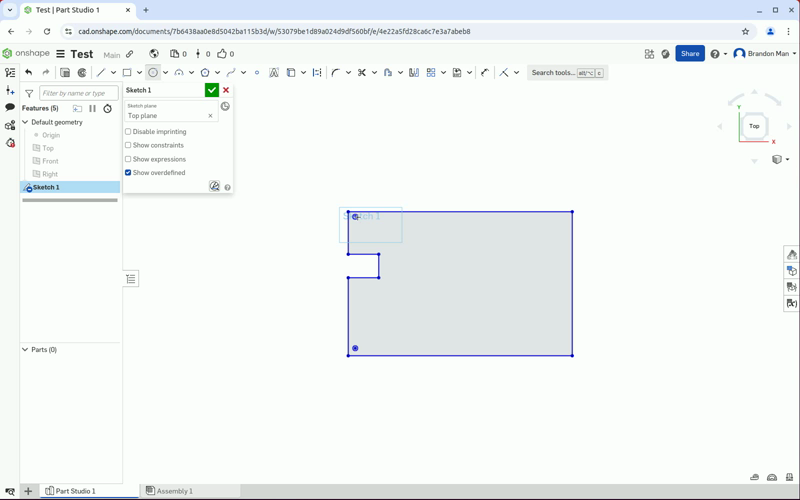
key_down(shift)
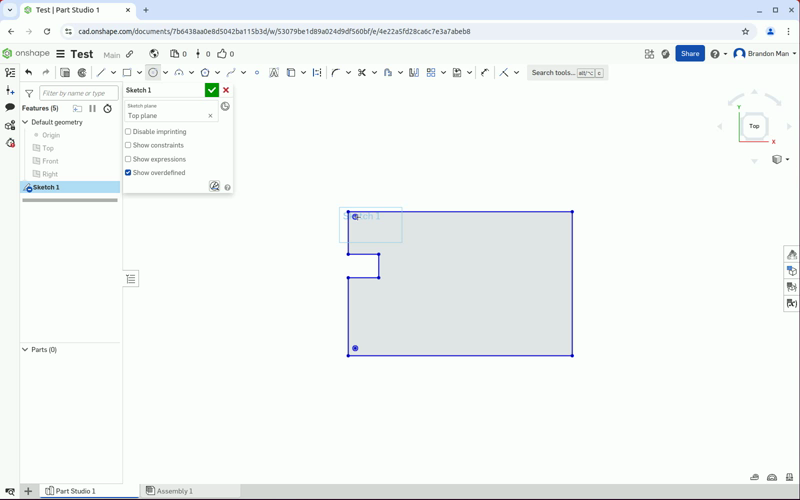
mouse_move(564, 348)
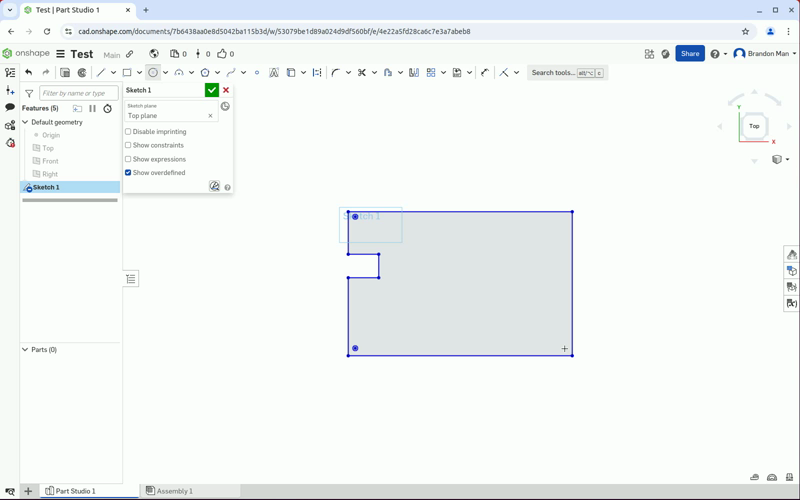
click(564, 348)
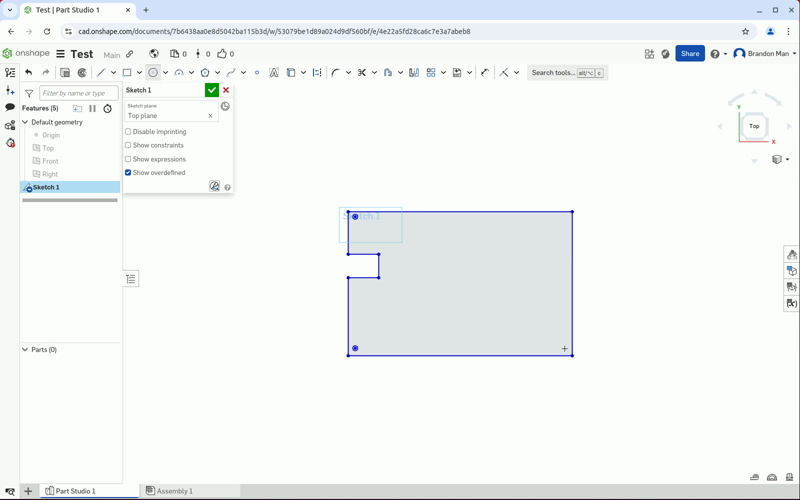
key_up(shift)
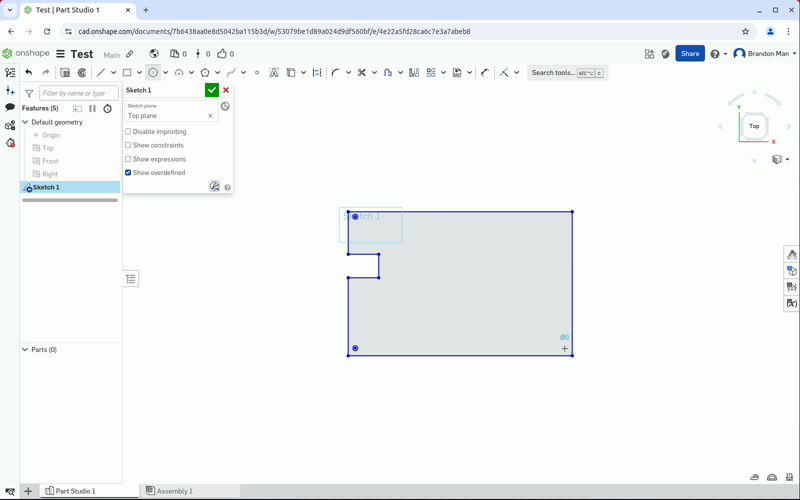
mouse_move(567, 348)
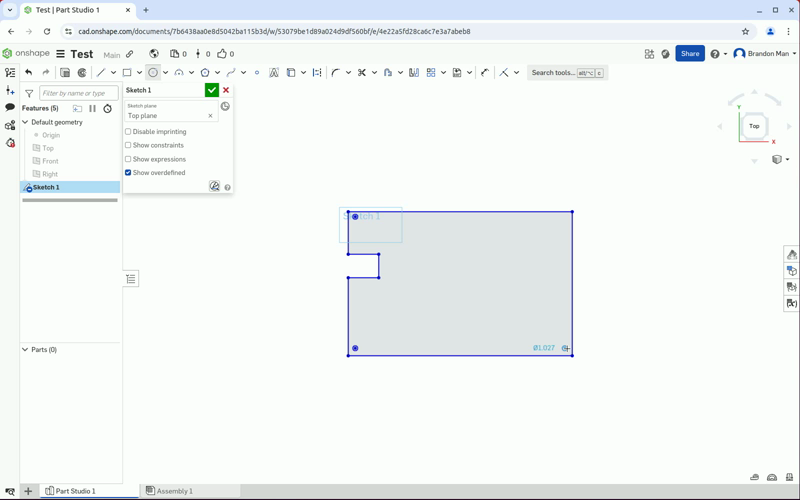
scroll(6)
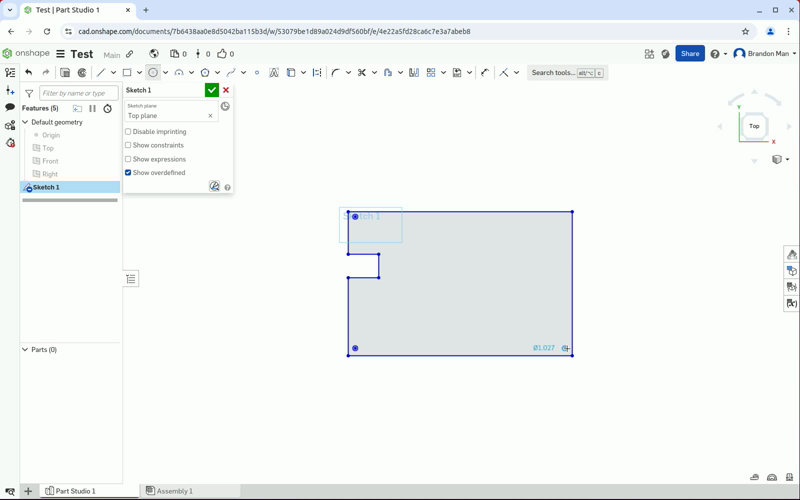
scroll(6)
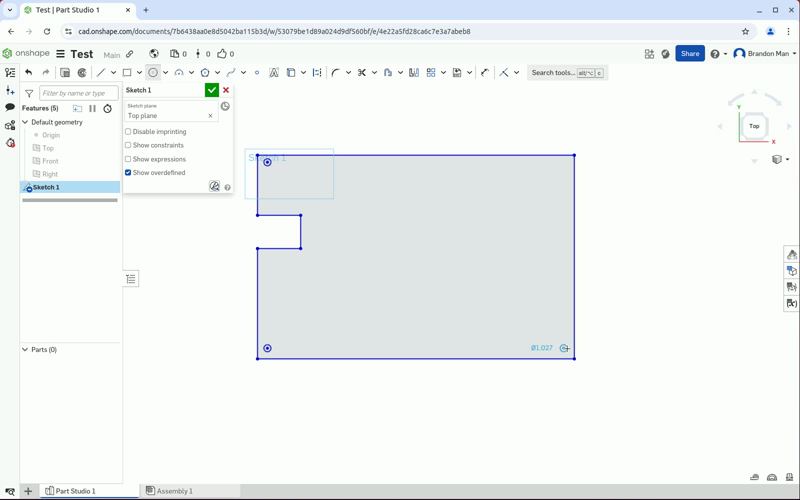
scroll(6)
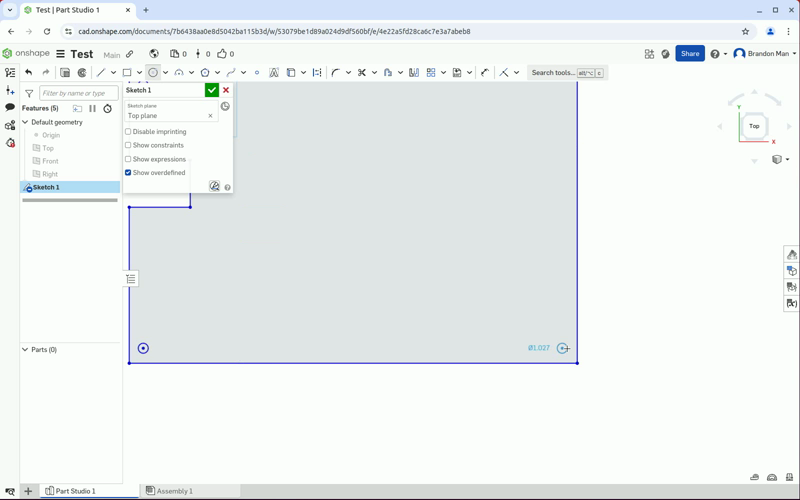
scroll(6)
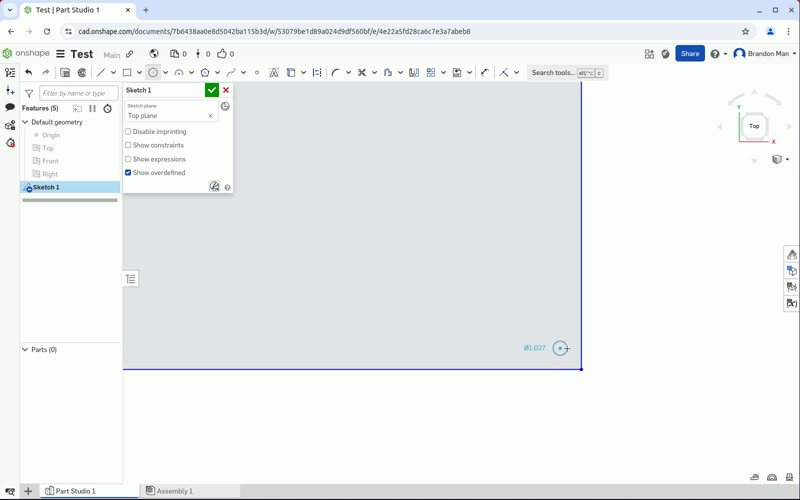
scroll(6)
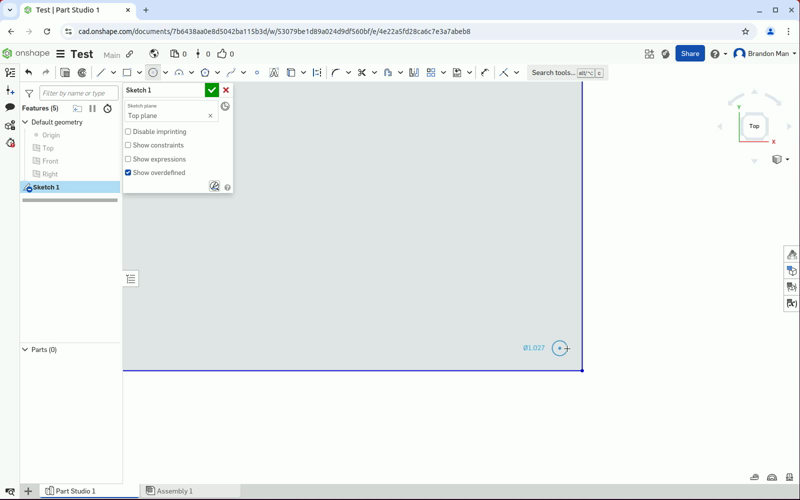
scroll(6)
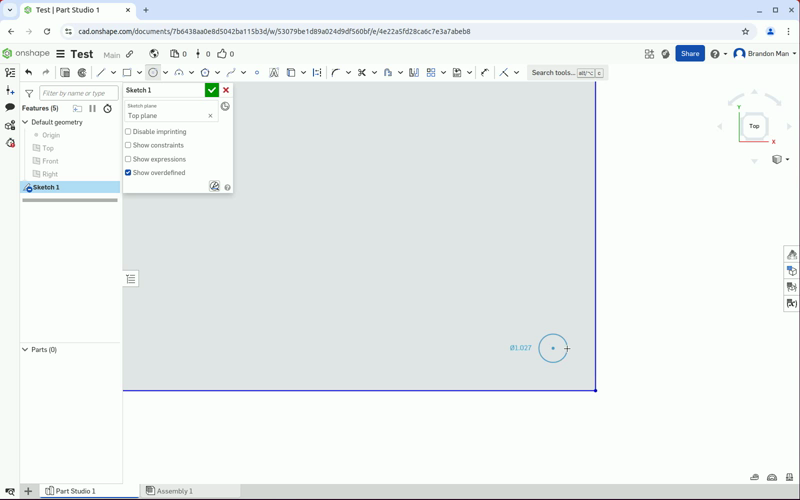
scroll(6)
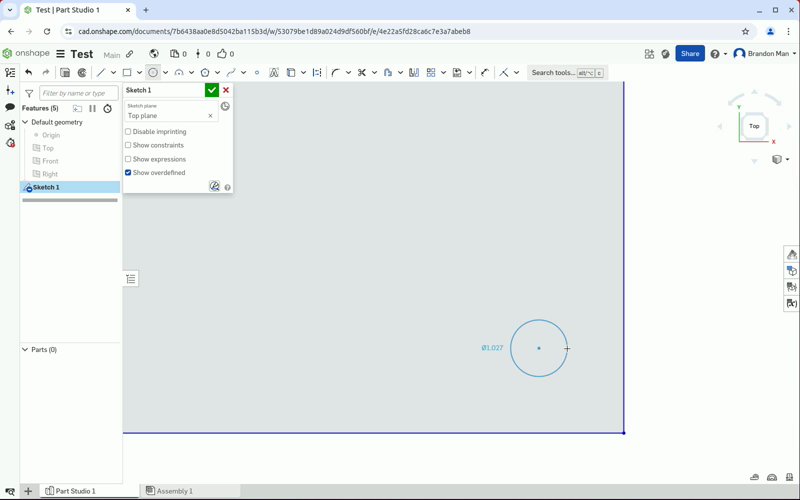
click(567, 348)
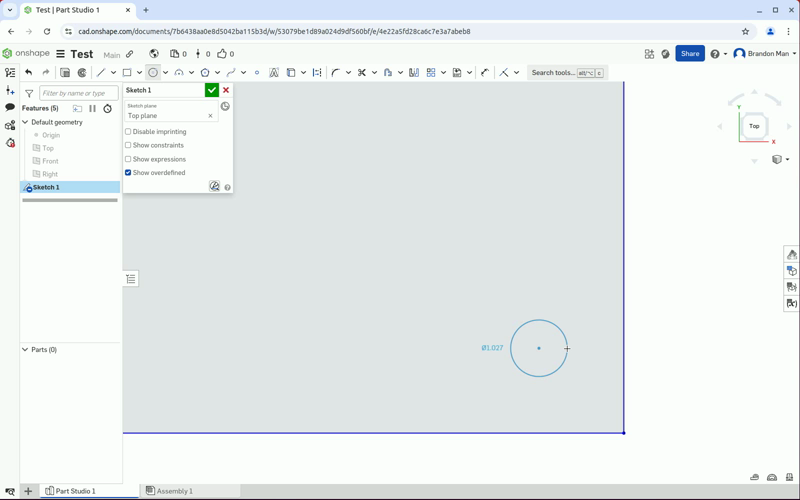
scroll(-6)
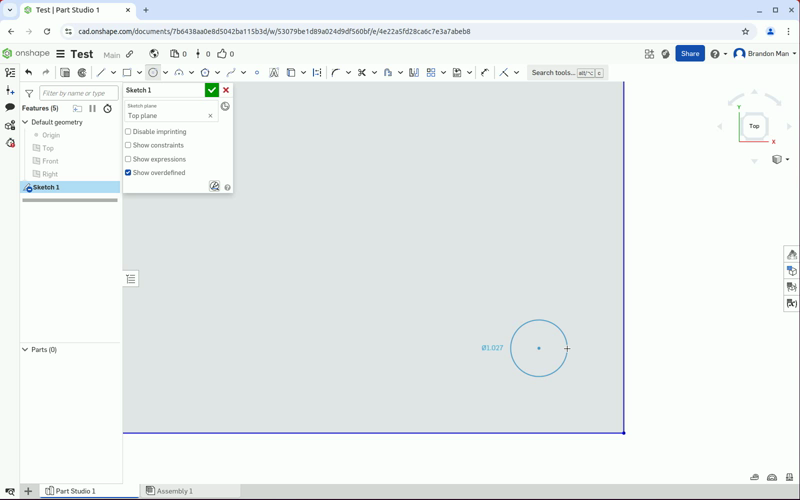
scroll(-6)
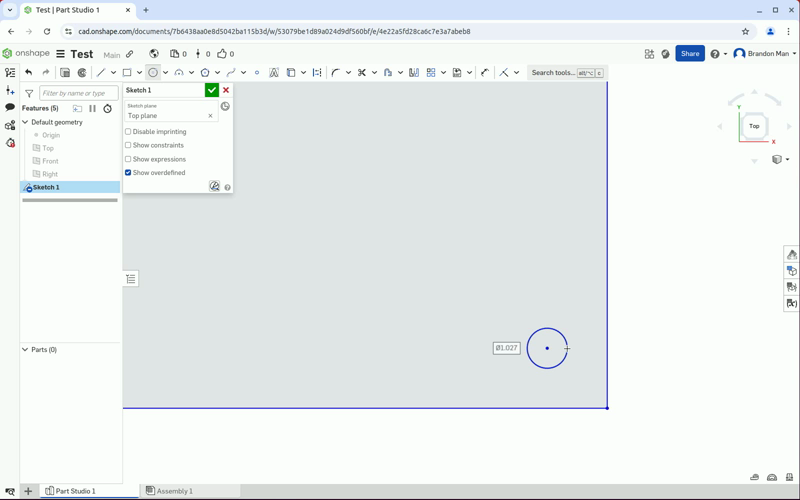
scroll(-6)
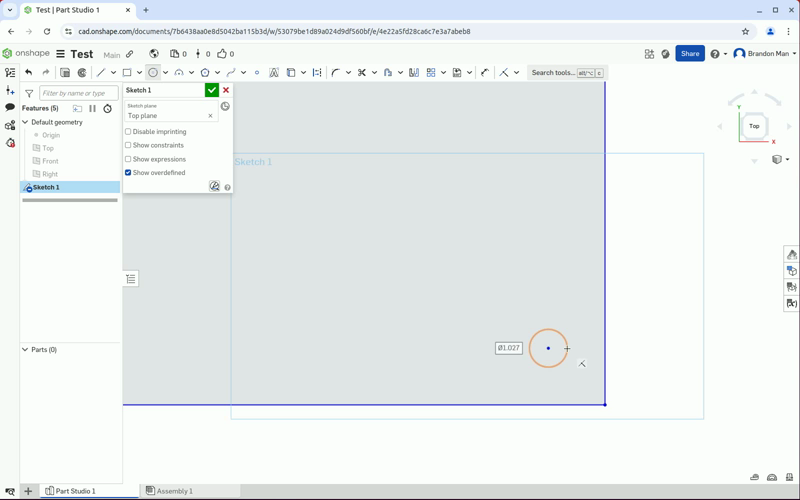
scroll(-6)
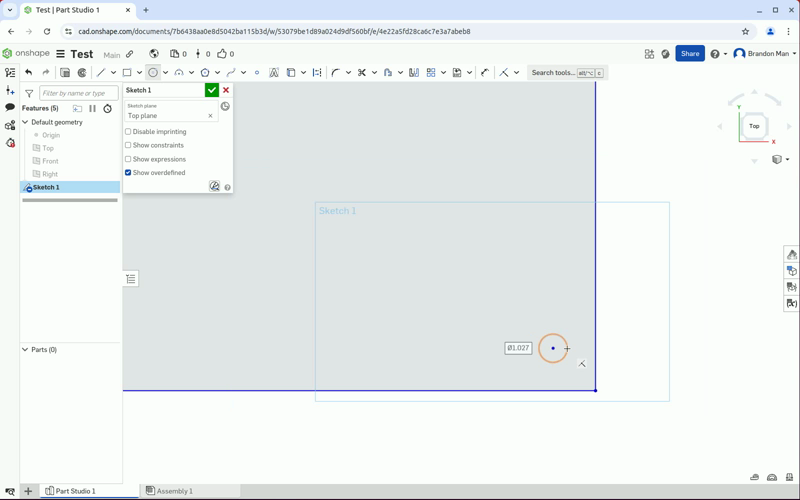
scroll(-6)
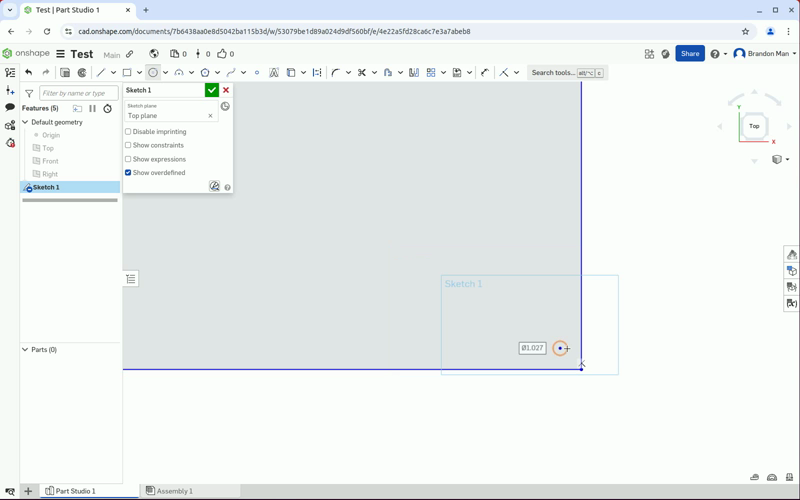
scroll(-6)
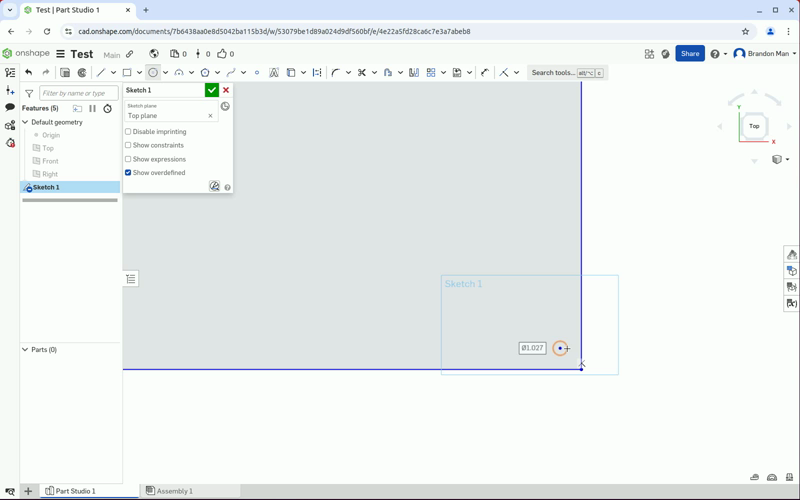
scroll(-6)
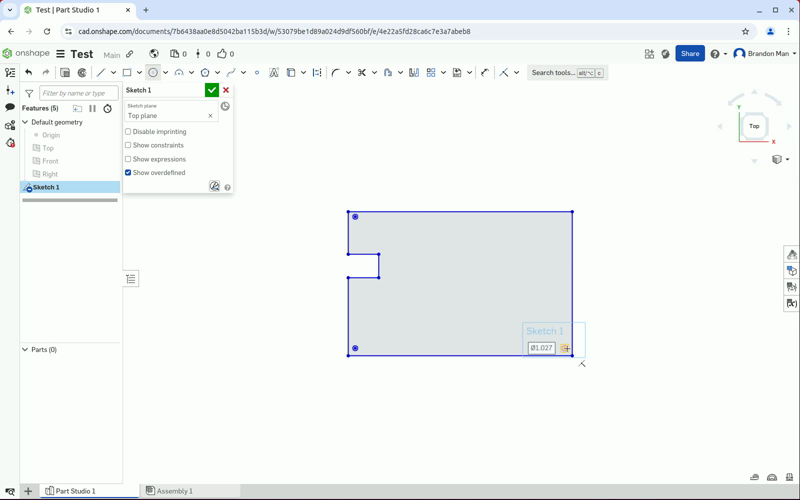
key(esc)
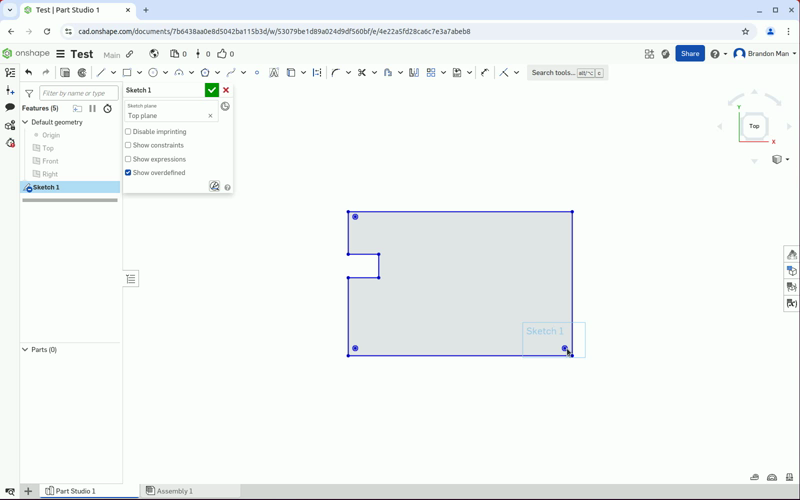
key(c)
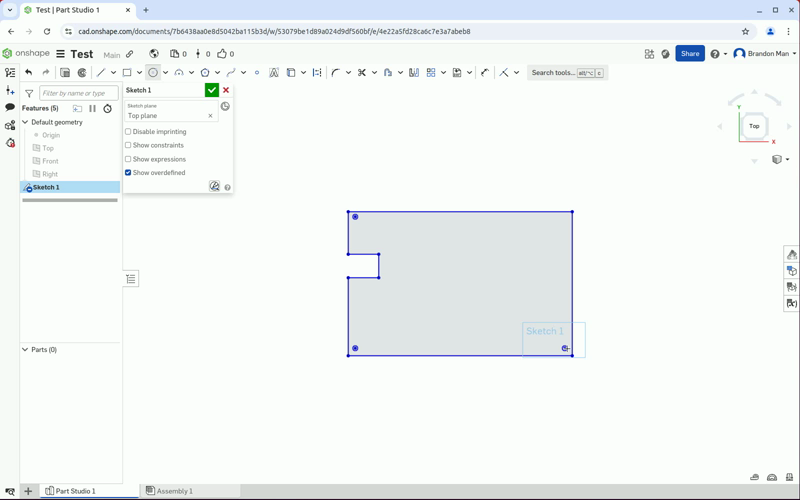
key_down(shift)
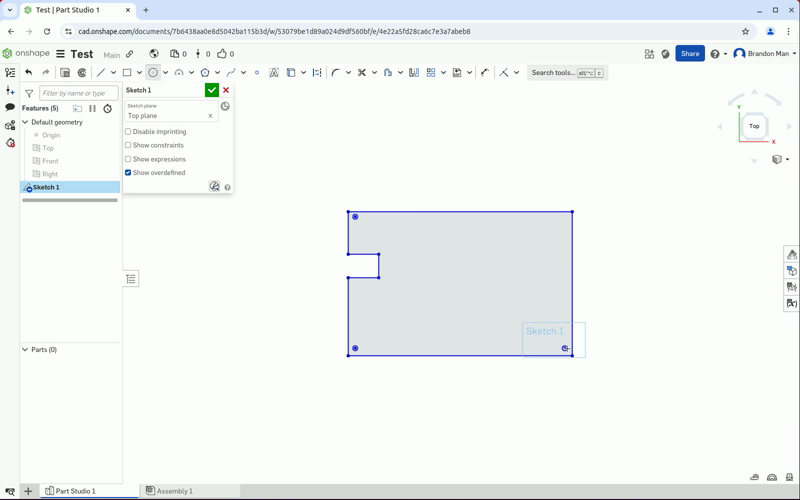
mouse_move(564, 216)
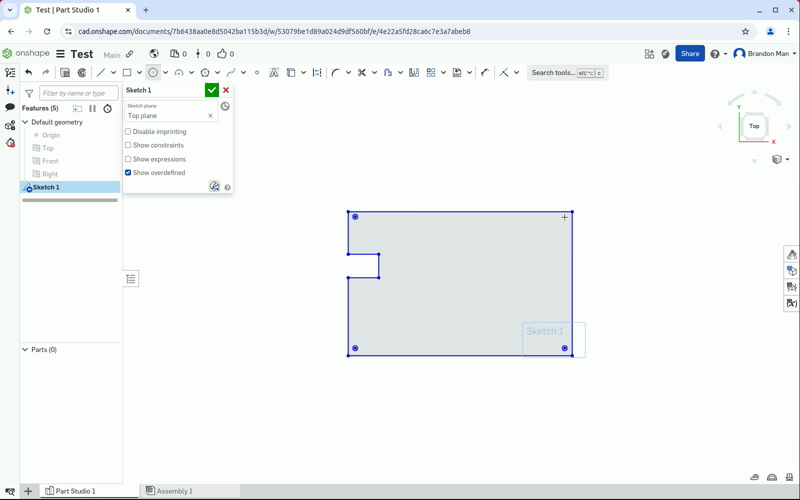
click(564, 216)
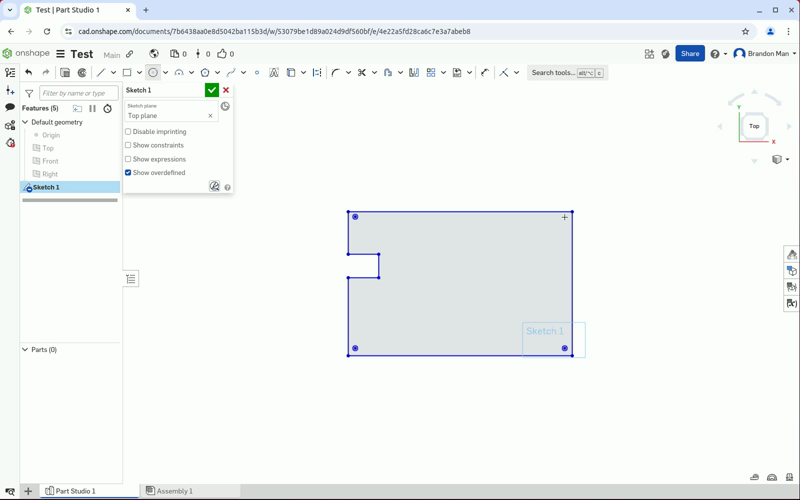
key_up(shift)
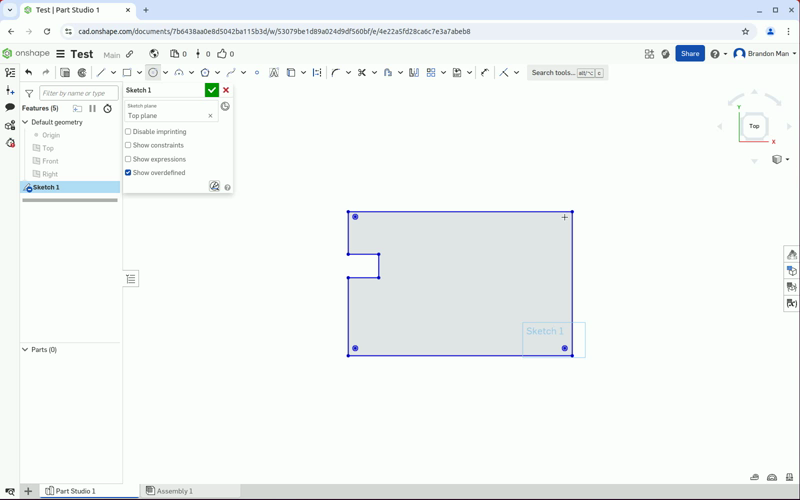
mouse_move(567, 216)
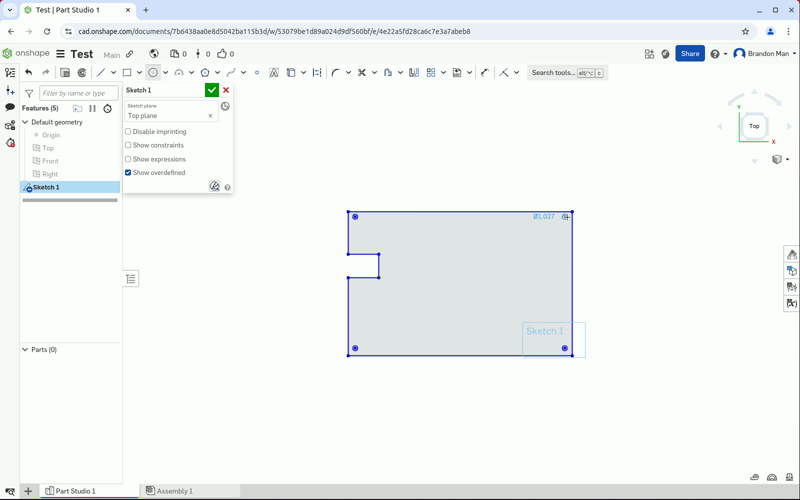
scroll(6)
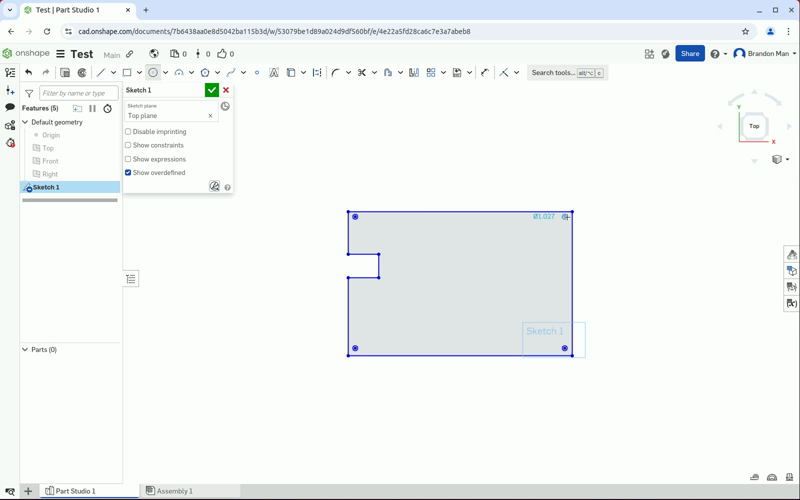
scroll(6)
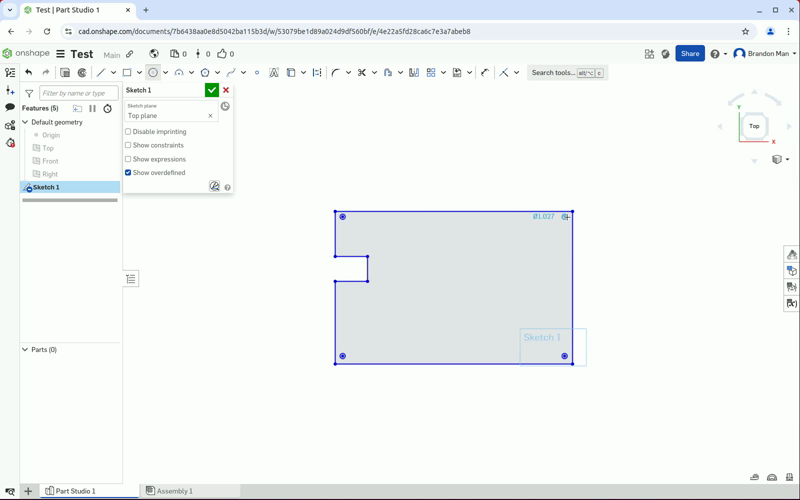
scroll(6)
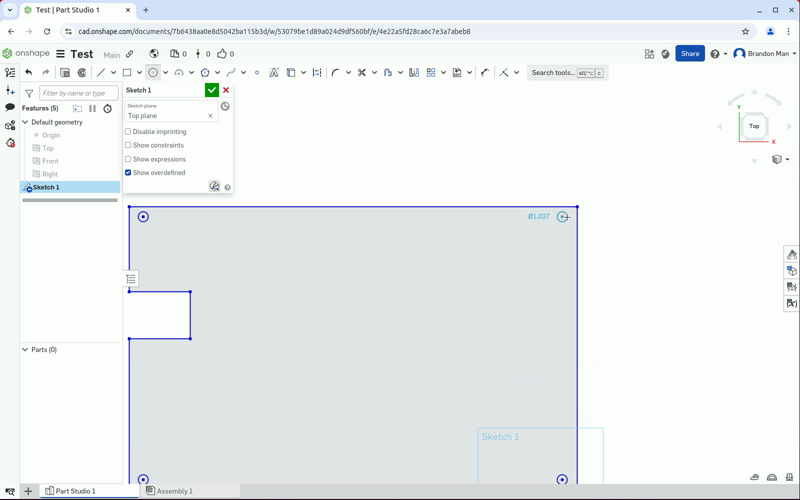
scroll(6)
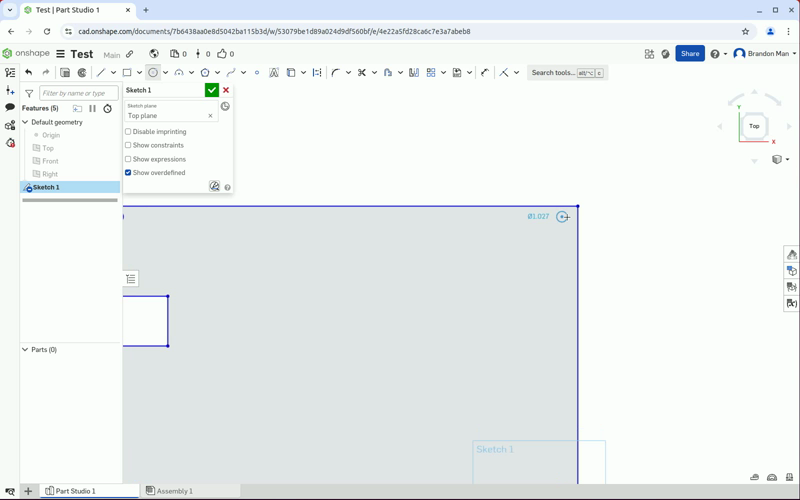
scroll(6)
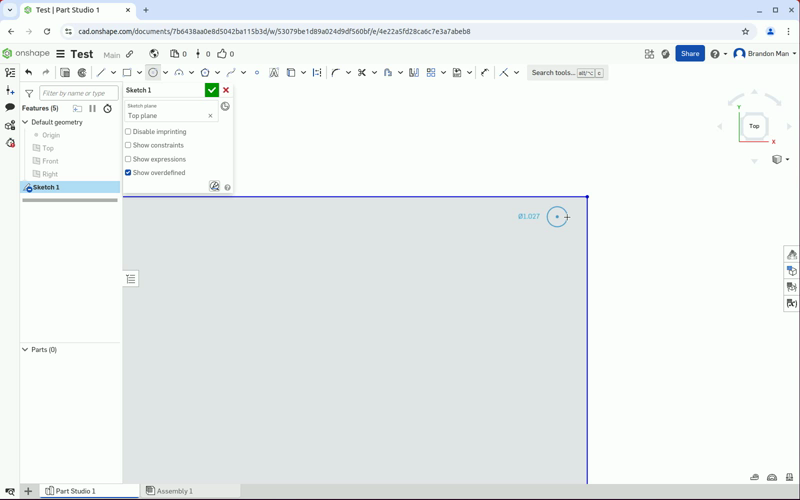
scroll(6)
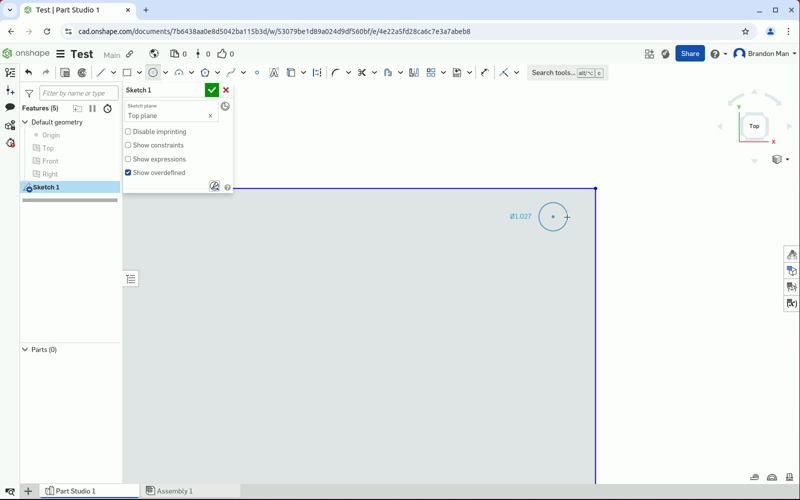
scroll(6)
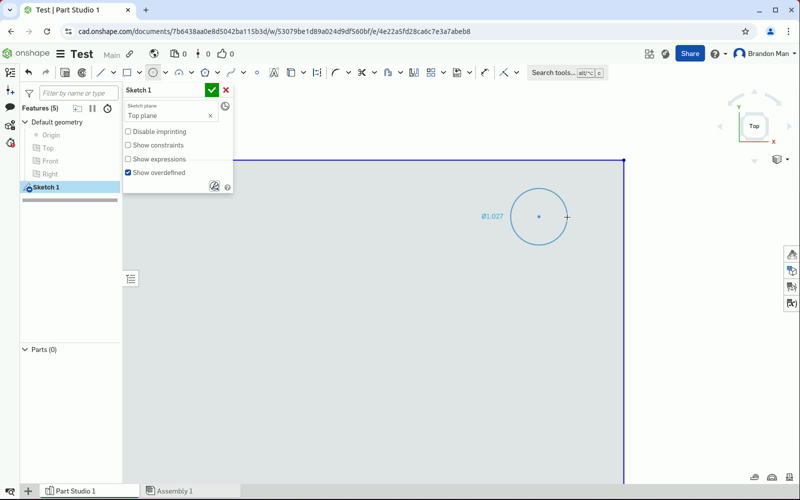
click(567, 216)
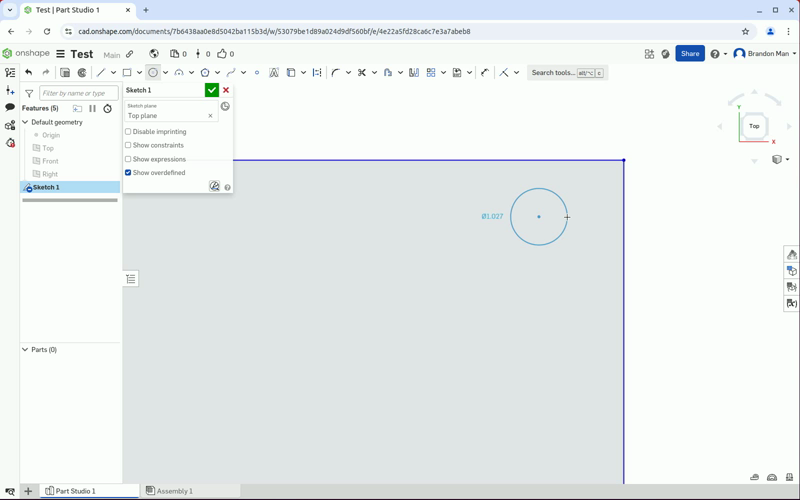
scroll(-6)
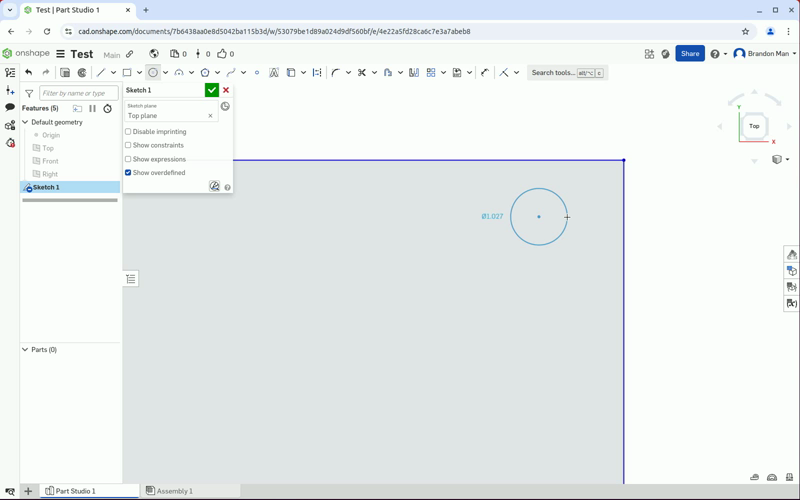
scroll(-6)
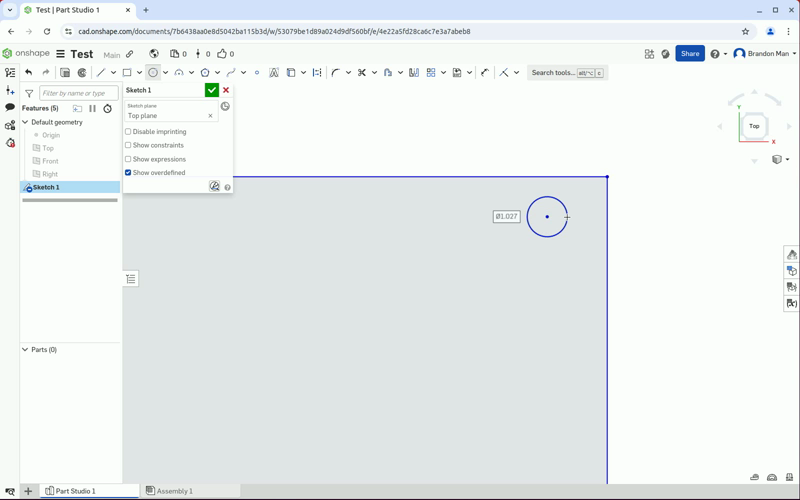
scroll(-6)
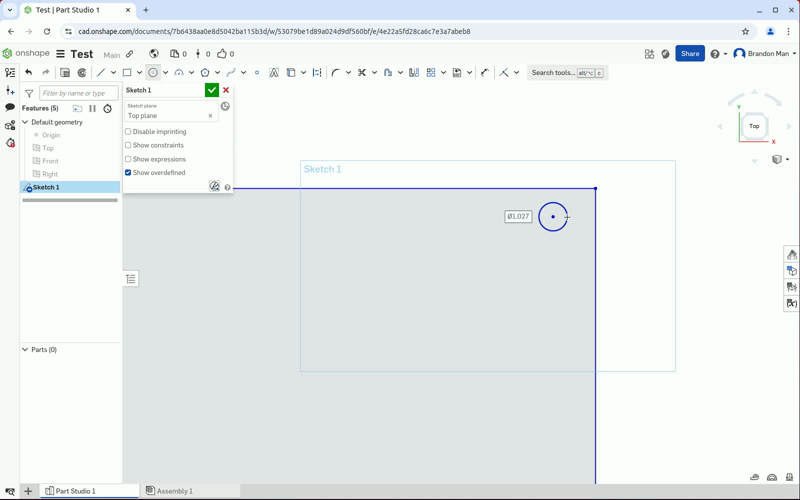
scroll(-6)
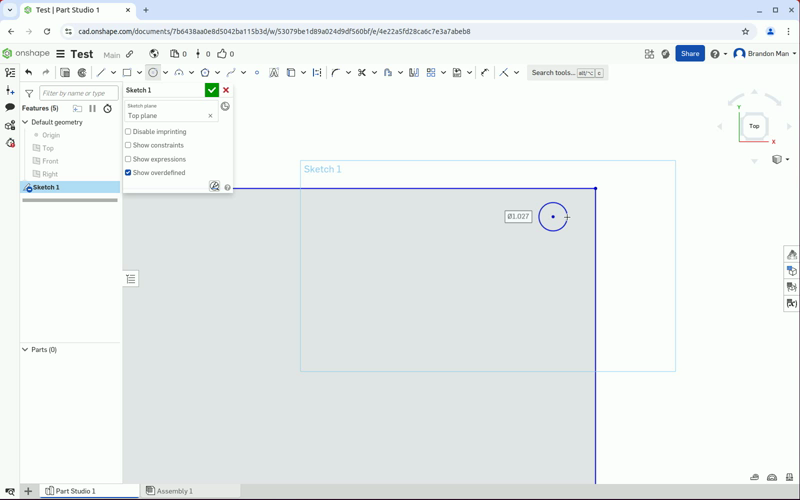
scroll(-6)
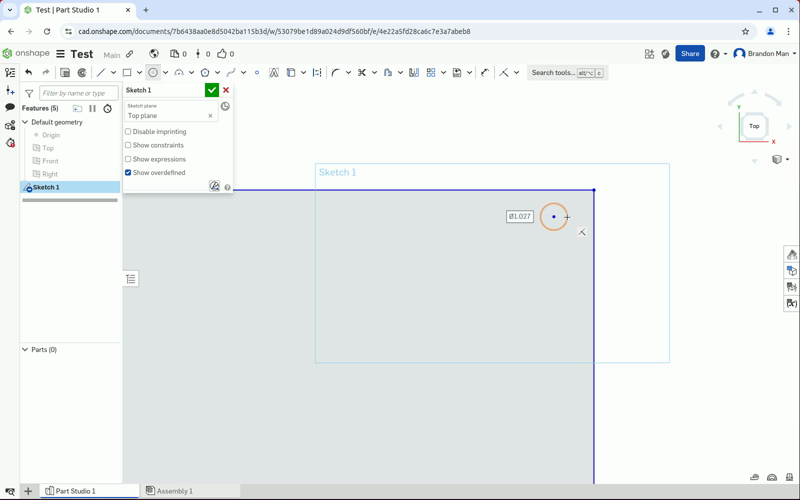
scroll(-6)
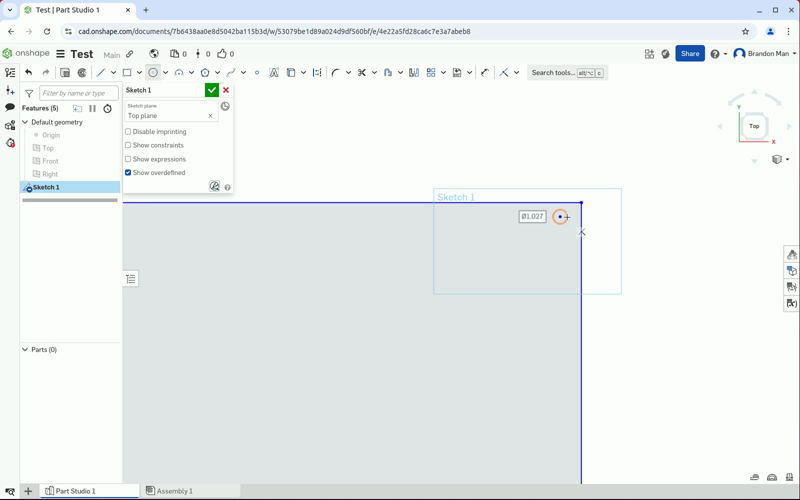
scroll(-6)
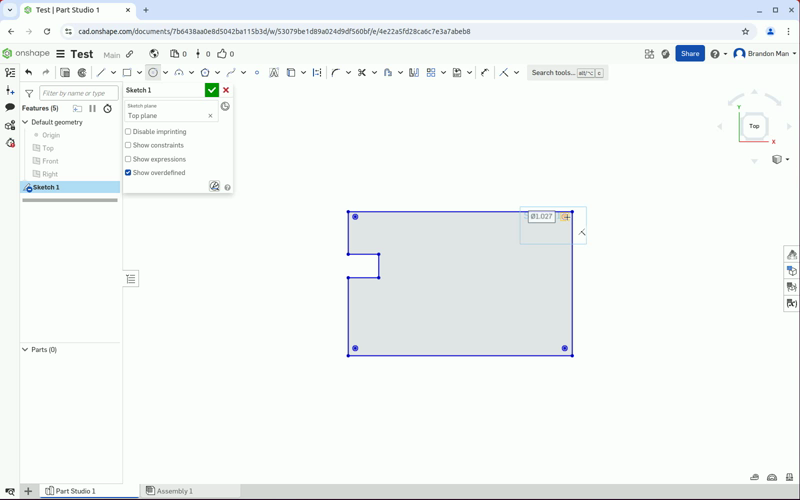
key(esc)
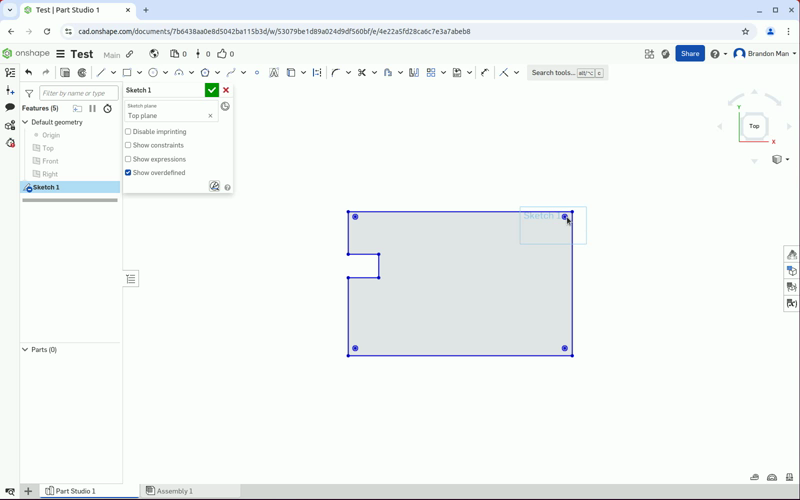
mouse_move(501, 258)
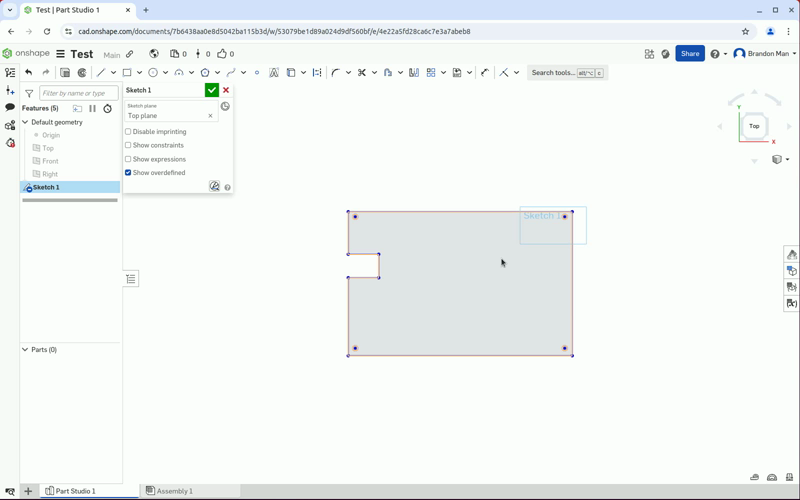
click(501, 258)
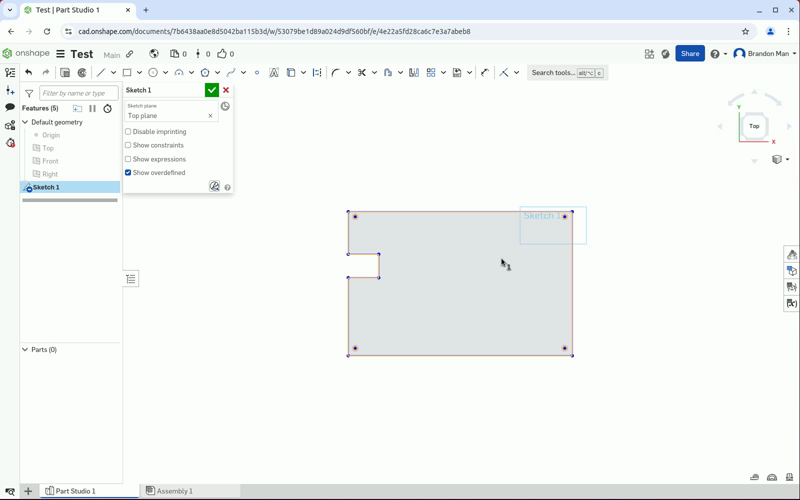
mouse_move(73, 352)
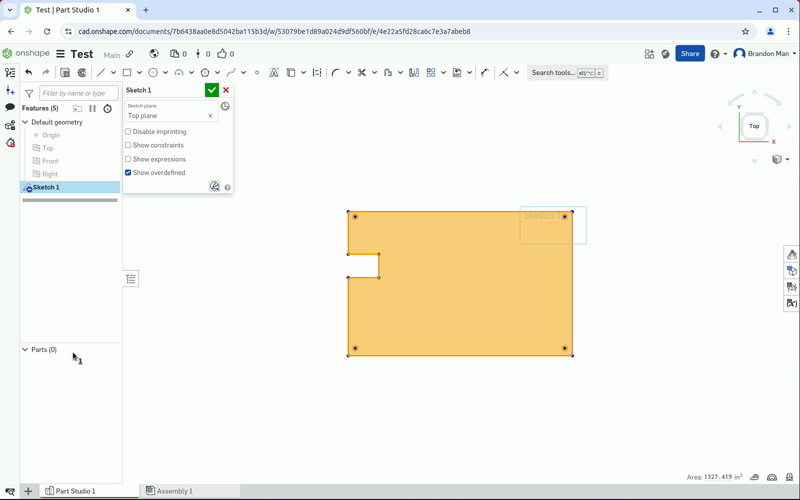
key(shift+y)
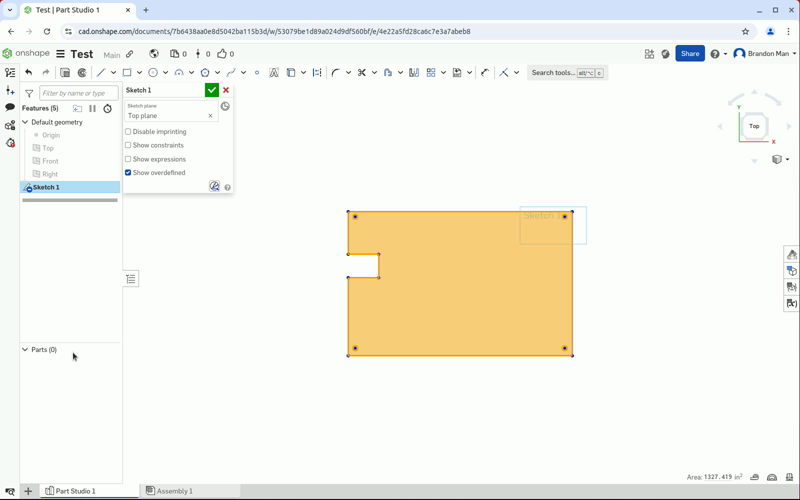
key(shift+e)
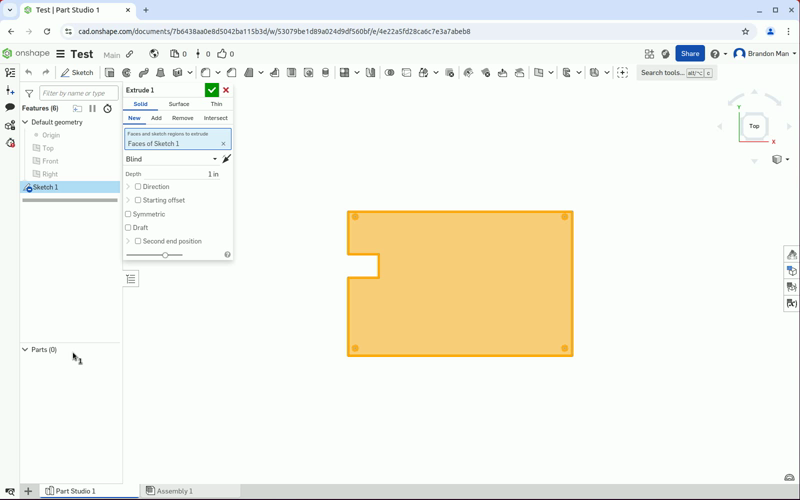
mouse_move(143, 106)
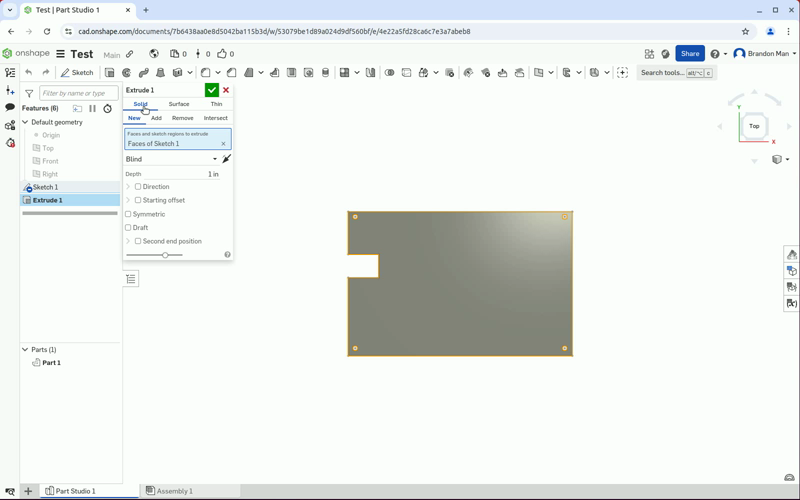
click(143, 106)
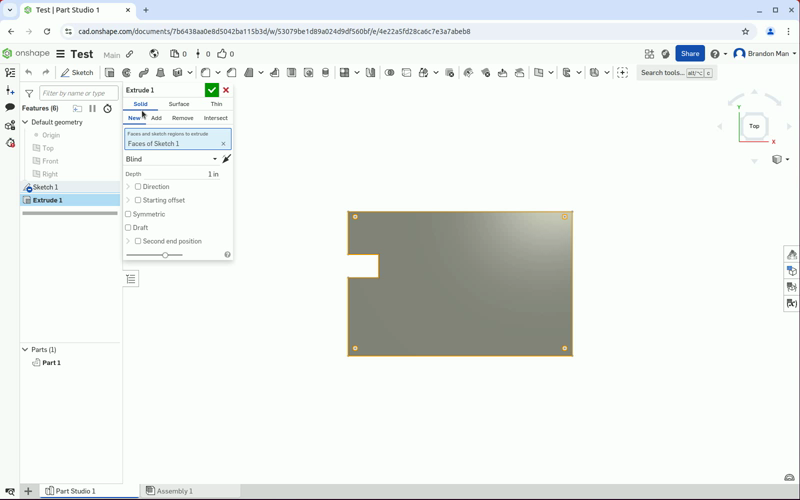
mouse_move(137, 120)
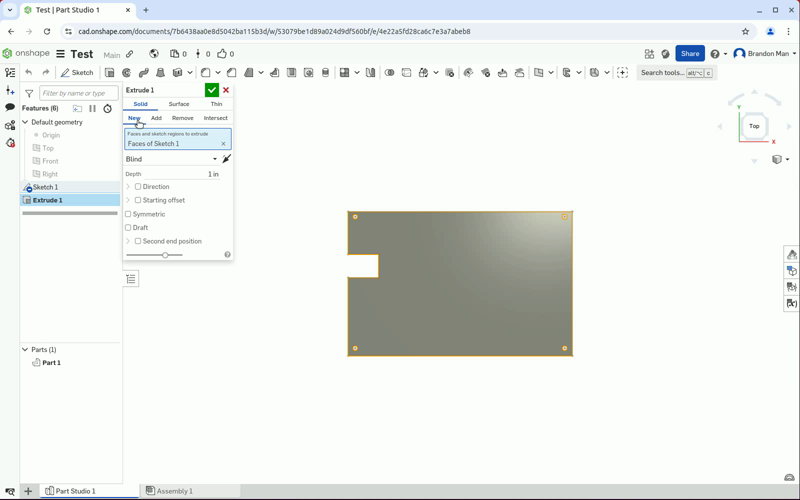
click(137, 120)
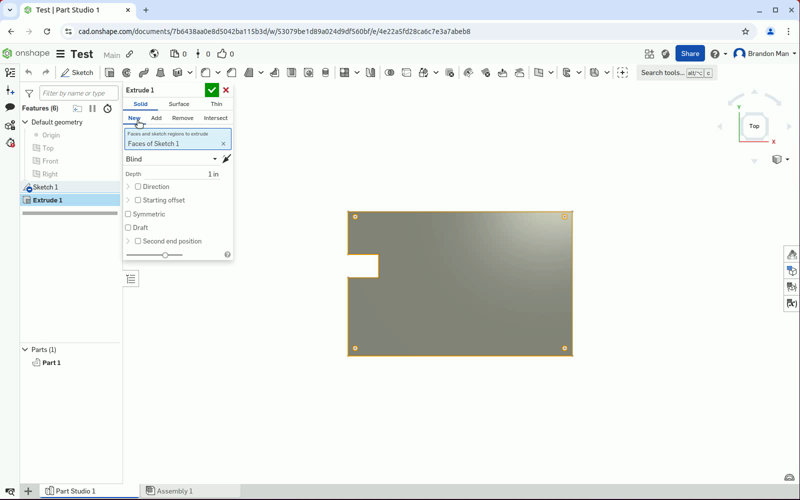
key(tab, 4)
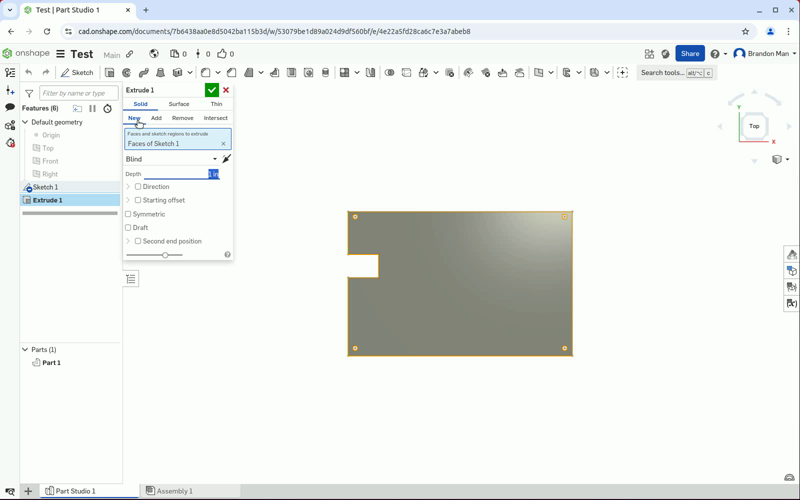
text(-0.722)
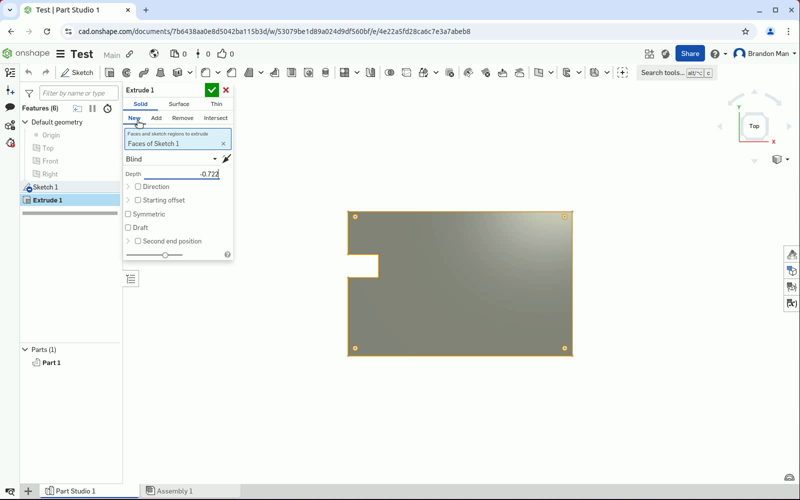
key(enter)
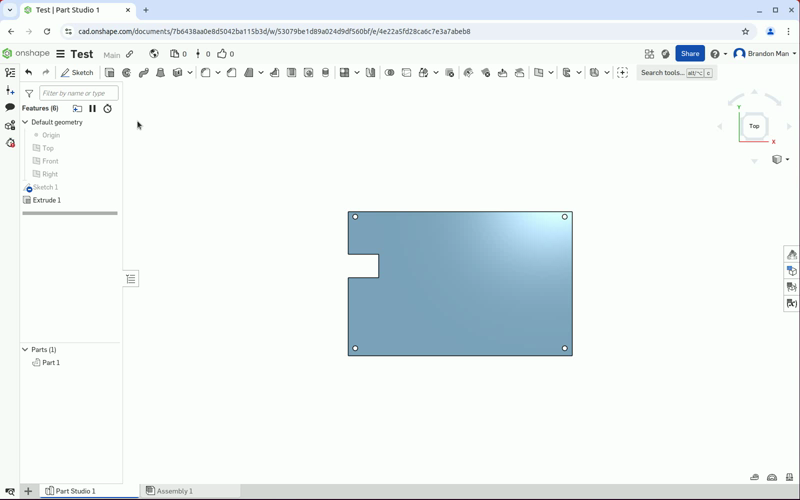
key(shift+h)
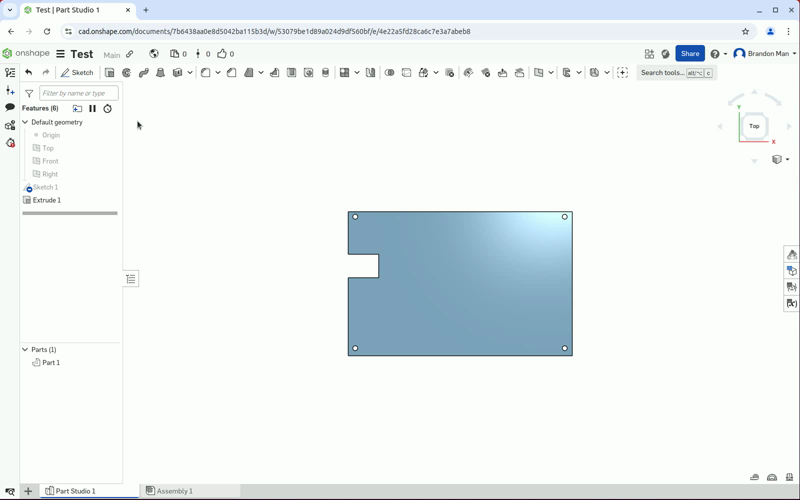
key(shift+h)
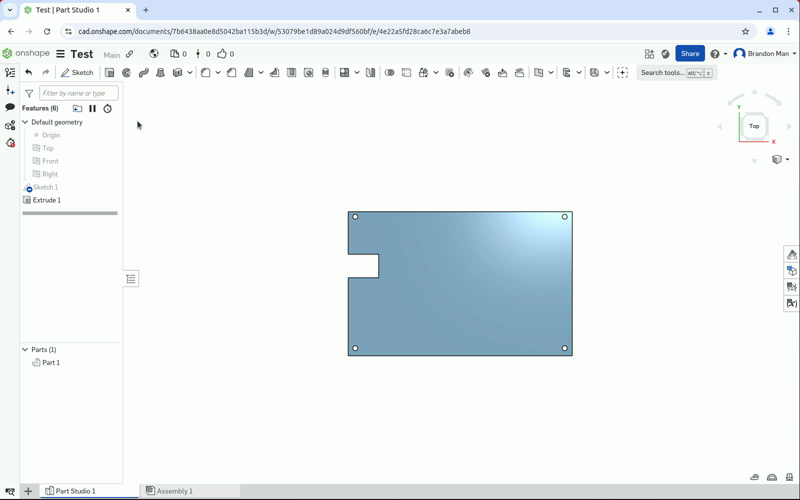
mouse_move(73, 189)
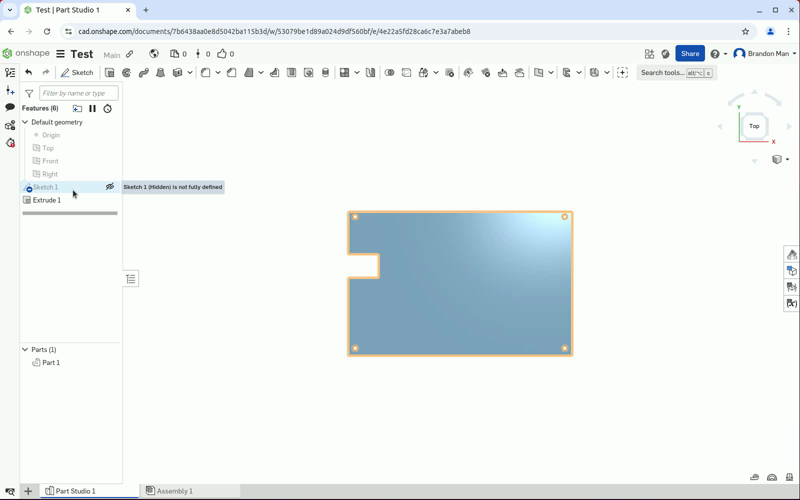
click(73, 189)
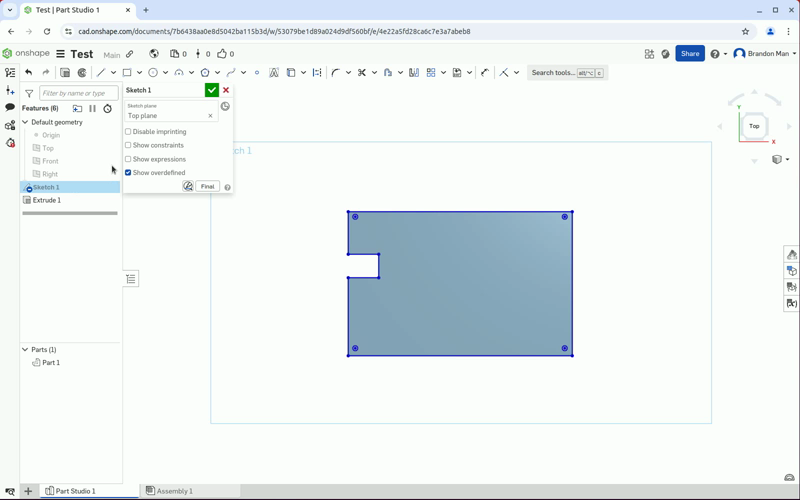
mouse_move(229, 92)
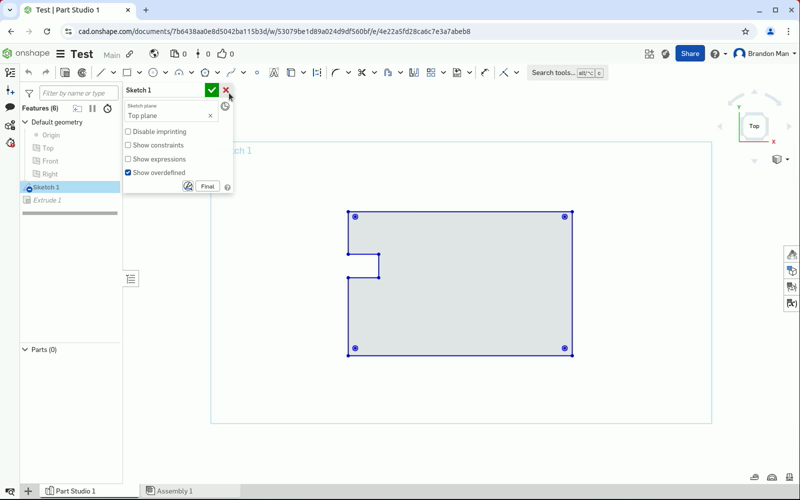
click(229, 92)
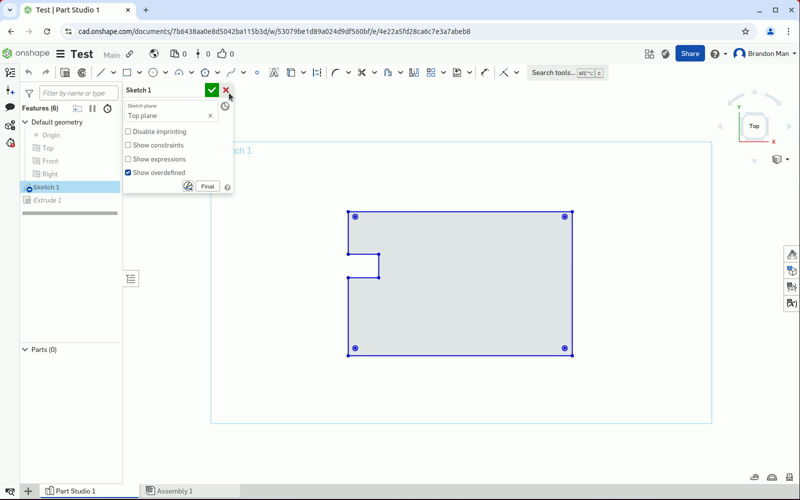
key(shift+s)
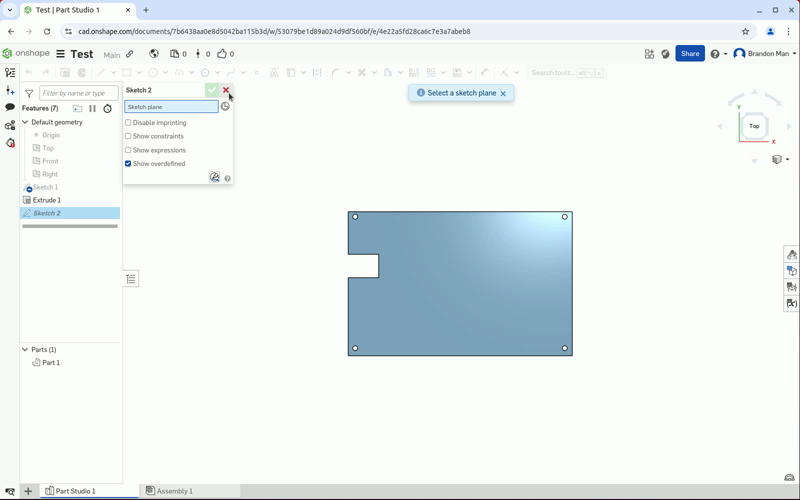
mouse_move(73, 150)
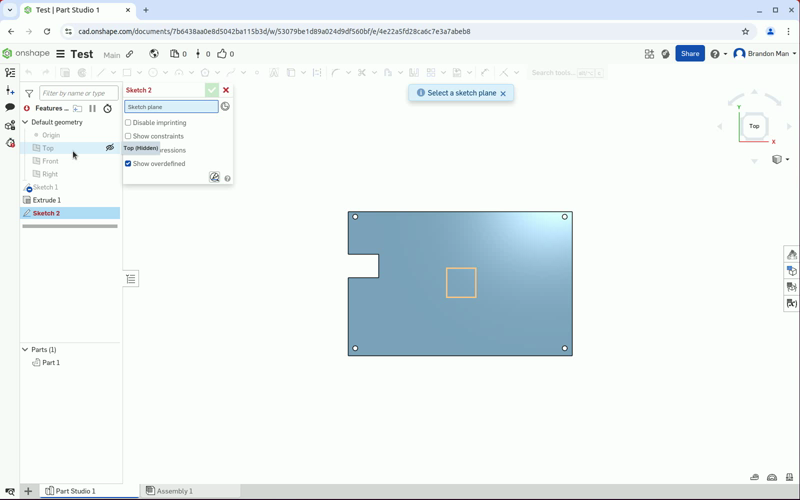
click(73, 150)
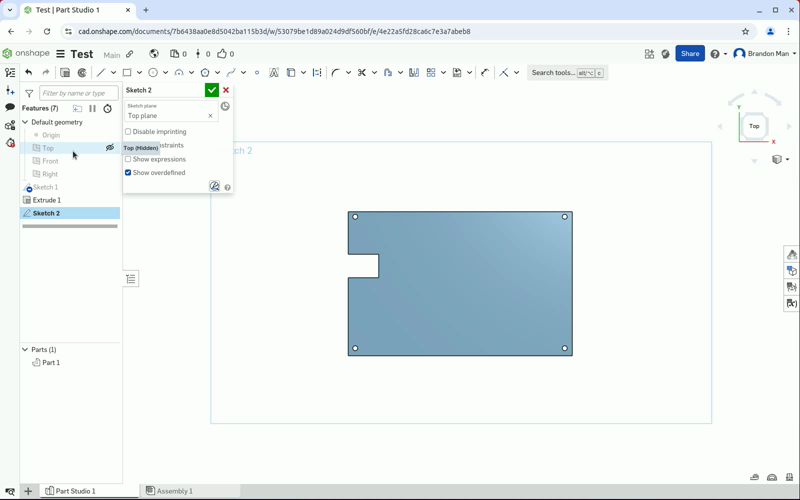
mouse_move(73, 352)
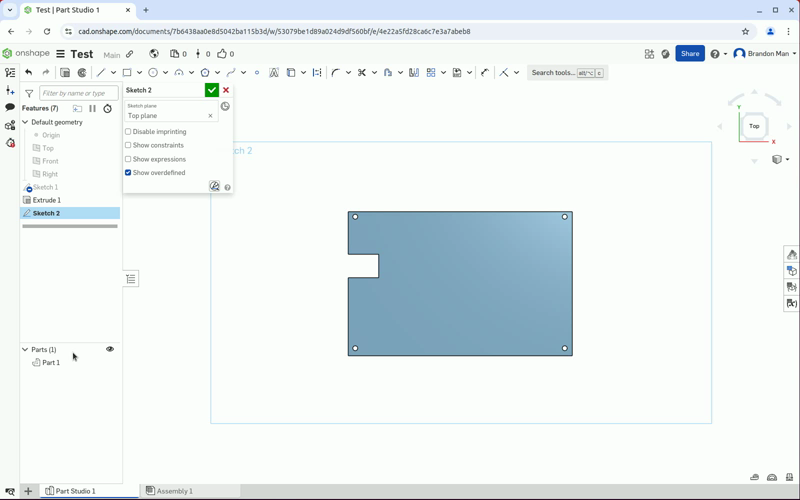
key(y)
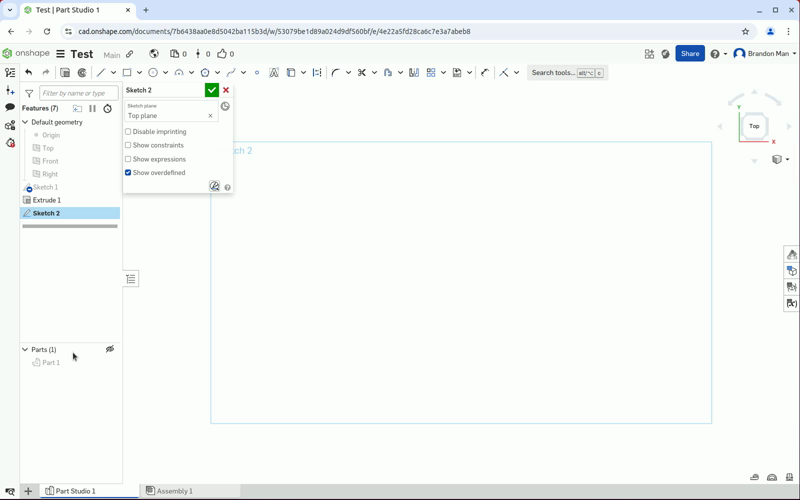
key(l)
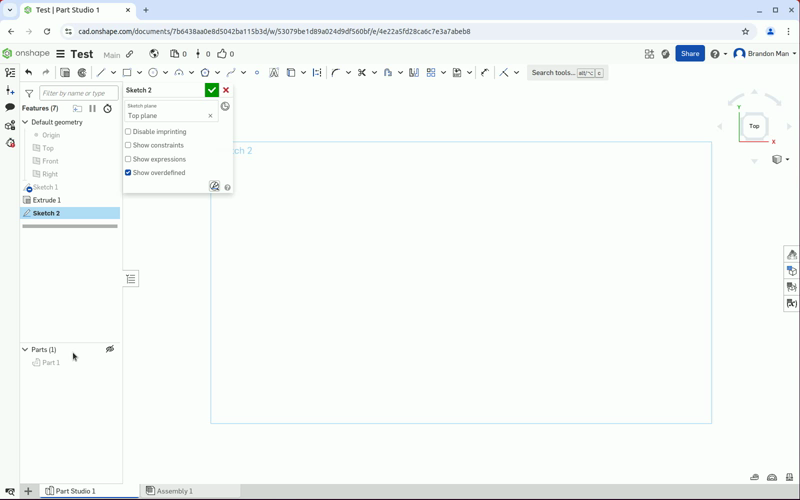
key_down(shift)
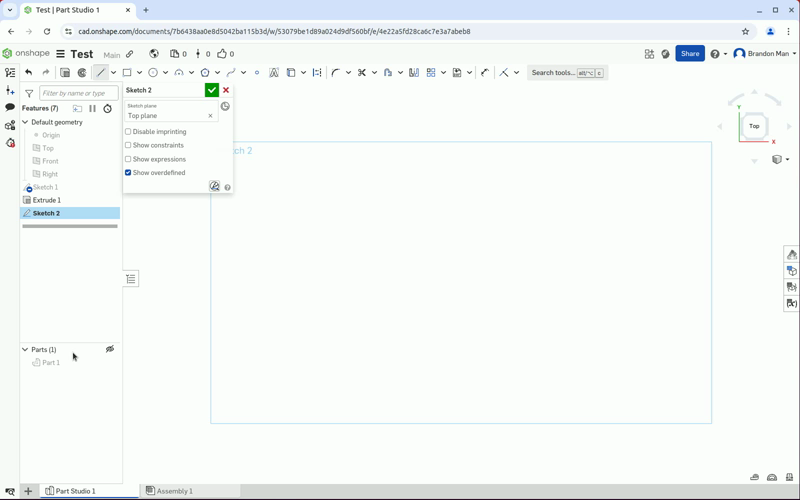
mouse_move(348, 276)
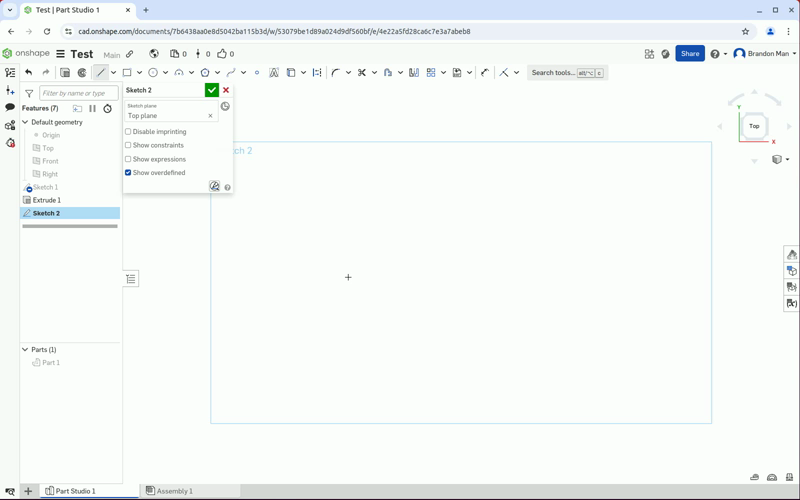
click(348, 276)
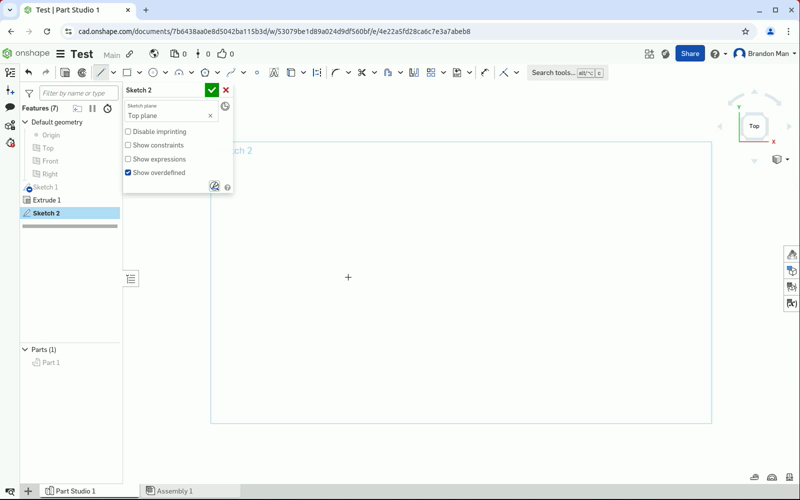
key_up(shift)
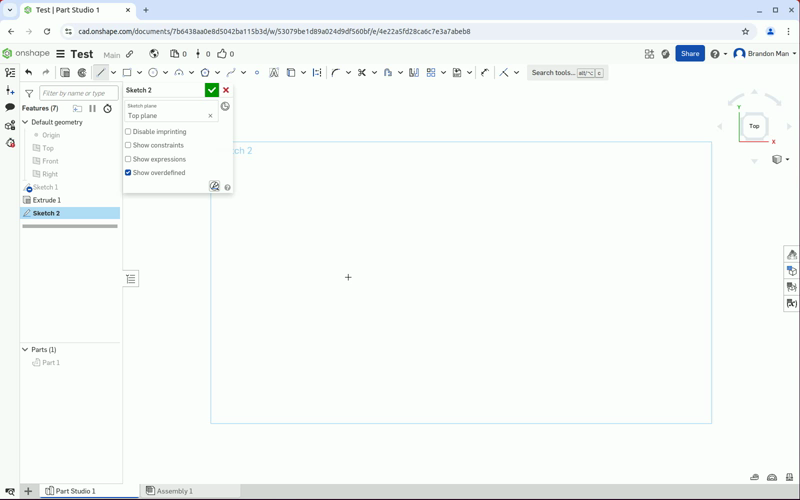
key_down(shift)
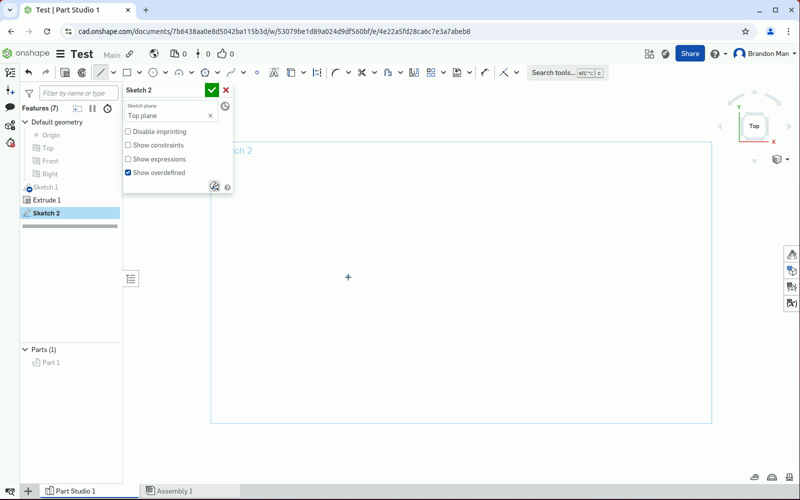
mouse_move(378, 276)
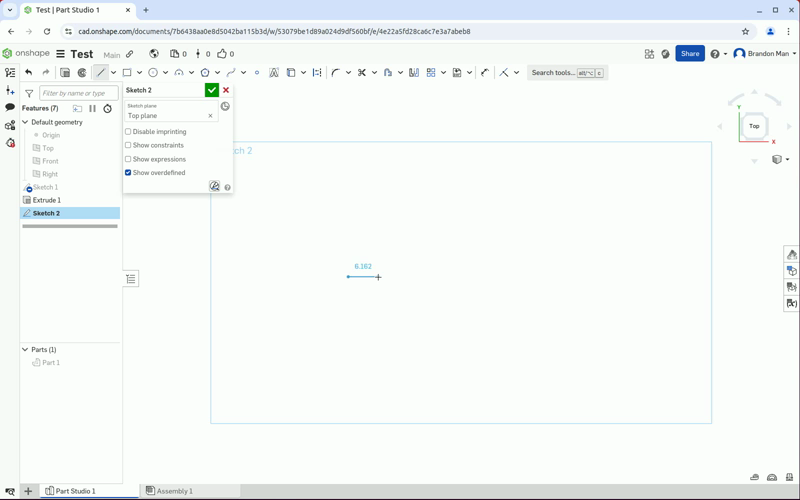
mouse_move(379, 276)
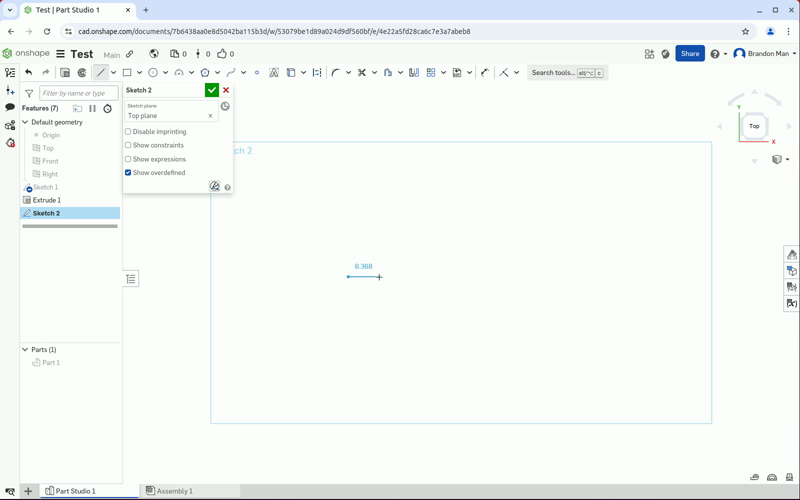
click(379, 276)
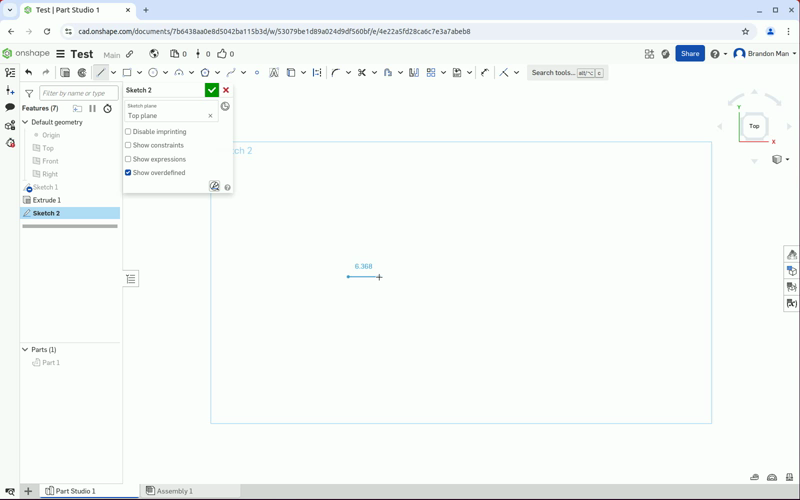
key_up(shift)
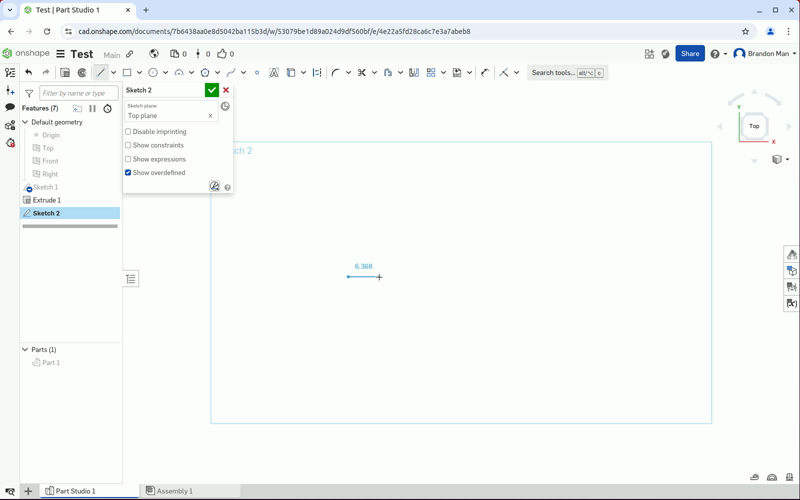
key_down(shift)
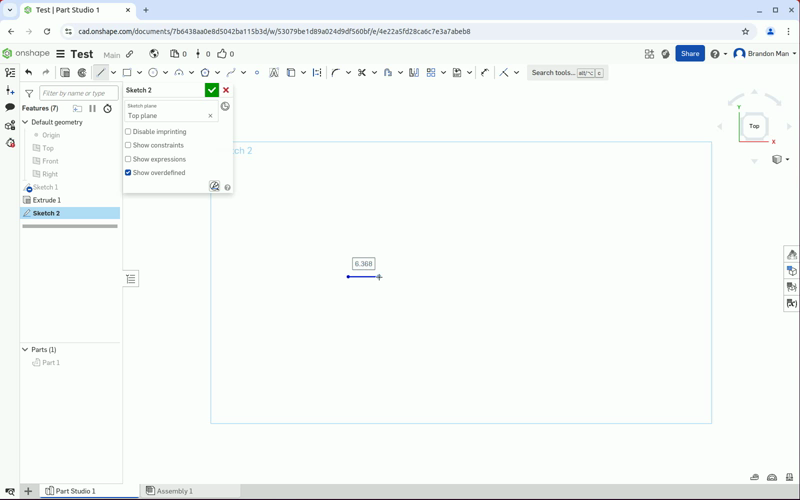
mouse_move(409, 276)
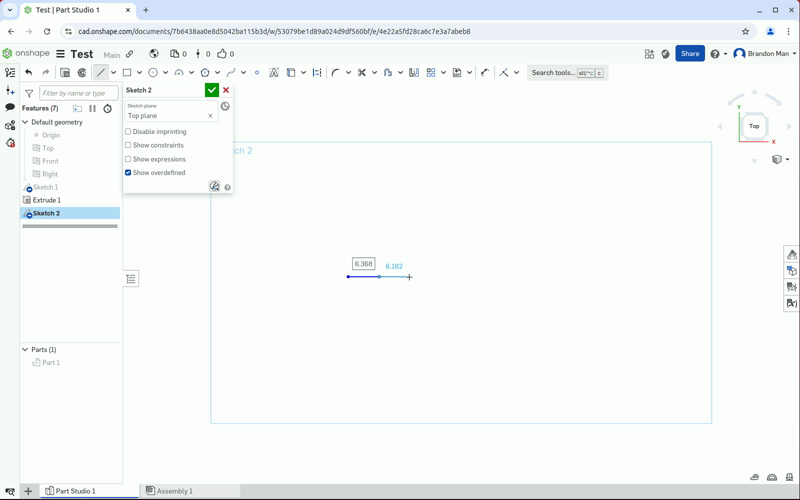
mouse_move(379, 252)
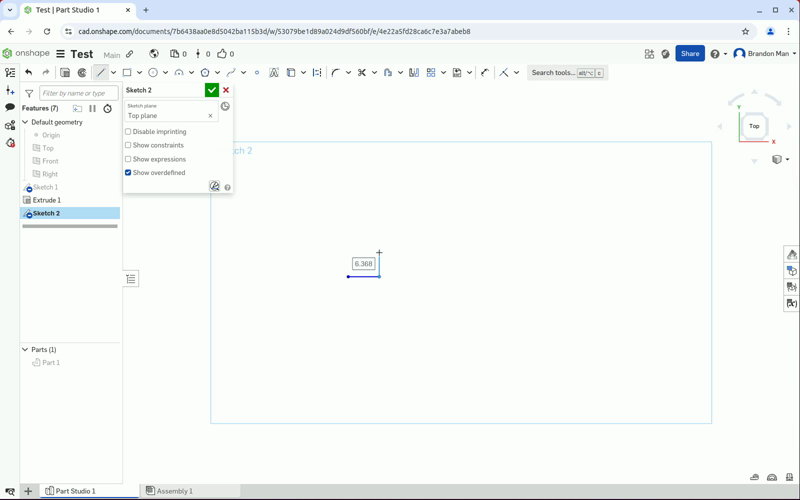
click(379, 252)
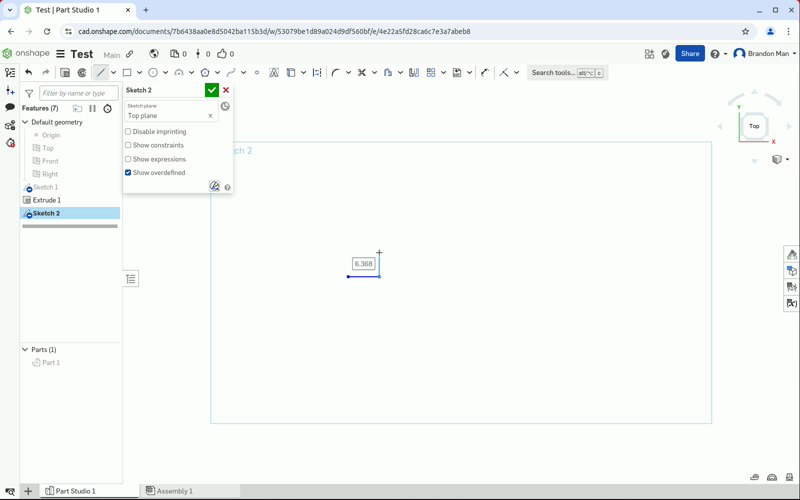
key_up(shift)
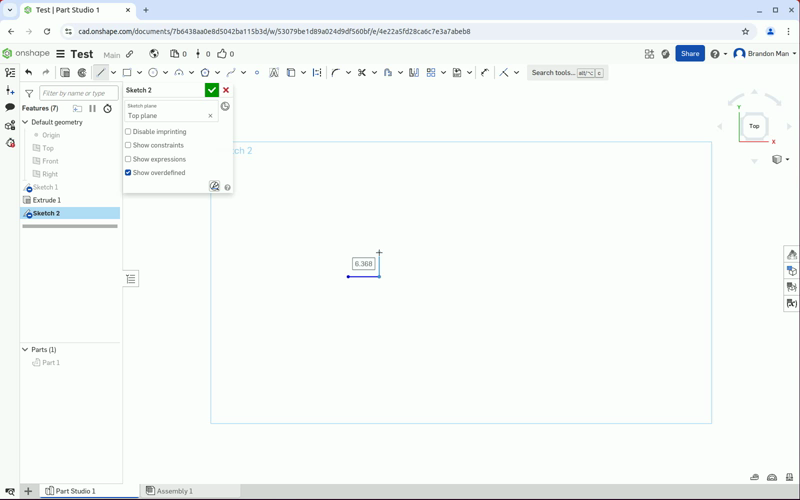
key_down(shift)
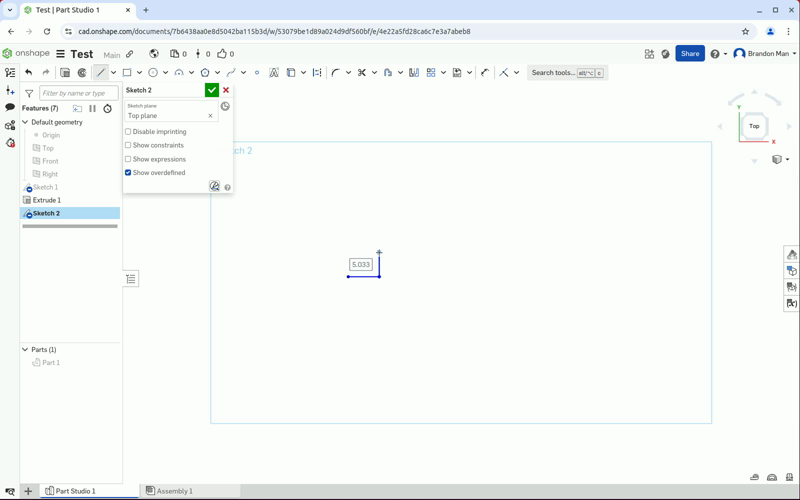
mouse_move(409, 252)
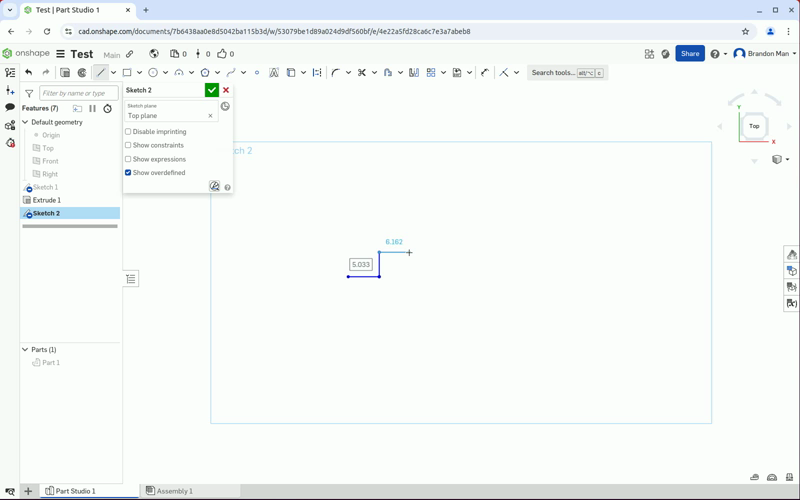
mouse_move(348, 252)
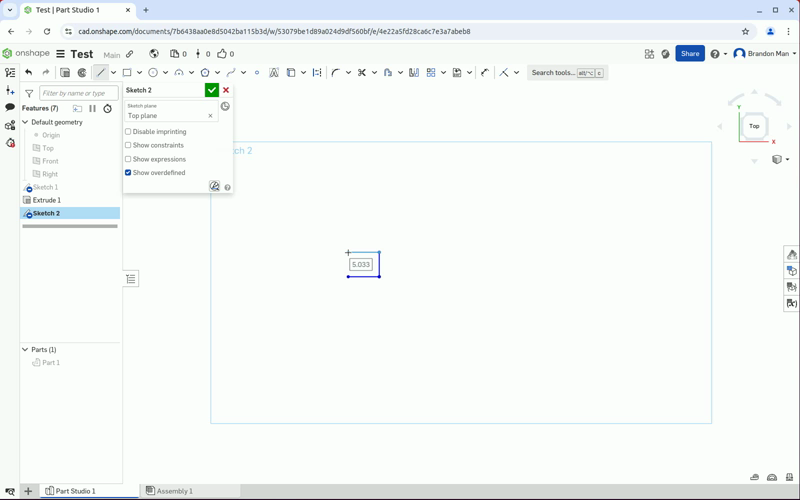
click(348, 252)
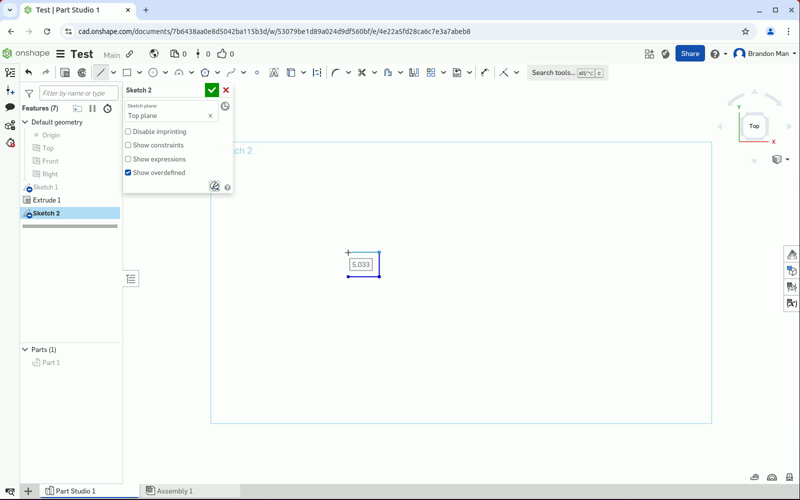
key_up(shift)
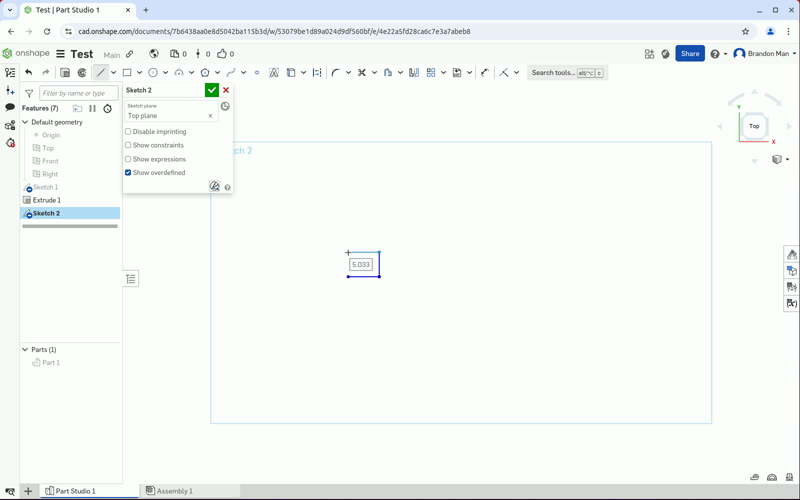
mouse_move(378, 252)
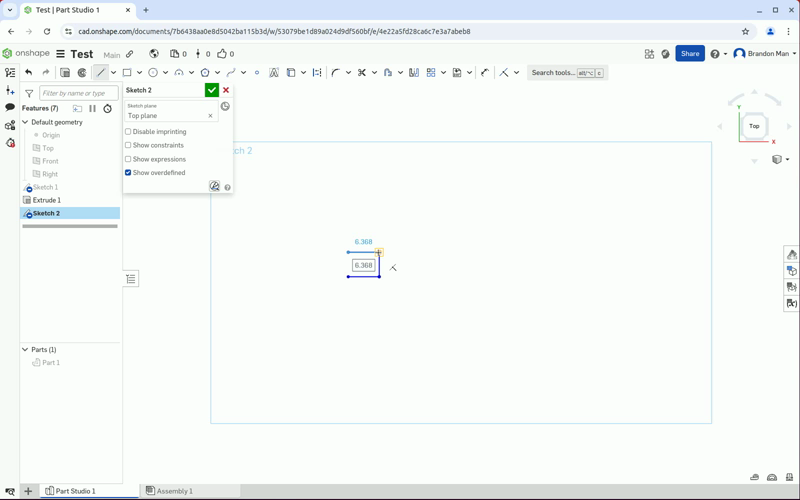
key_down(shift)
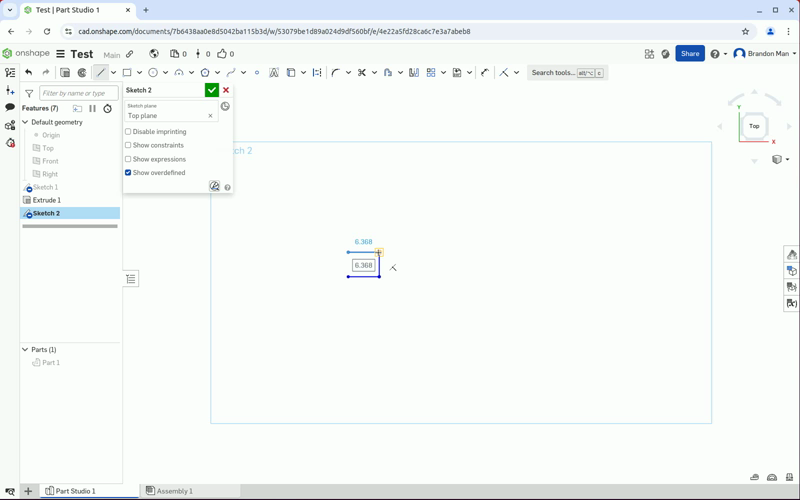
mouse_move(348, 276)
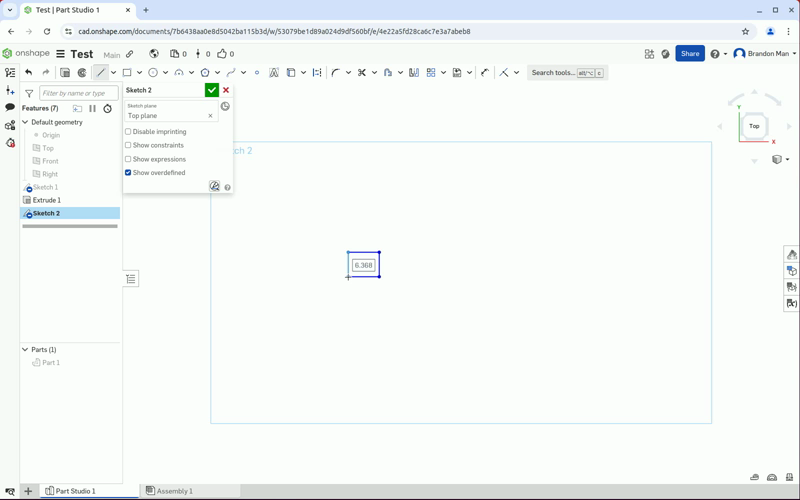
key_up(shift)
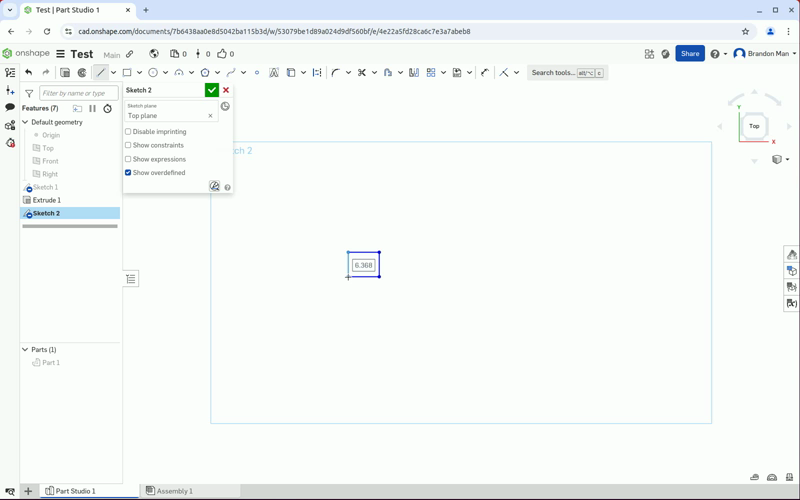
click(348, 276)
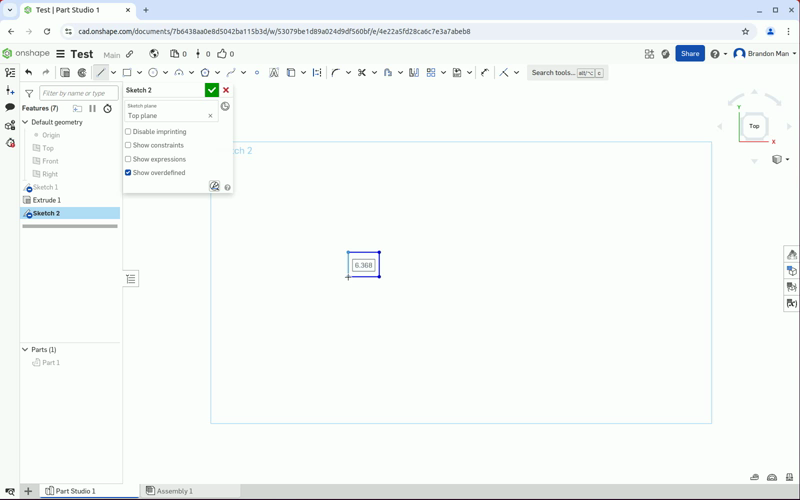
key(esc)
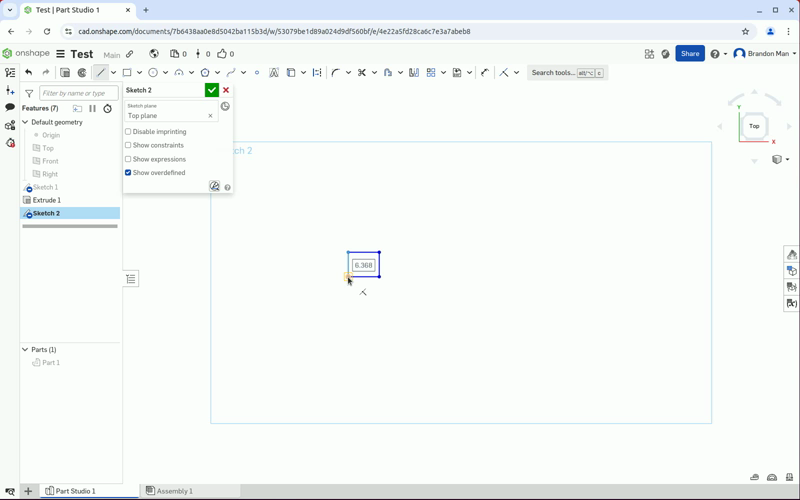
mouse_move(351, 267)
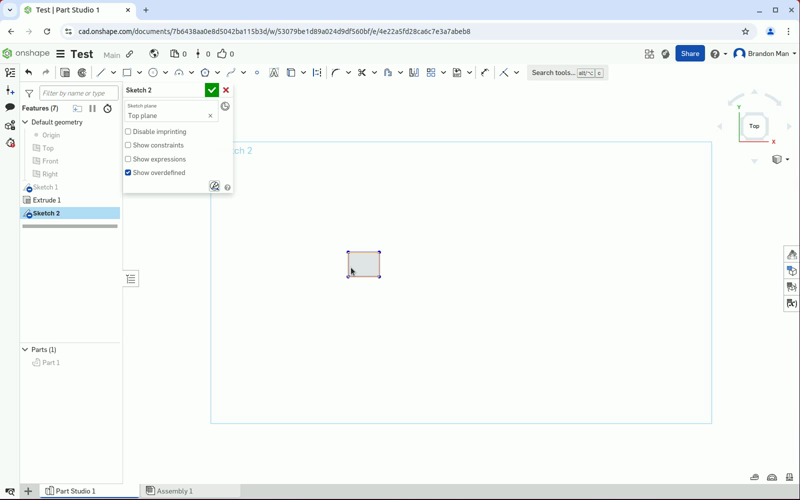
scroll(6)
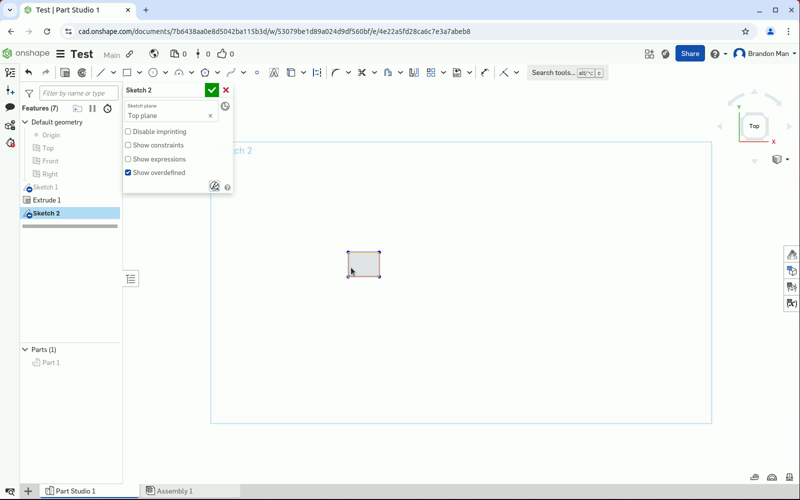
scroll(6)
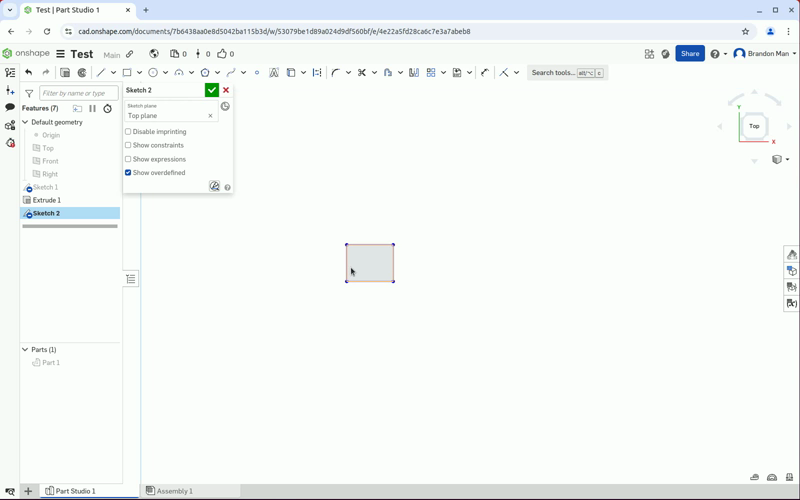
scroll(6)
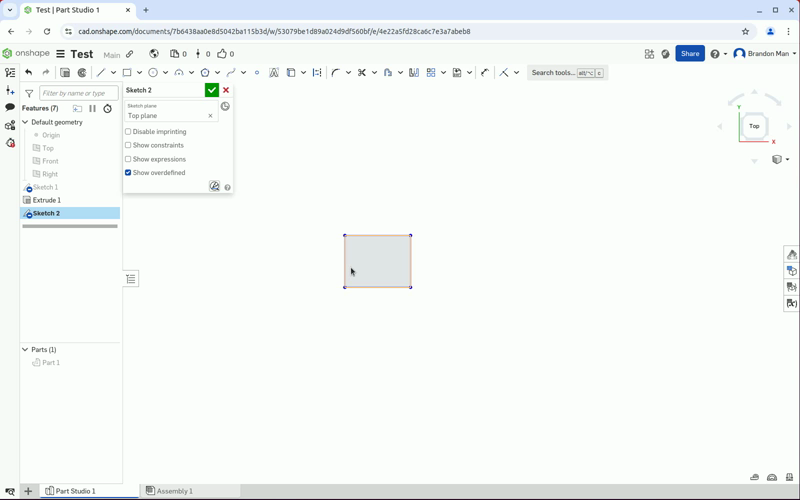
scroll(6)
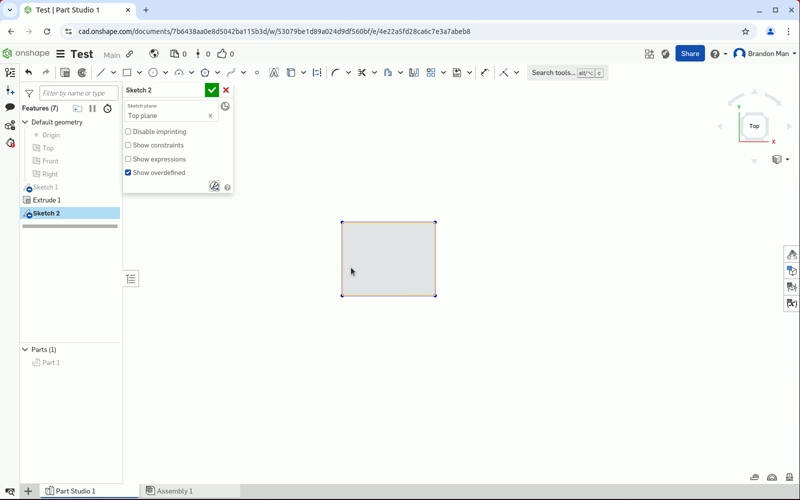
scroll(6)
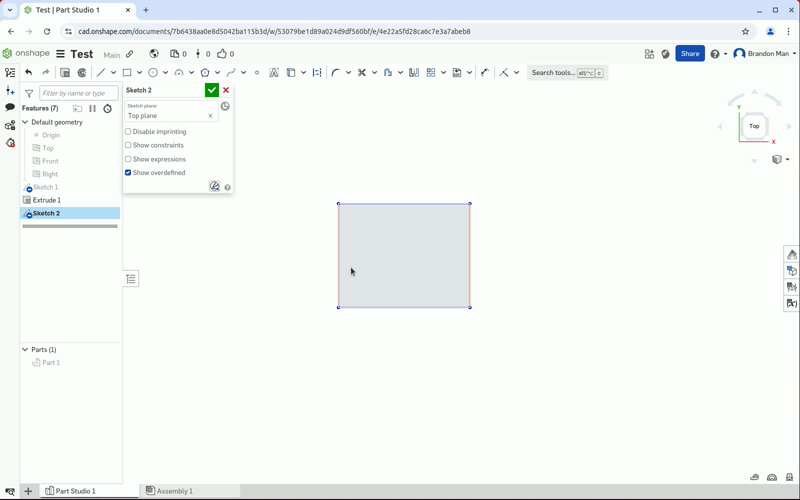
scroll(6)
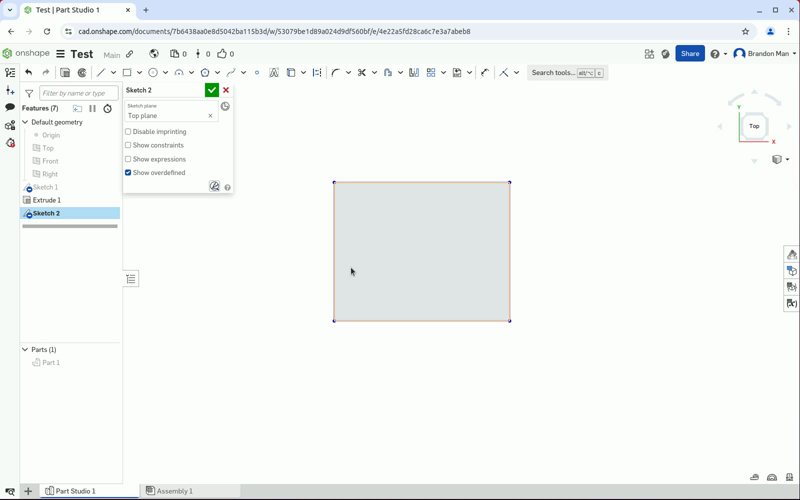
scroll(6)
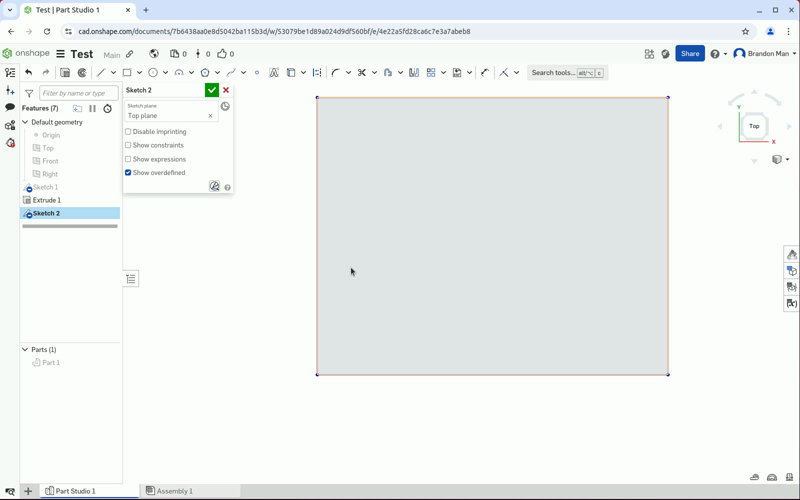
click(351, 267)
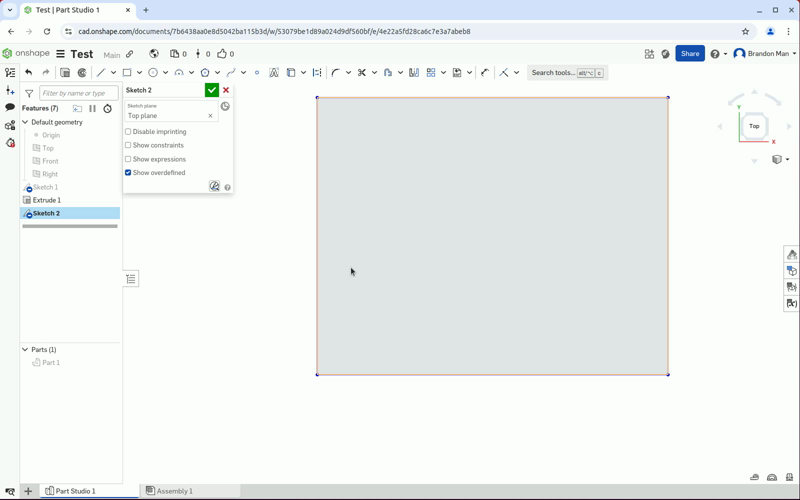
scroll(-6)
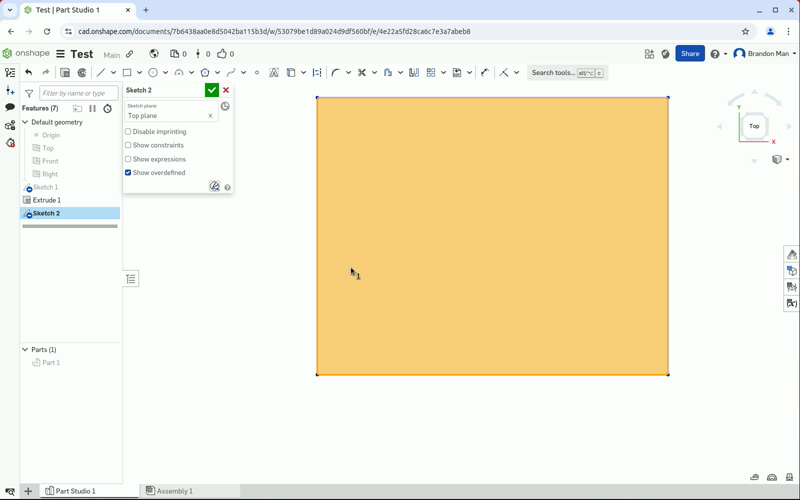
scroll(-6)
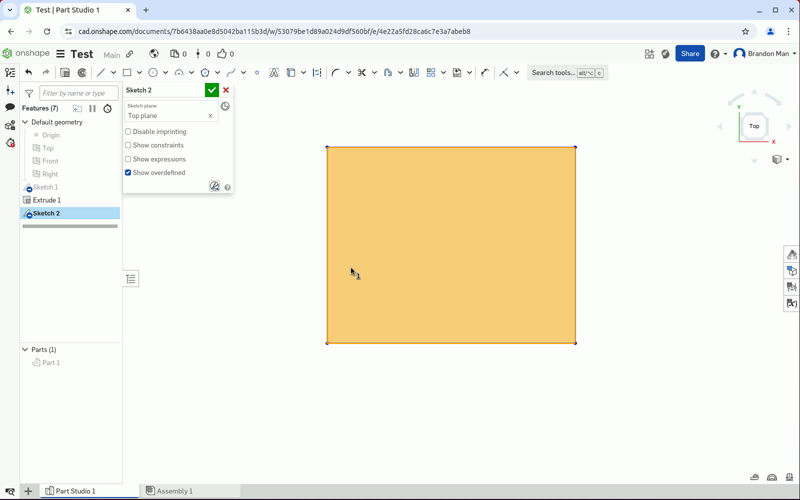
scroll(-6)
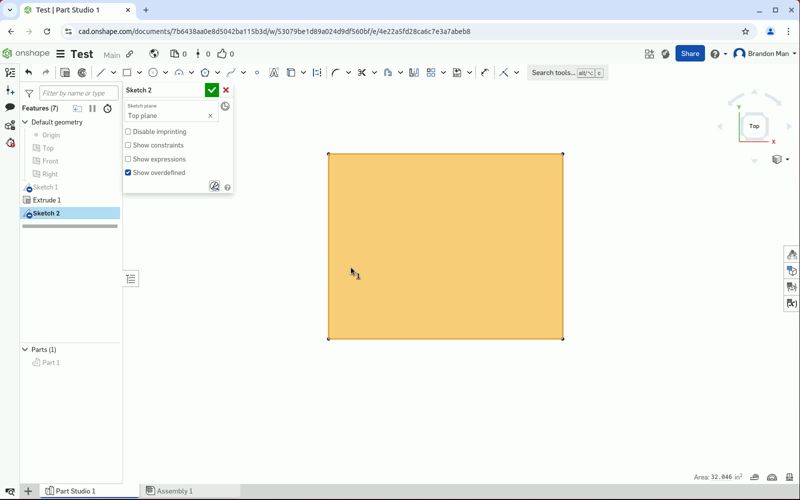
scroll(-6)
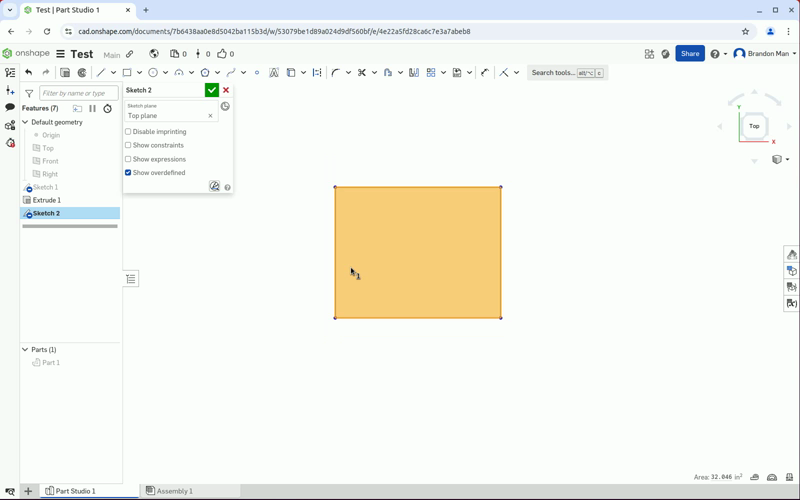
scroll(-6)
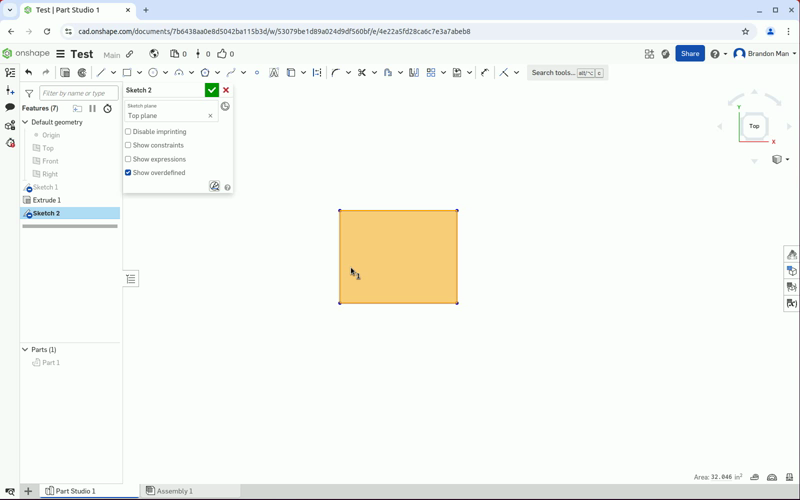
scroll(-6)
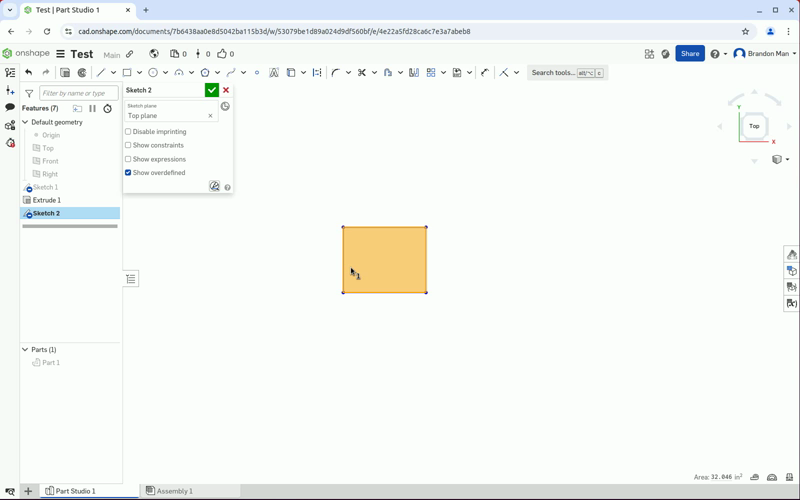
scroll(-6)
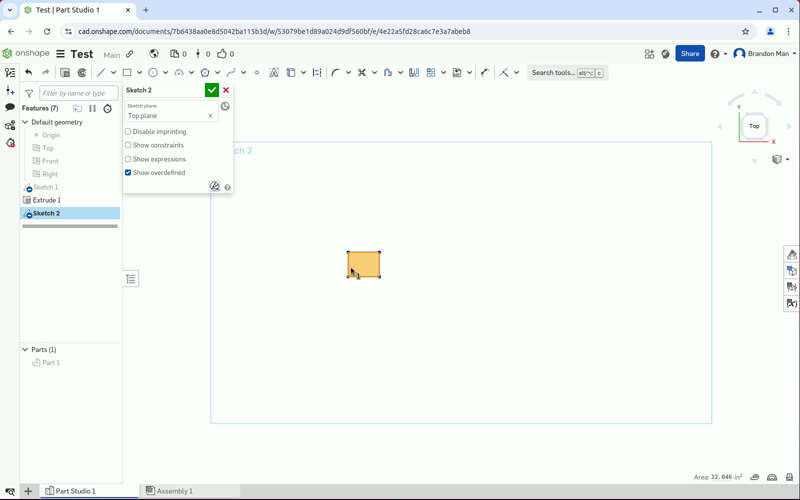
mouse_move(73, 352)
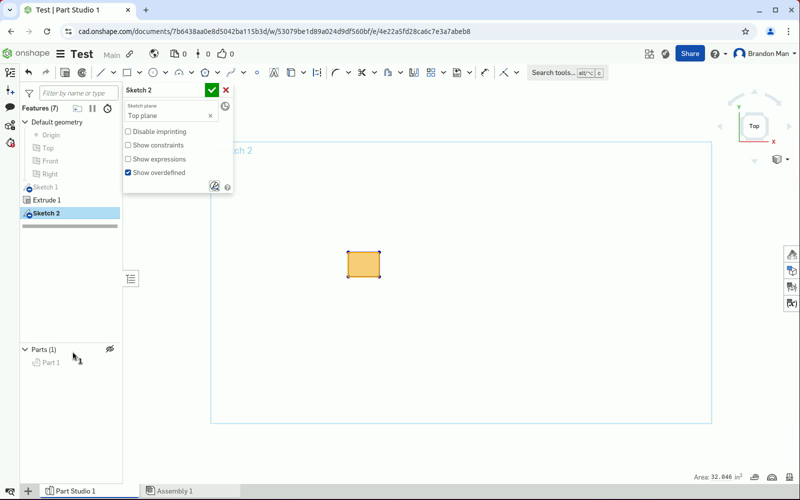
key(shift+y)
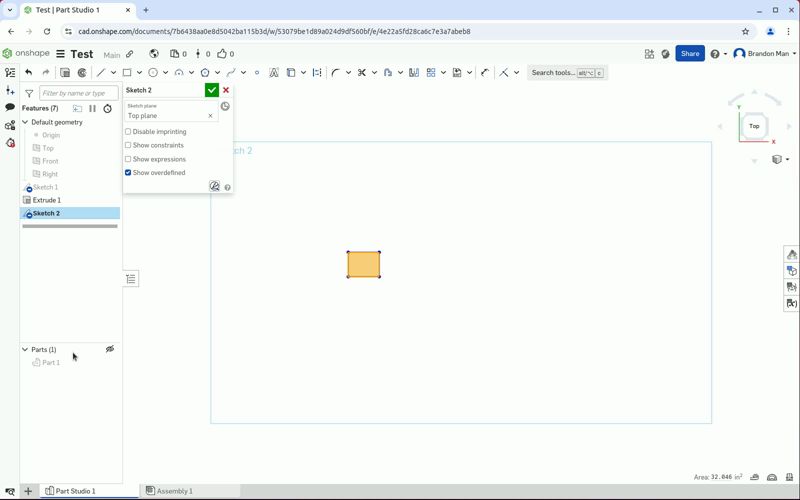
key(shift+e)
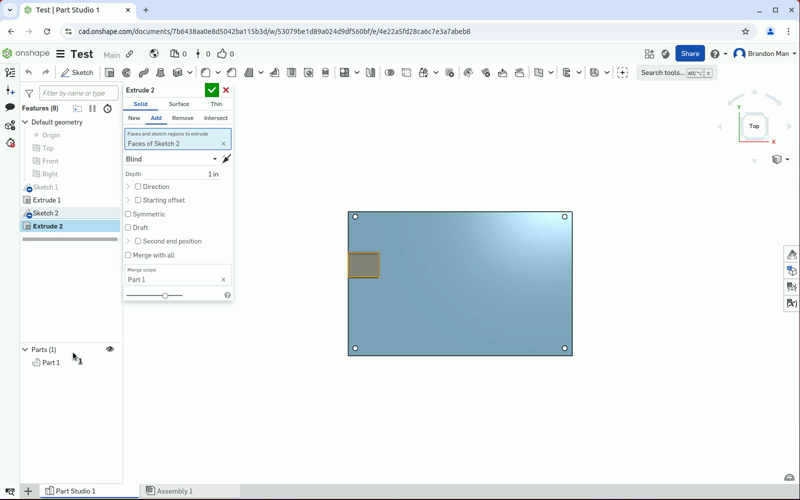
mouse_move(143, 106)
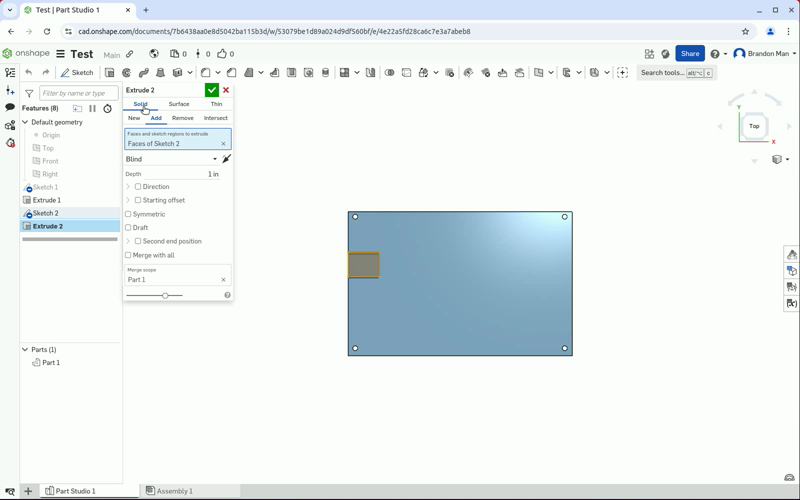
click(143, 106)
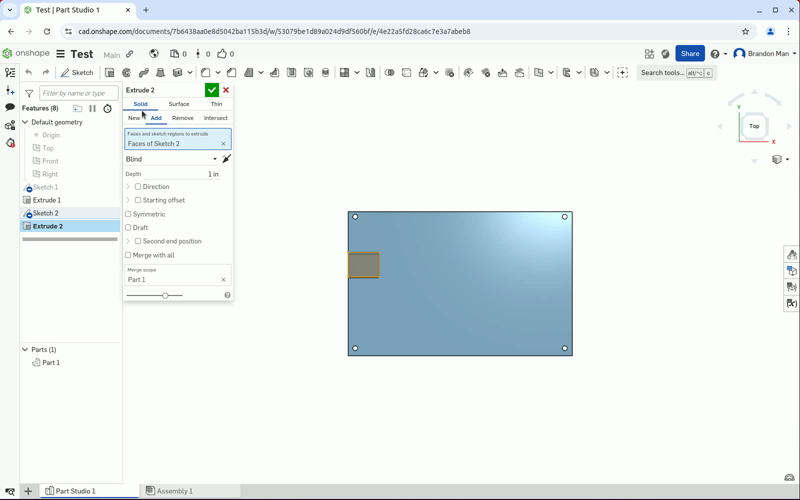
mouse_move(137, 120)
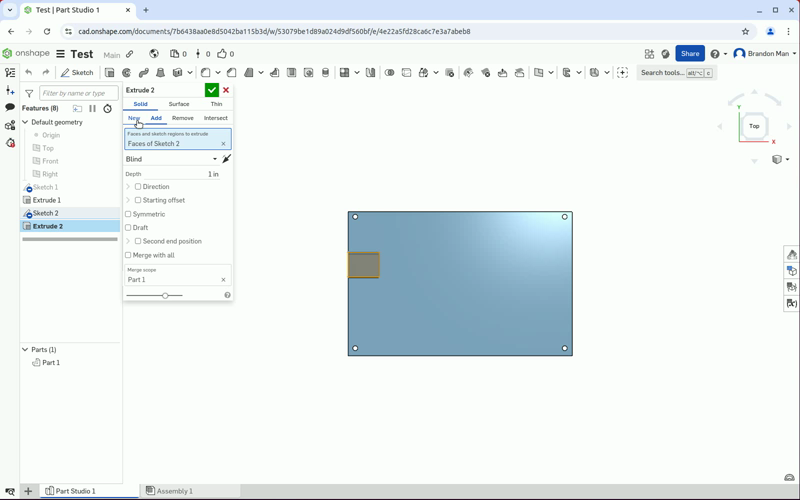
click(137, 120)
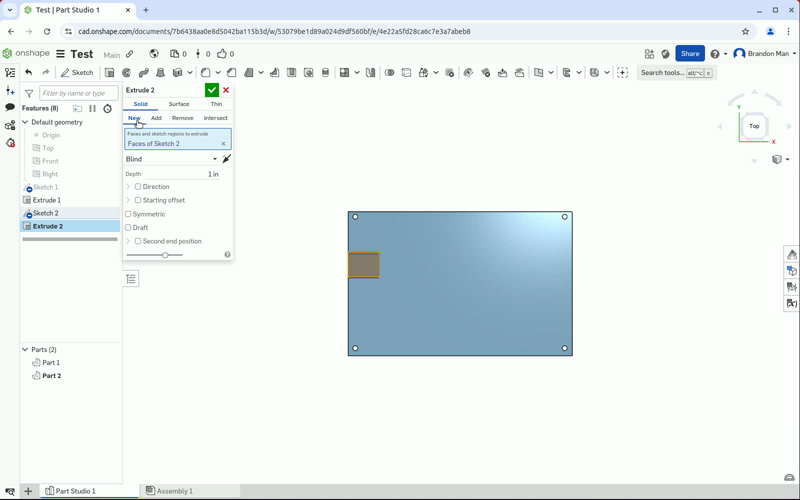
key(tab, 4)
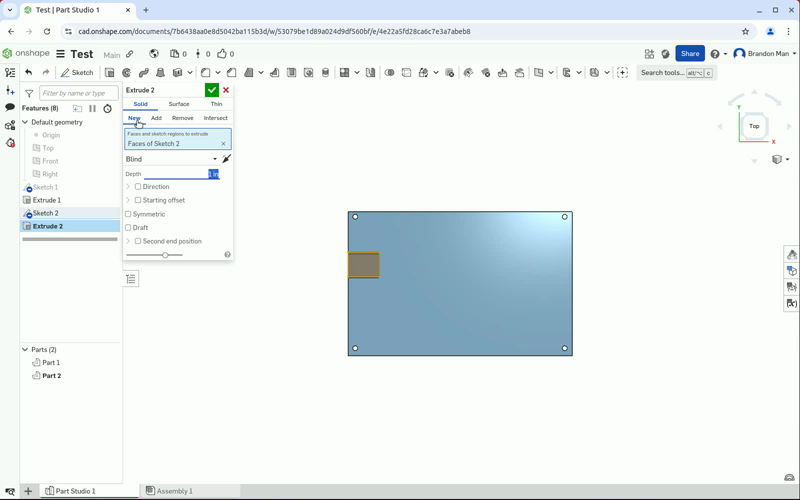
text(-0.722)
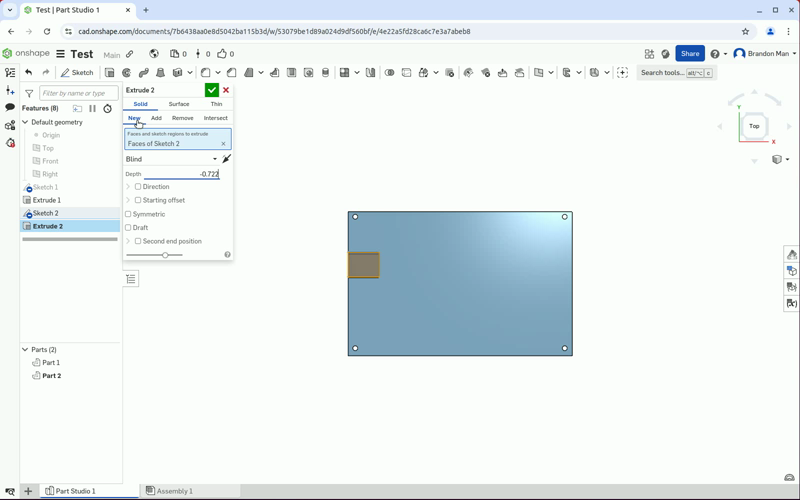
key(enter)
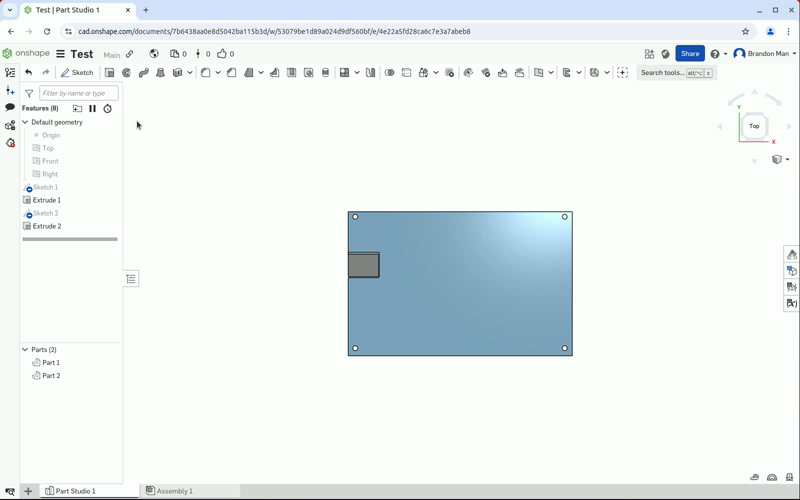
key(shift+h)
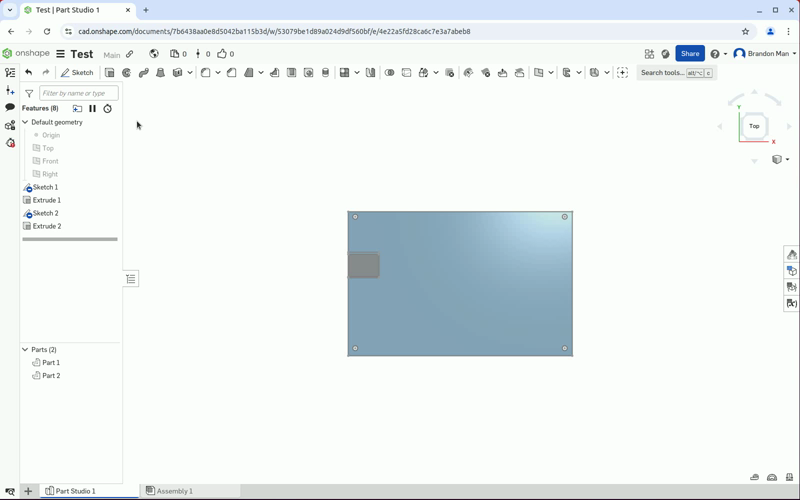
key(shift+h)
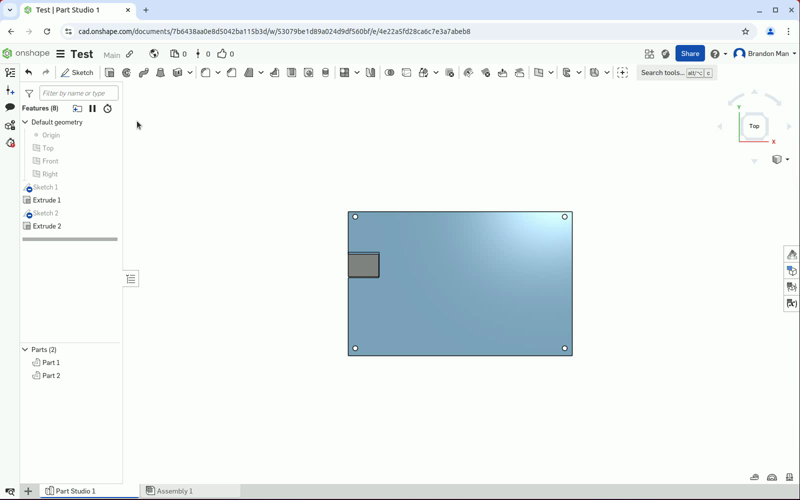
mouse_move(73, 189)
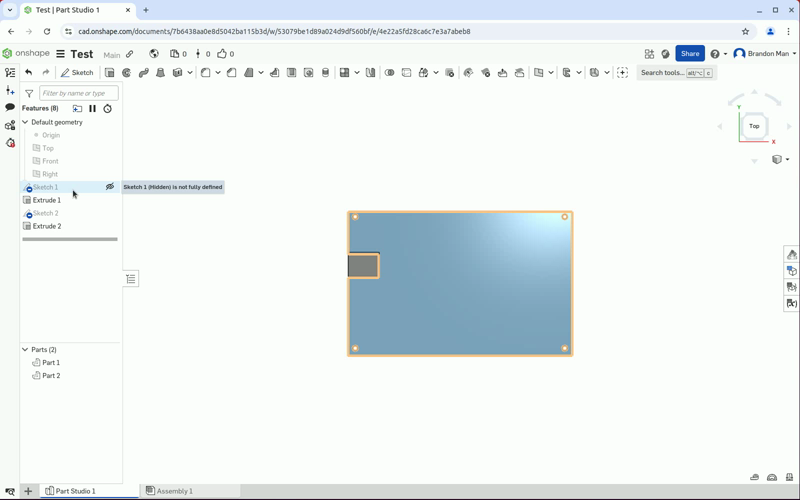
click(73, 189)
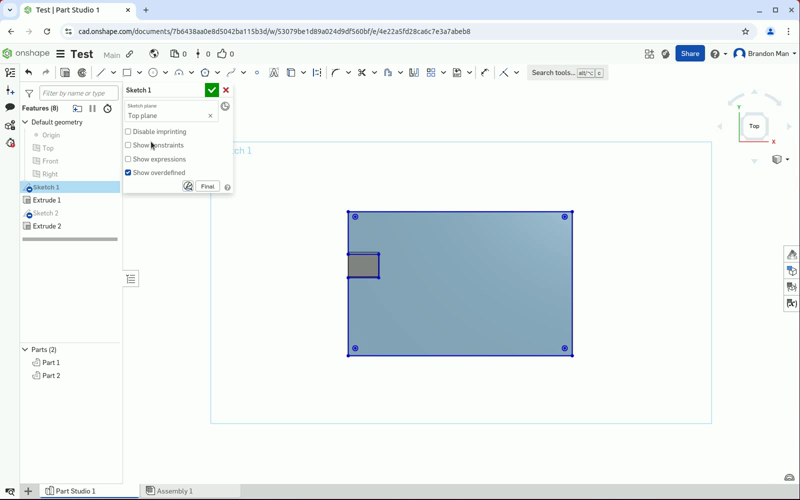
mouse_move(229, 92)
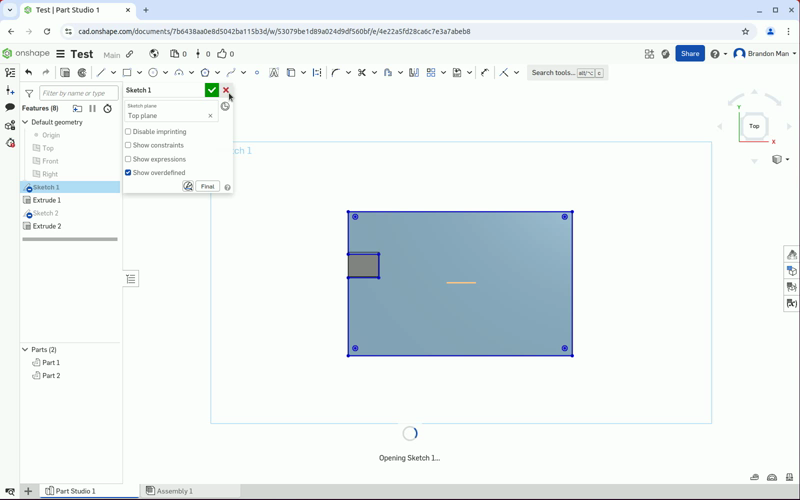
click(229, 92)
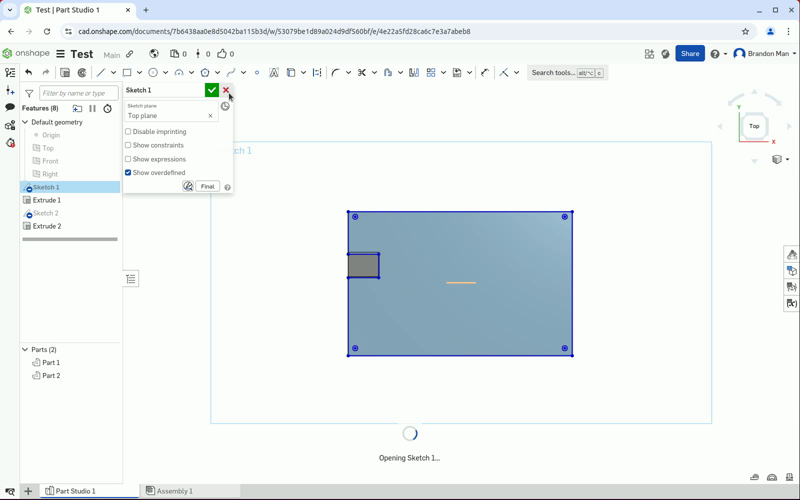
key(shift+s)
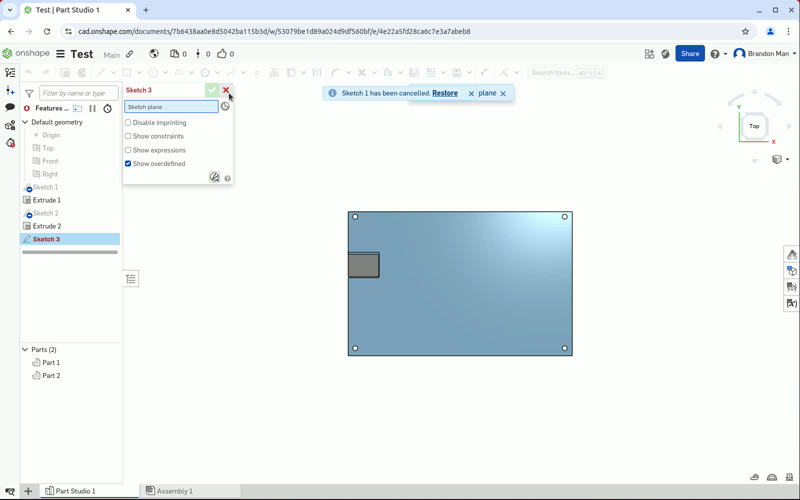
mouse_move(73, 150)
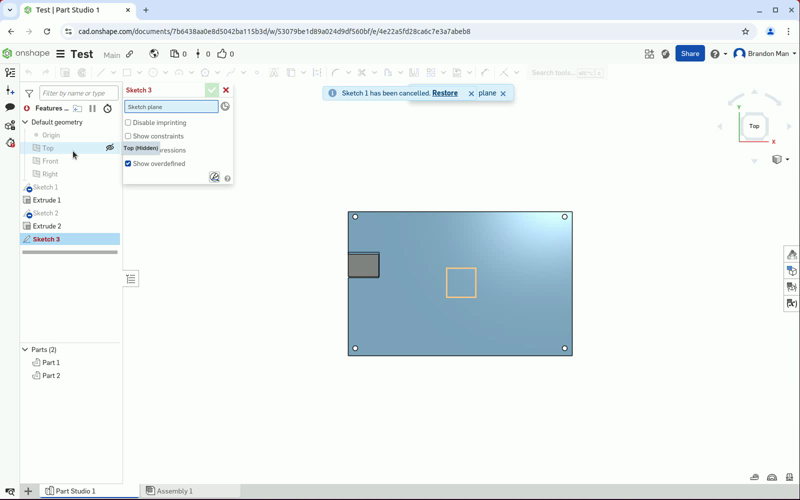
click(73, 150)
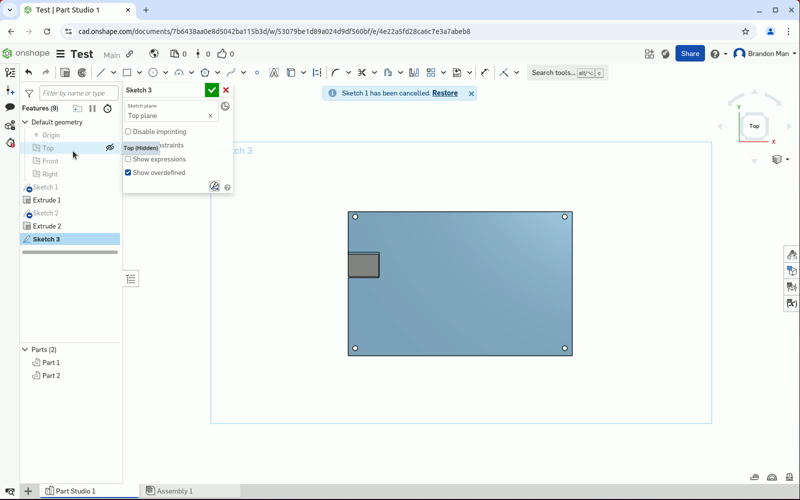
mouse_move(73, 352)
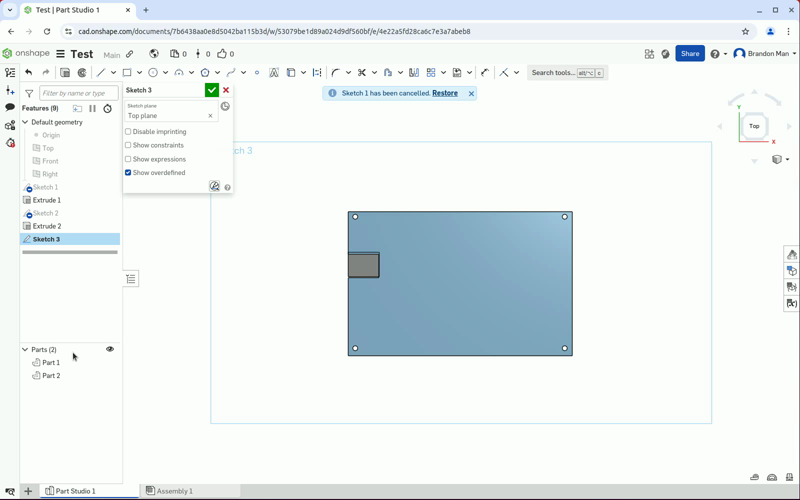
key(y)
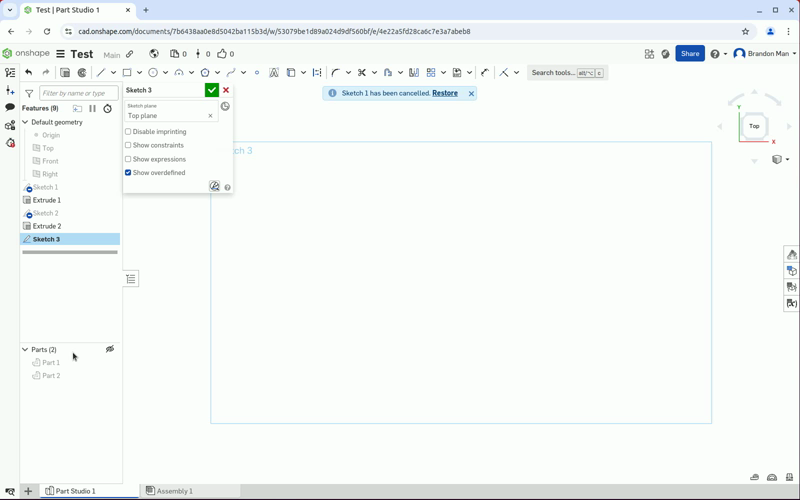
key(l)
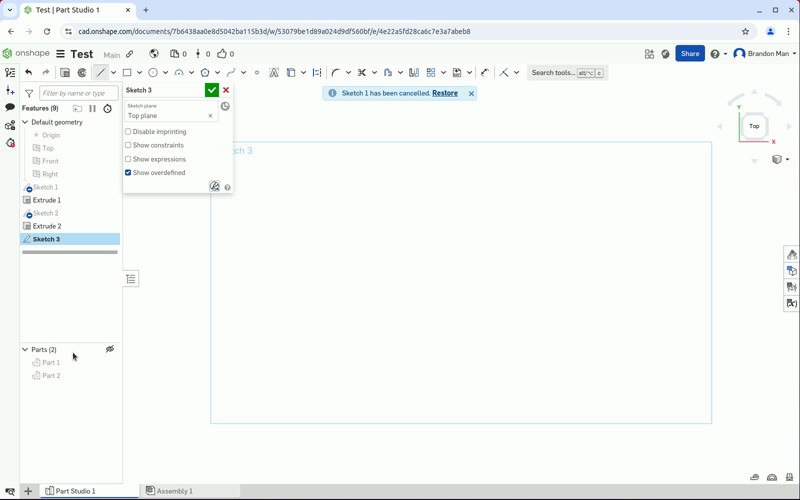
key_down(shift)
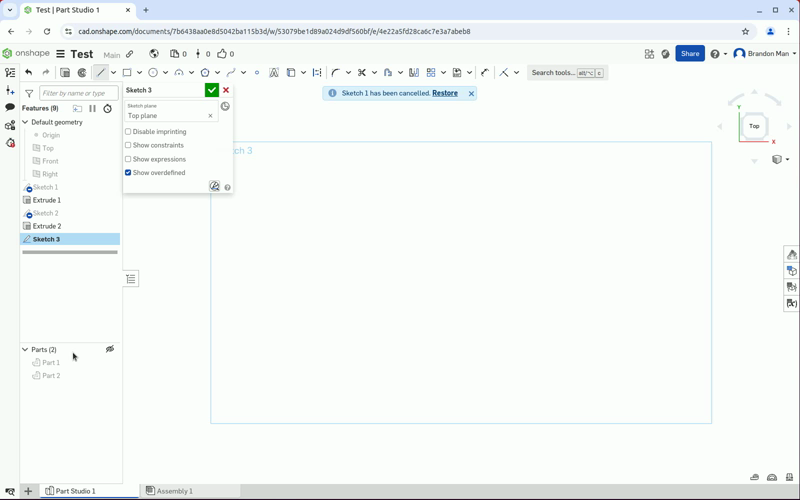
mouse_move(348, 276)
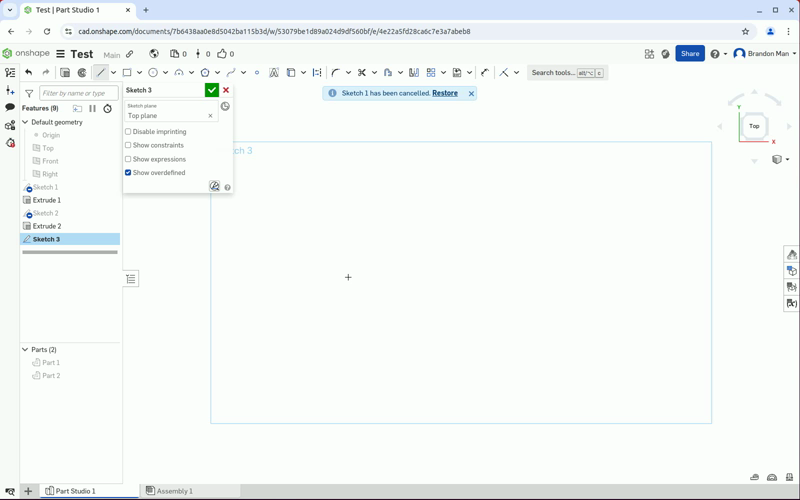
click(348, 276)
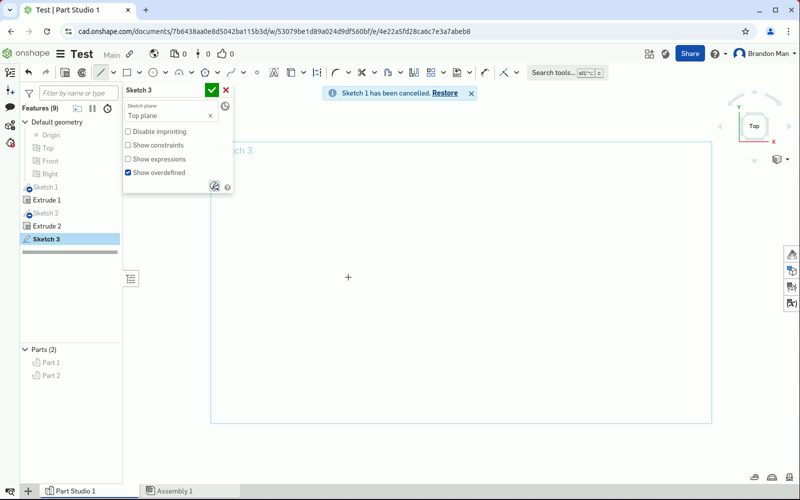
key_up(shift)
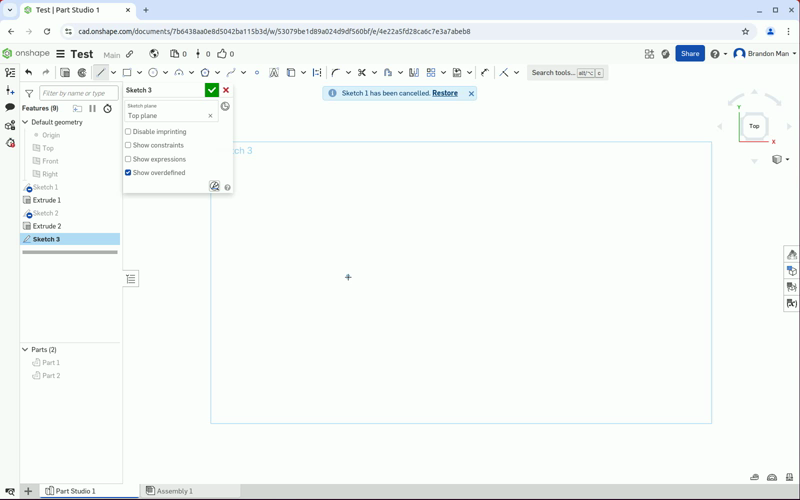
key_down(shift)
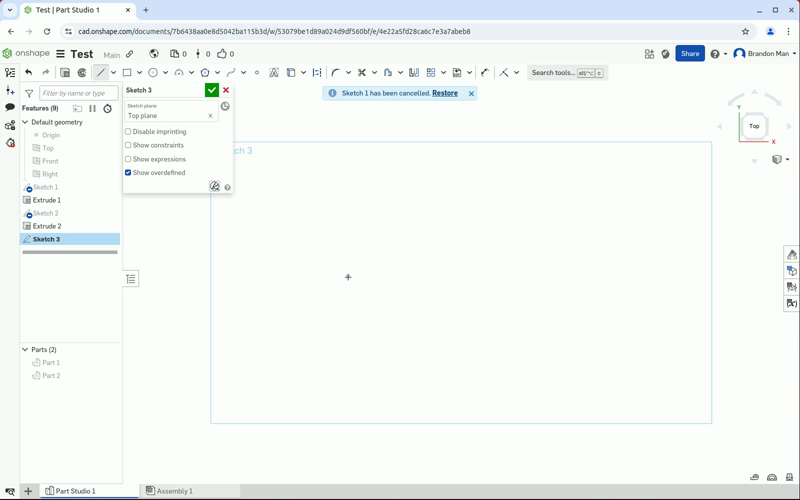
mouse_move(378, 276)
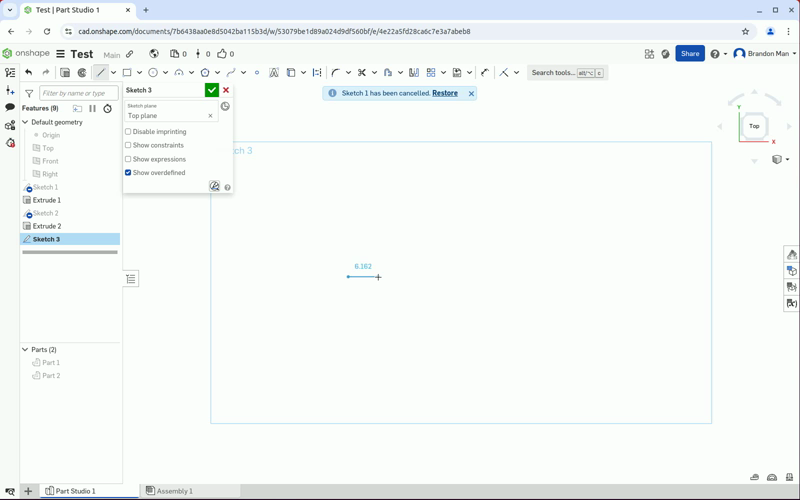
mouse_move(379, 276)
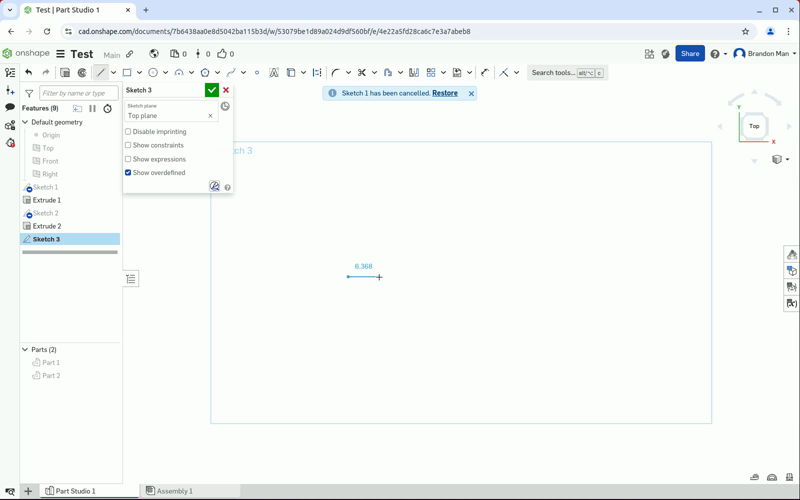
click(379, 276)
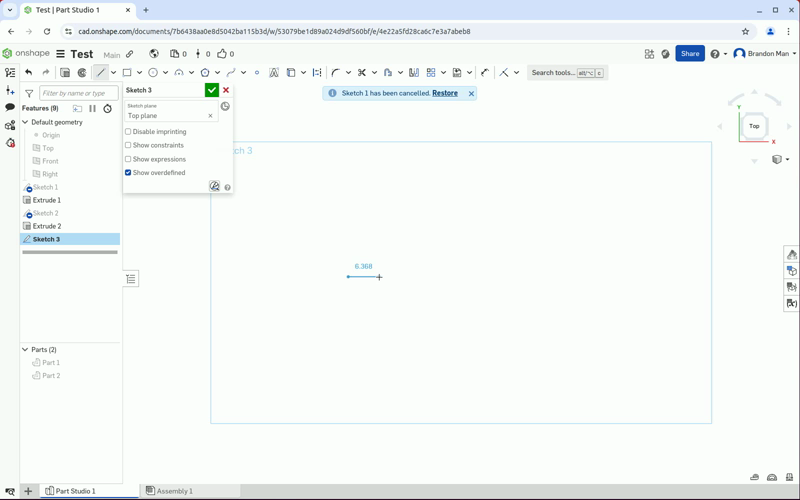
key_up(shift)
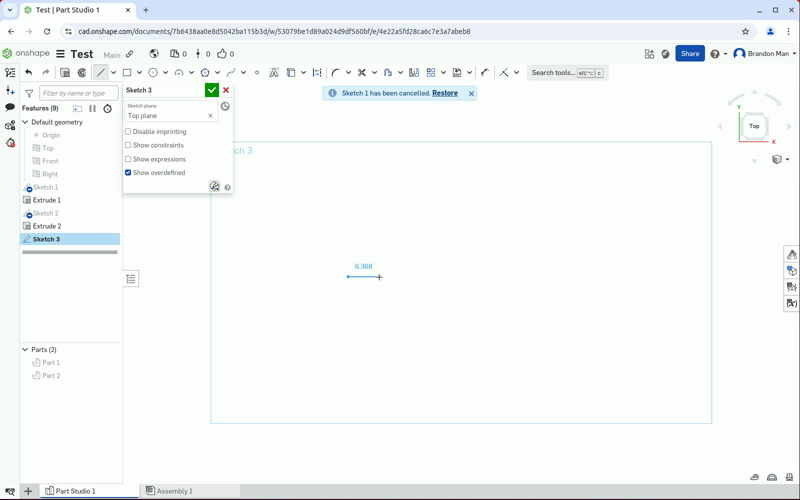
key_down(shift)
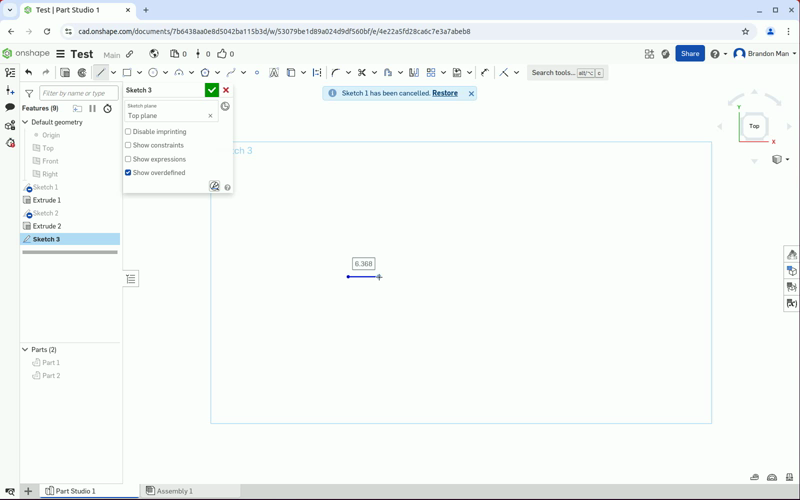
mouse_move(409, 276)
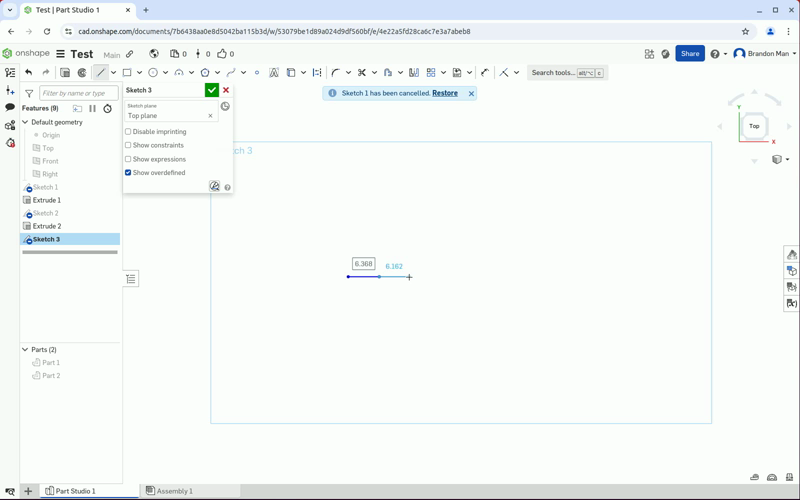
mouse_move(379, 252)
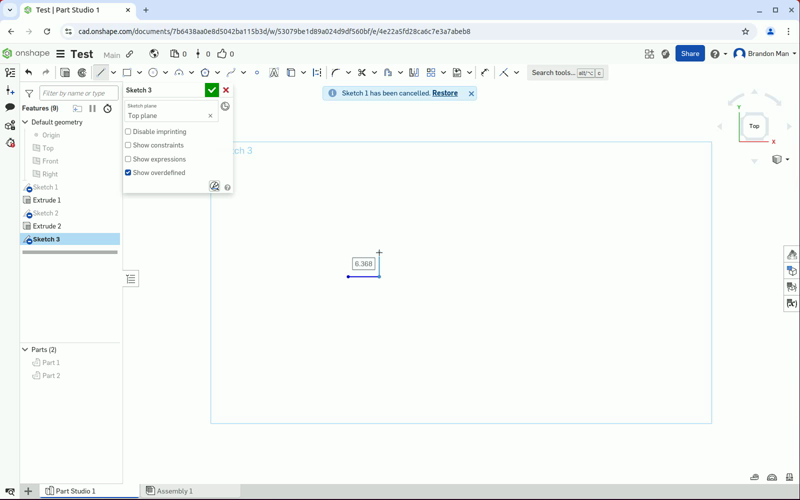
click(379, 252)
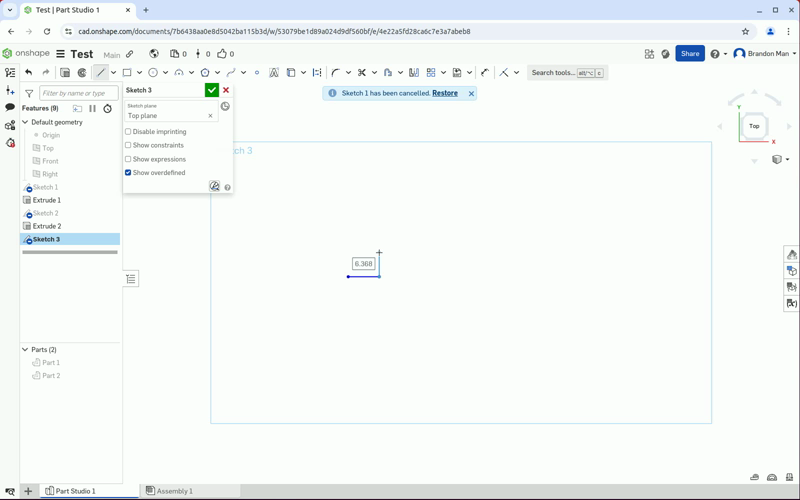
key_up(shift)
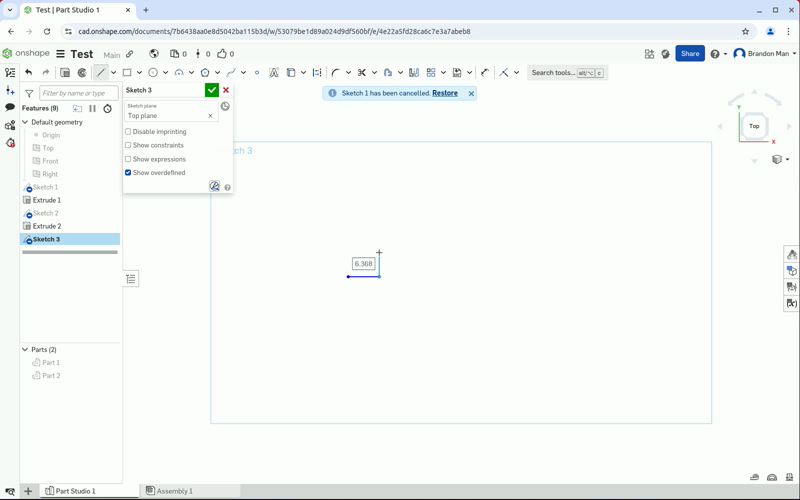
key_down(shift)
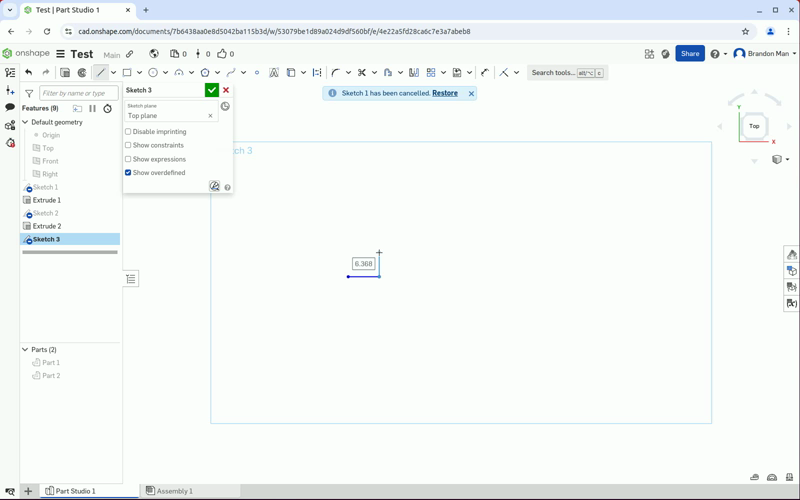
mouse_move(409, 252)
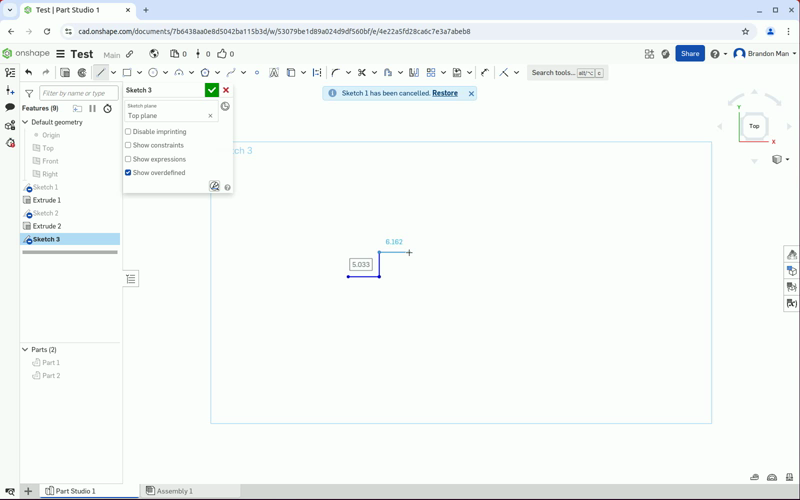
mouse_move(348, 252)
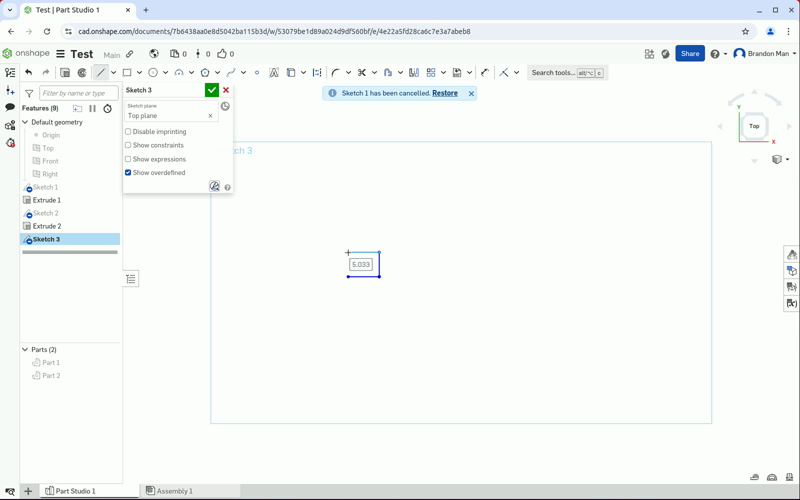
click(348, 252)
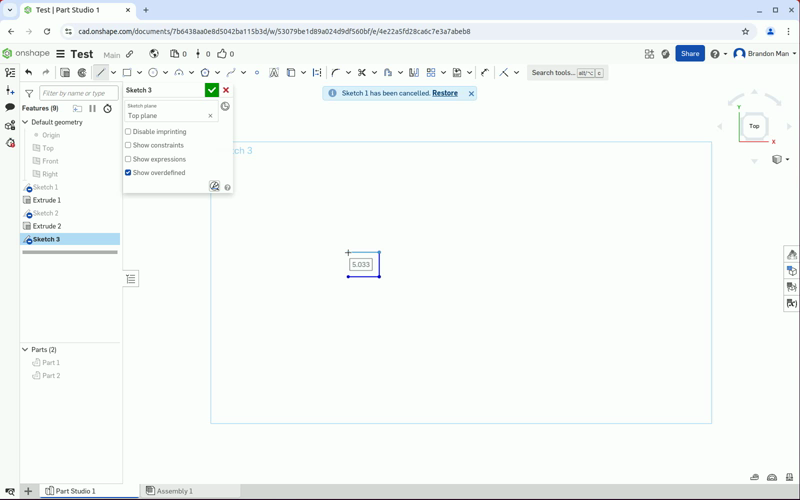
key_up(shift)
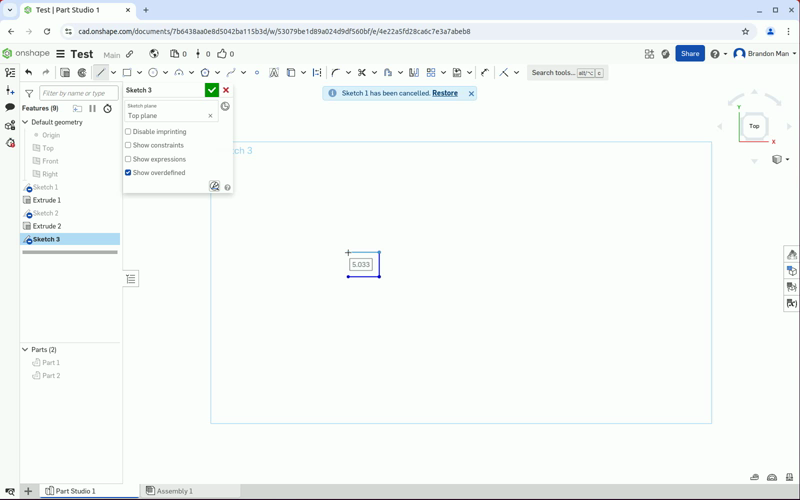
mouse_move(378, 252)
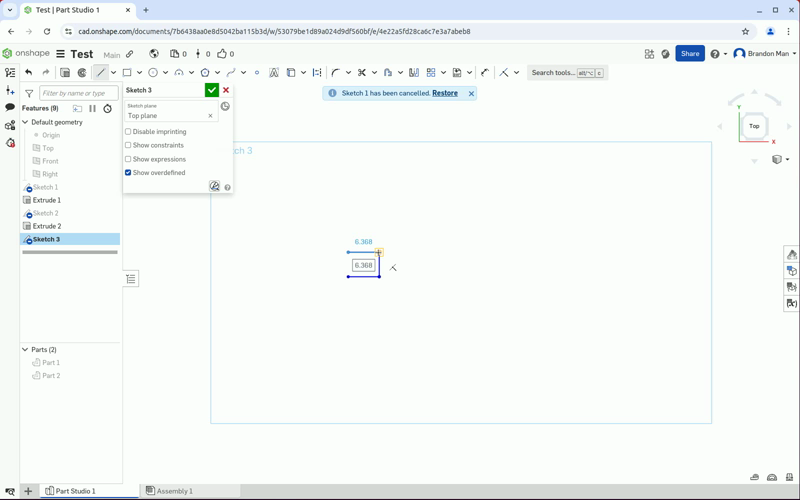
key_down(shift)
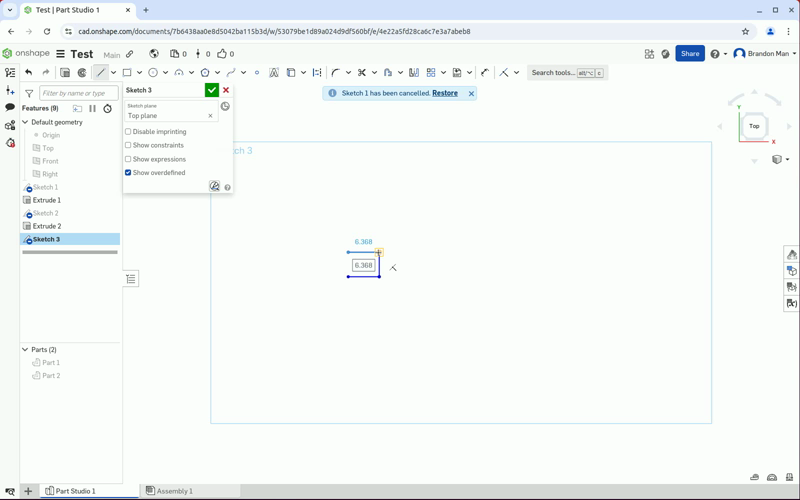
mouse_move(348, 276)
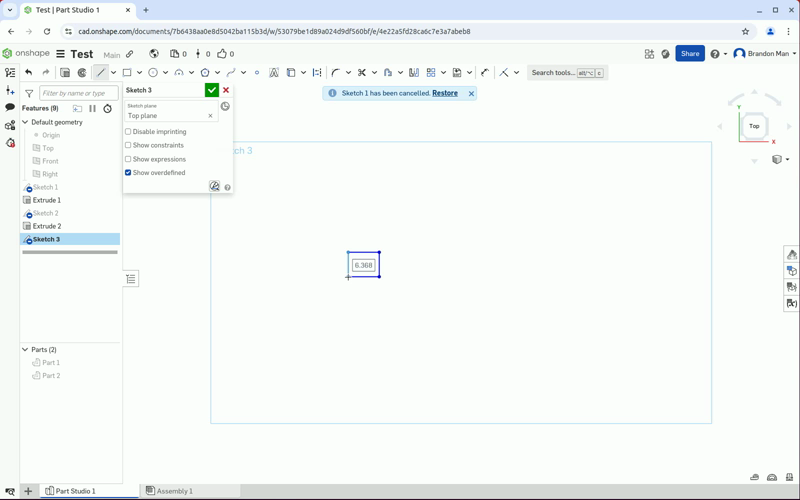
key_up(shift)
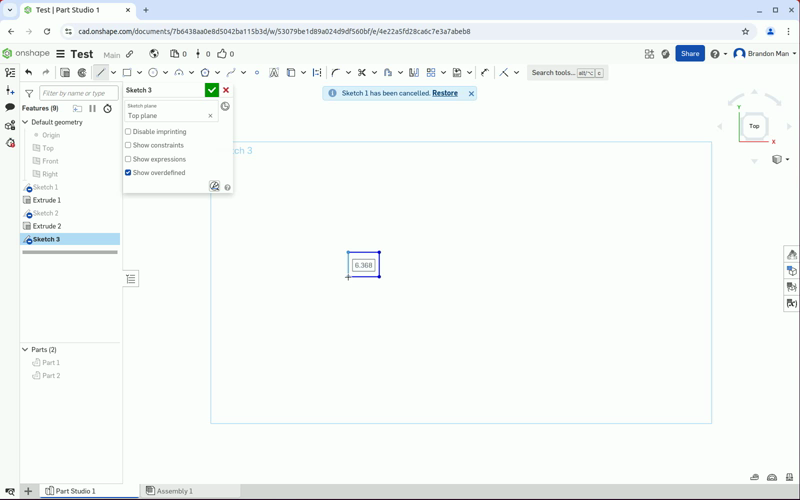
click(348, 276)
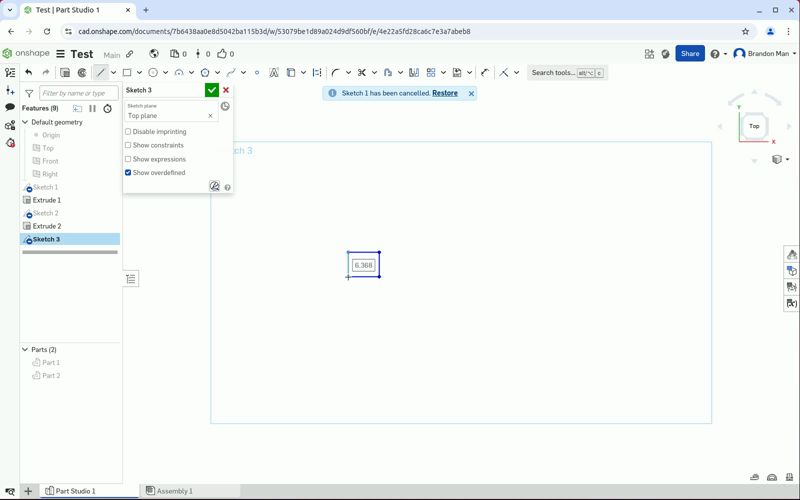
key(esc)
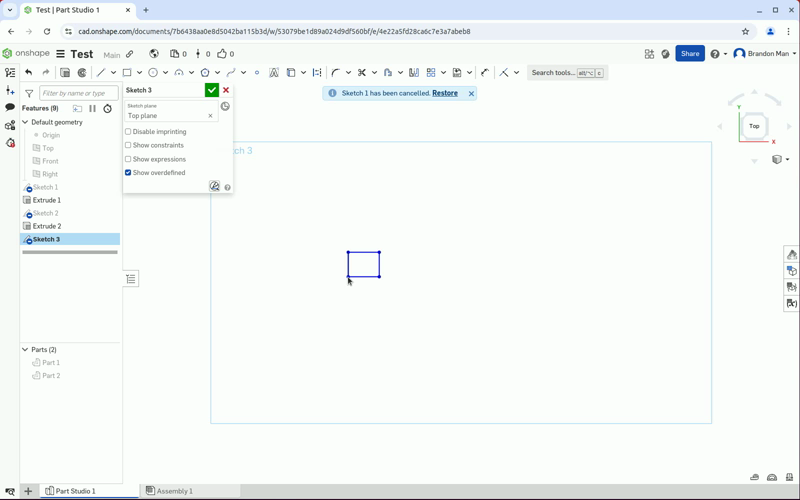
mouse_move(370, 260)
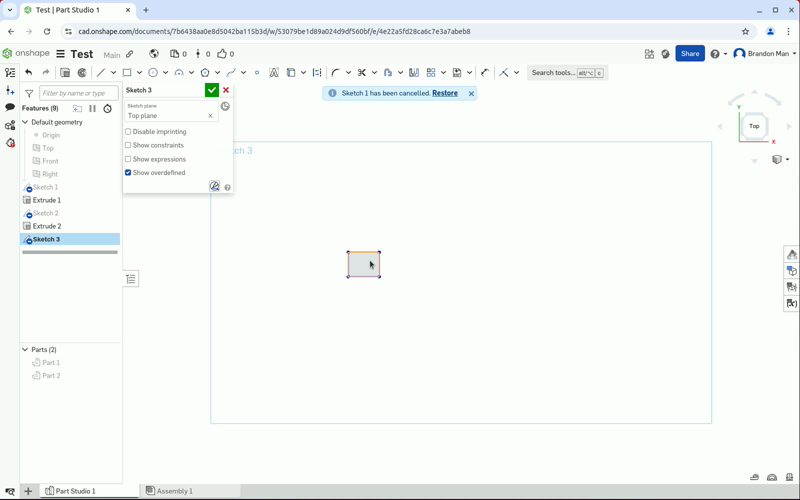
scroll(6)
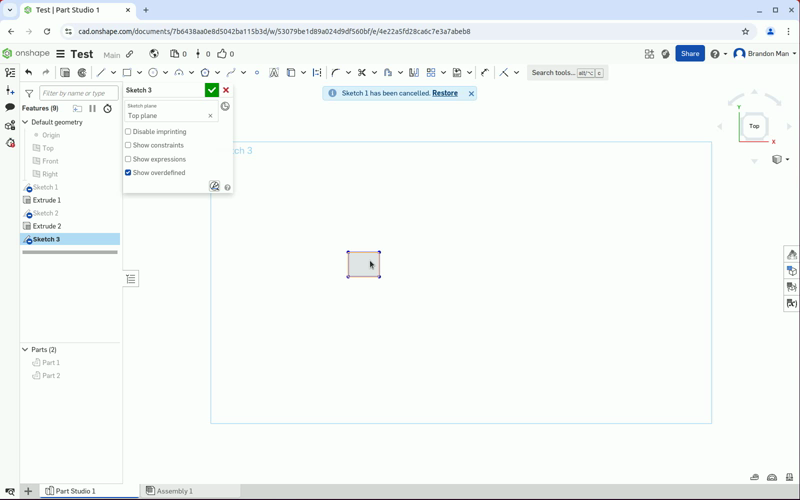
scroll(6)
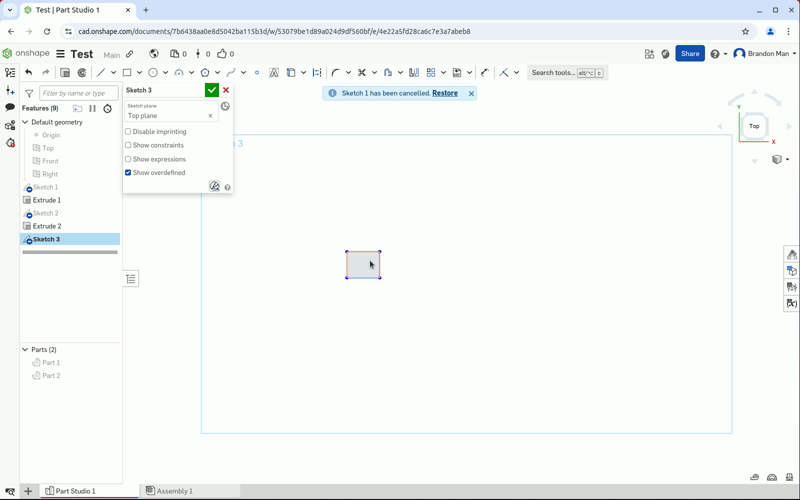
scroll(6)
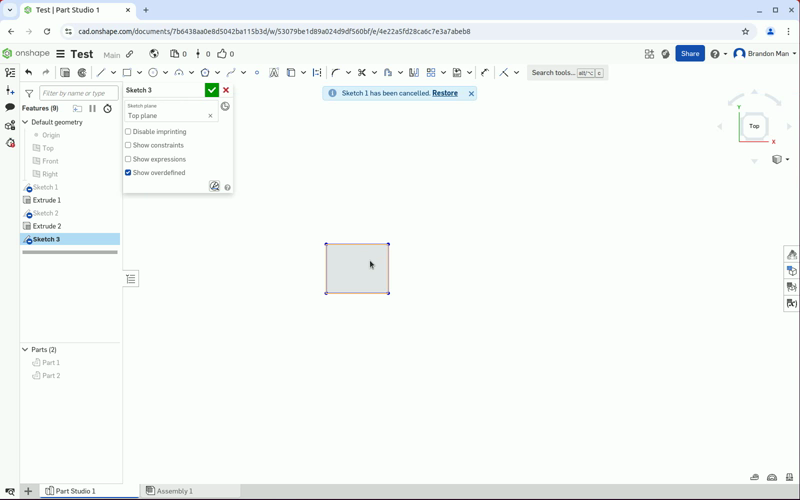
scroll(6)
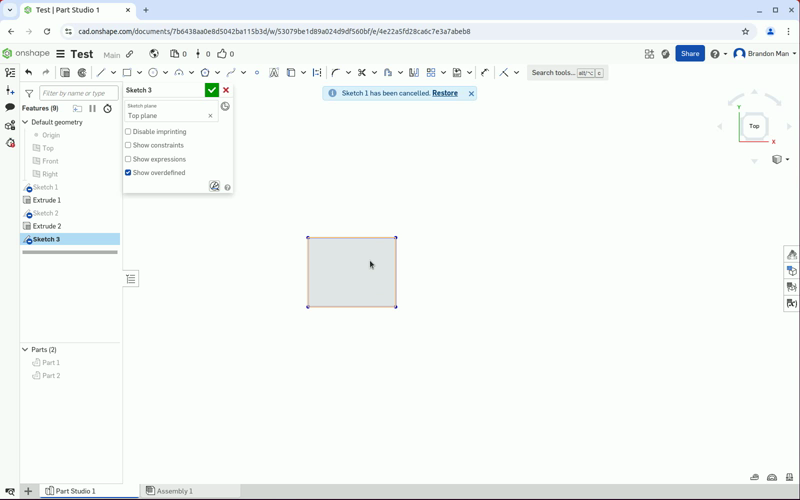
scroll(6)
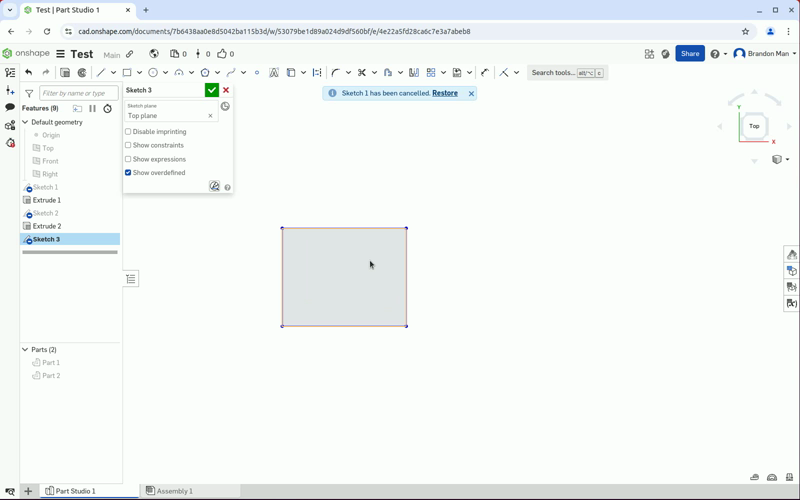
scroll(6)
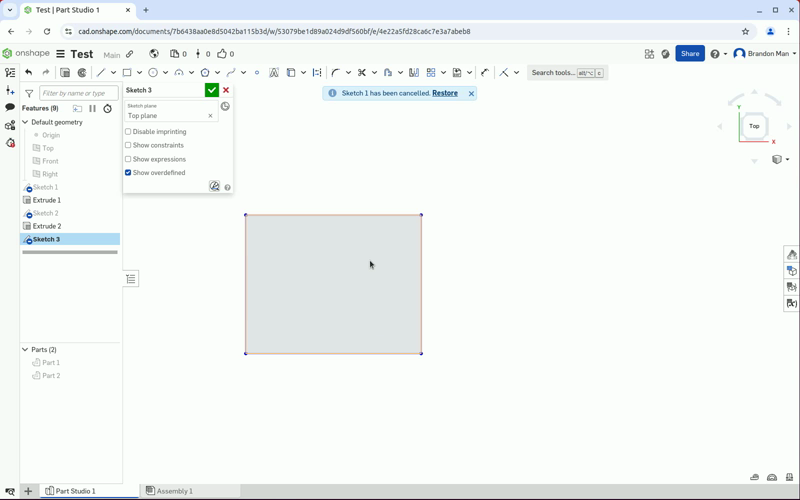
scroll(6)
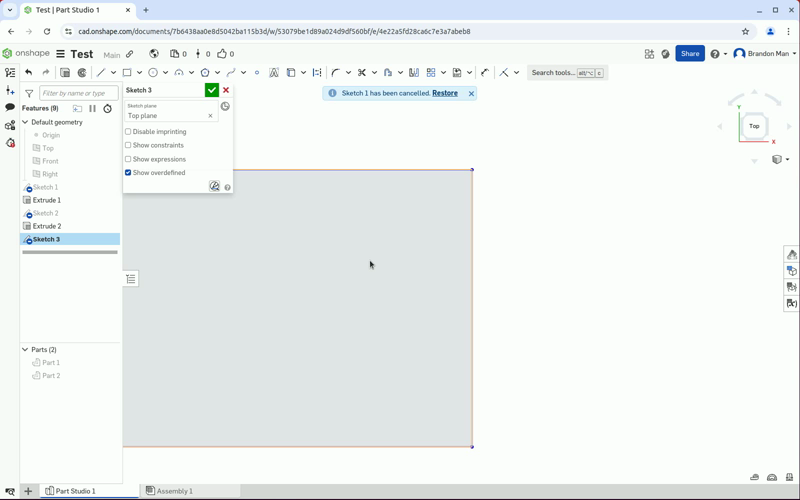
click(370, 260)
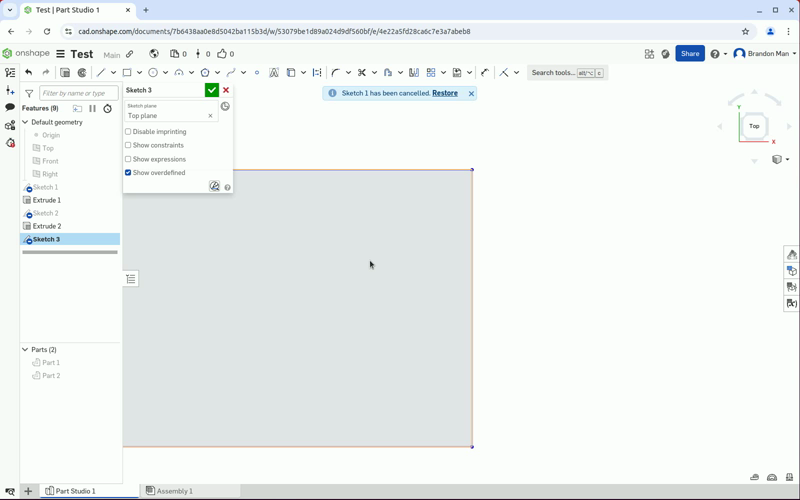
scroll(-6)
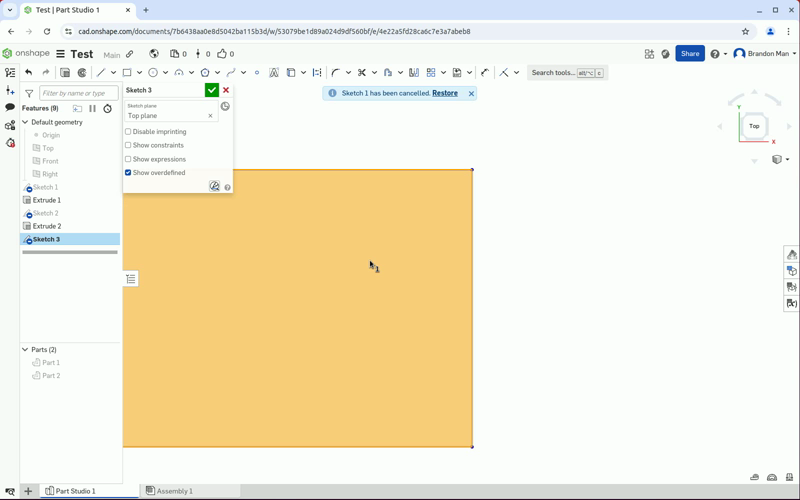
scroll(-6)
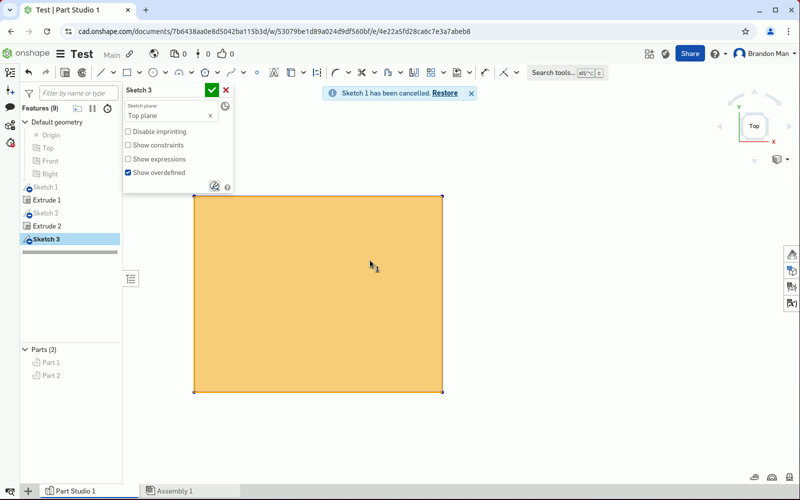
scroll(-6)
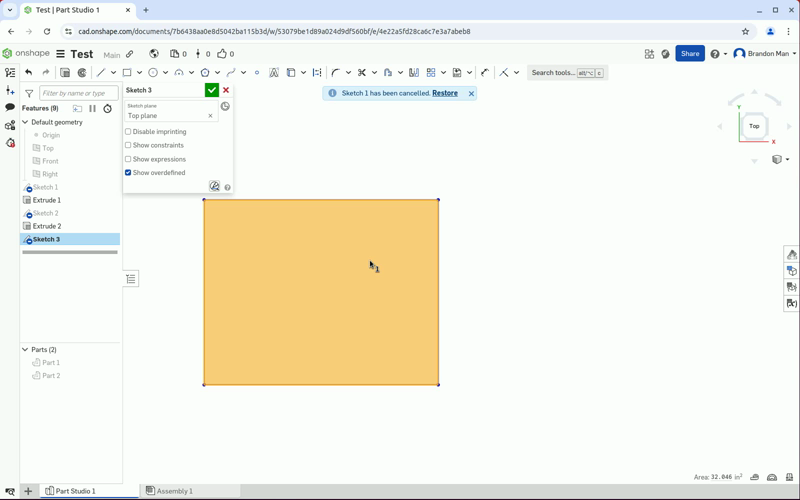
scroll(-6)
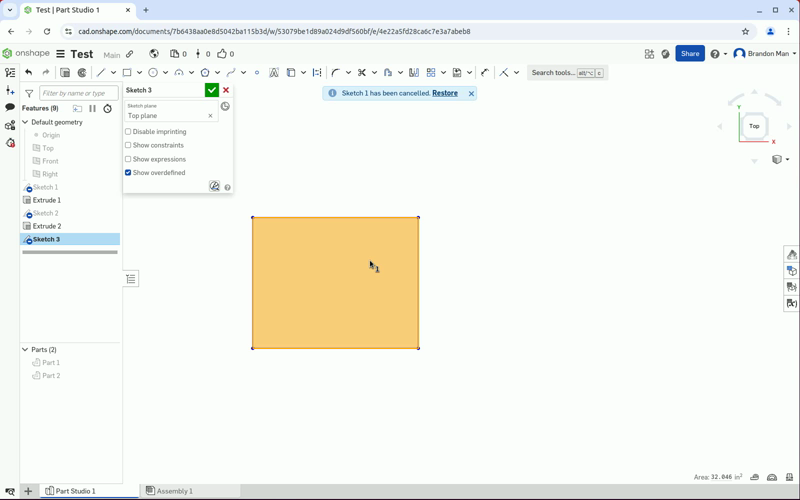
scroll(-6)
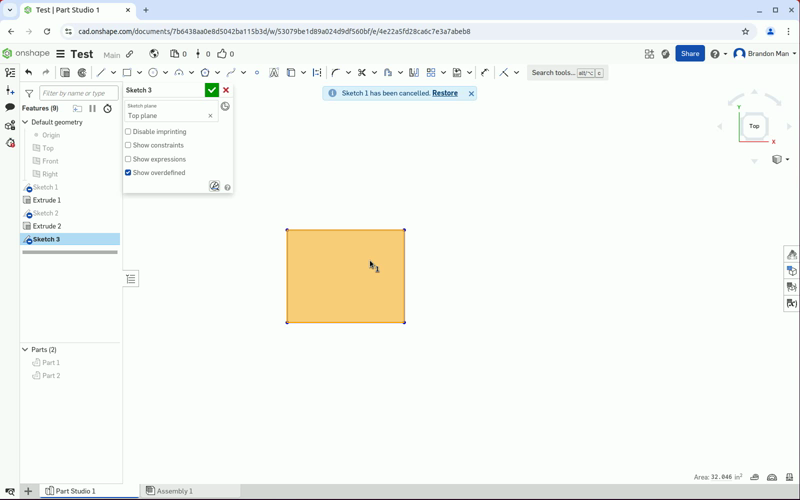
scroll(-6)
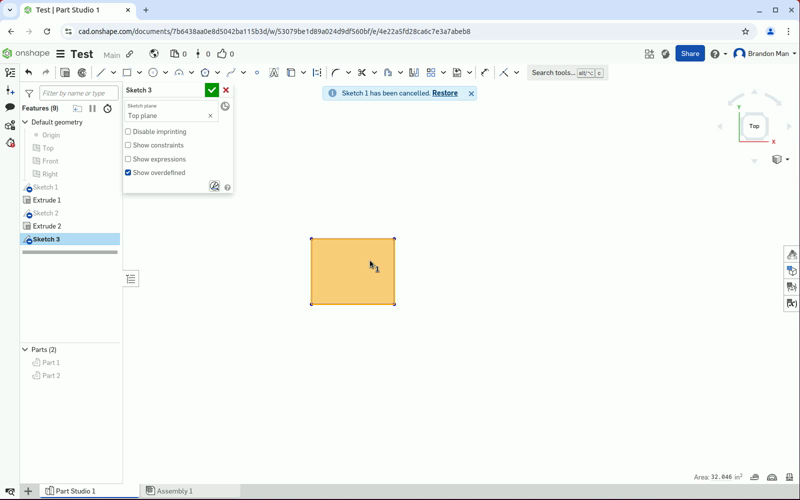
scroll(-6)
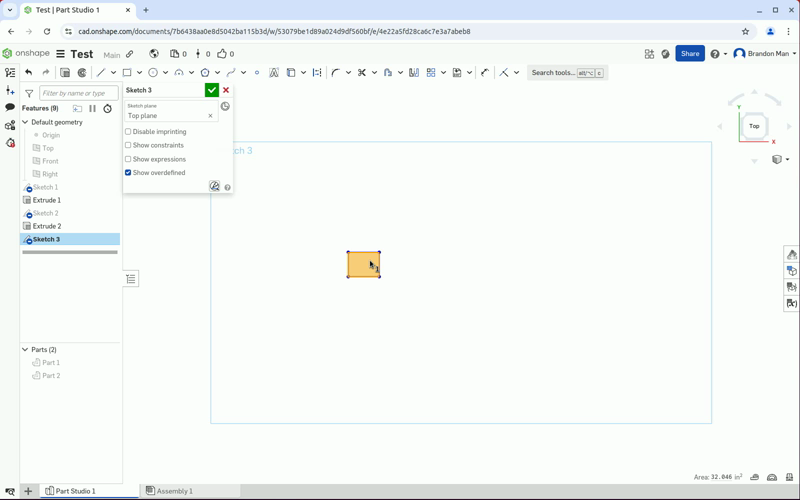
mouse_move(73, 352)
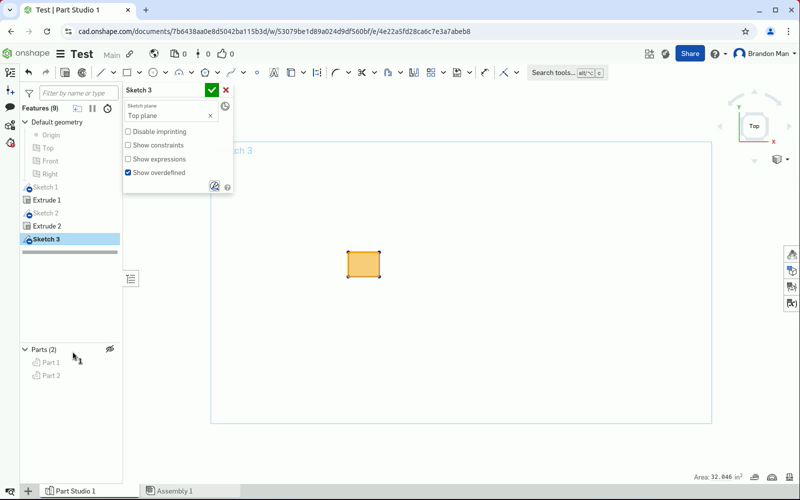
key(shift+y)
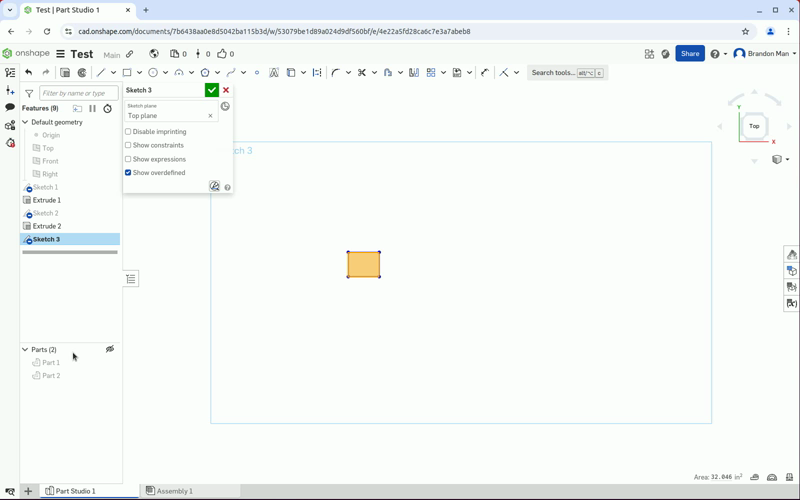
key(shift+e)
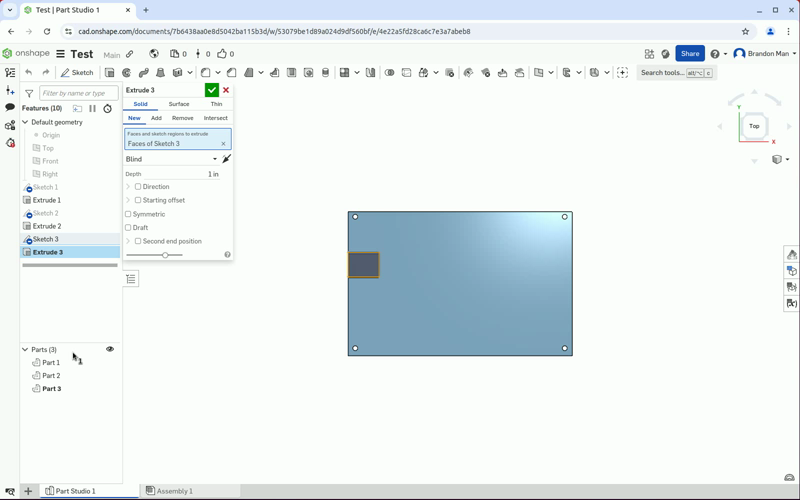
mouse_move(143, 106)
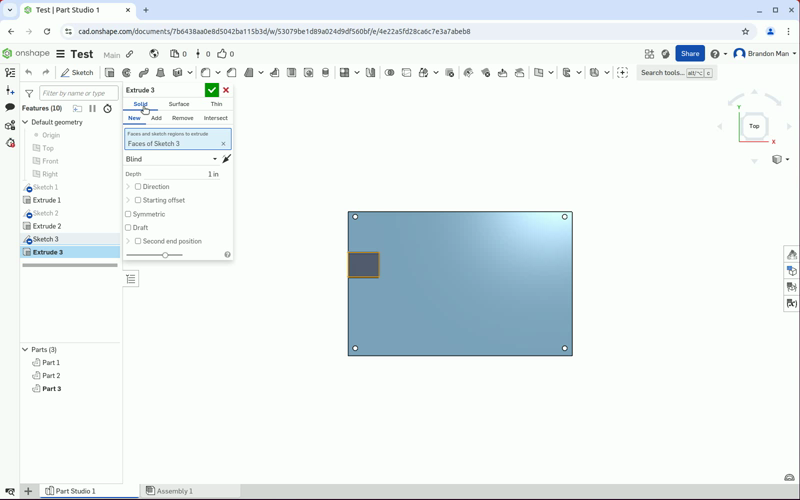
click(143, 106)
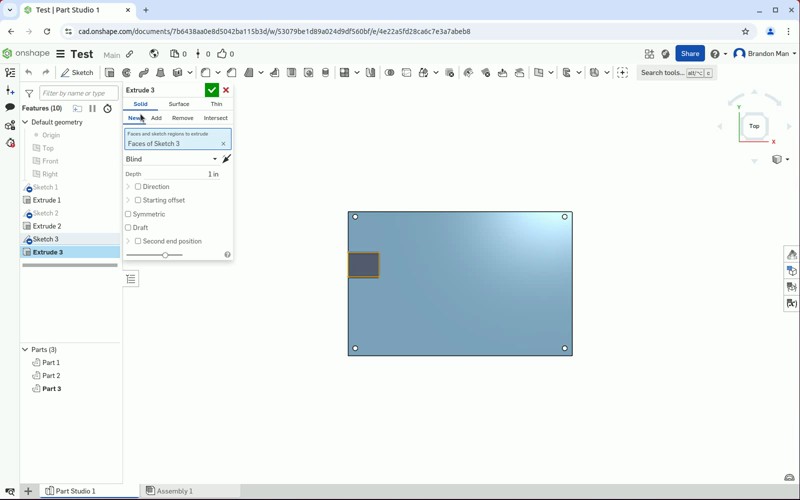
mouse_move(137, 120)
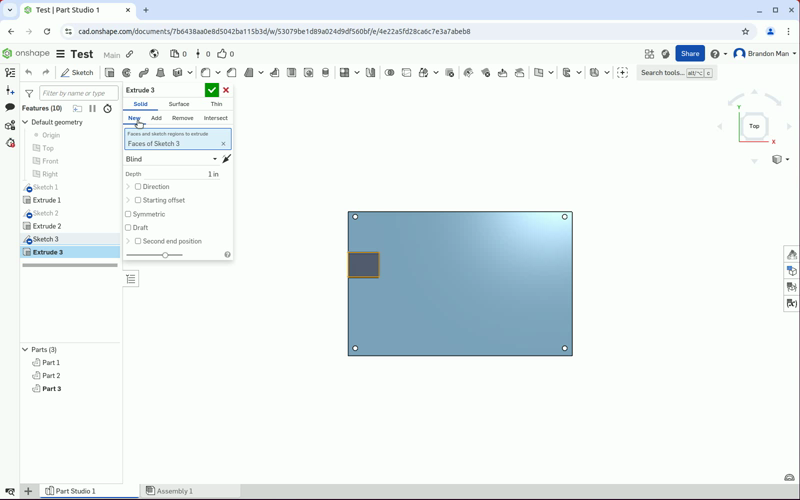
click(137, 120)
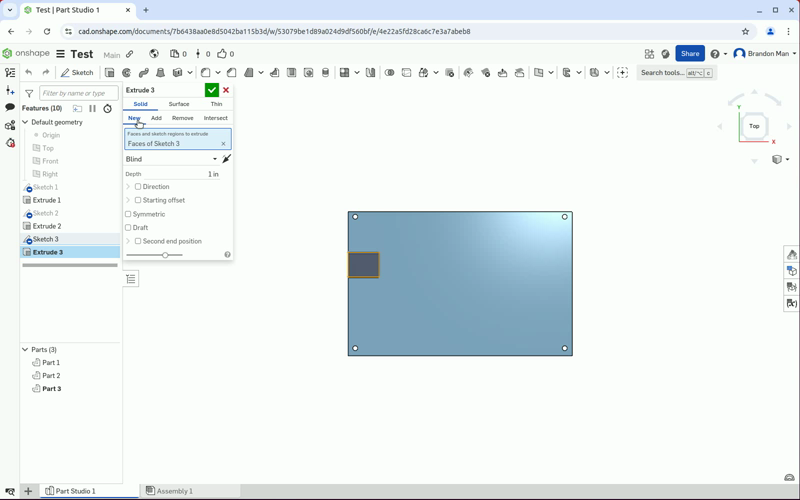
key(tab, 4)
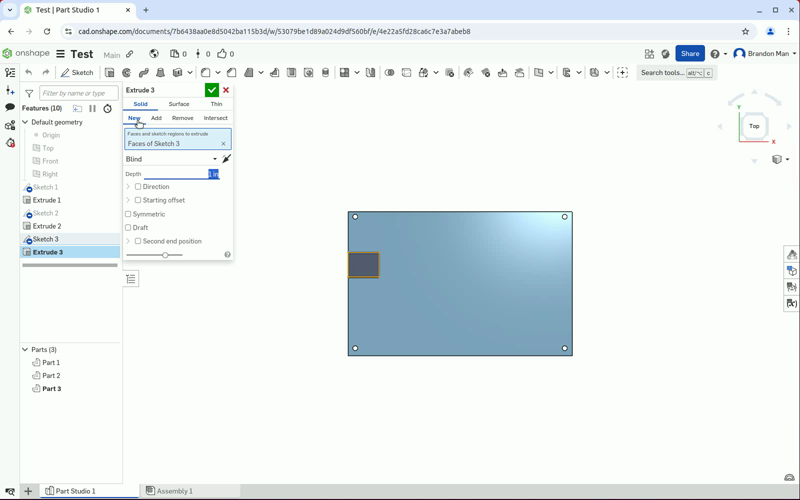
text(4.333)
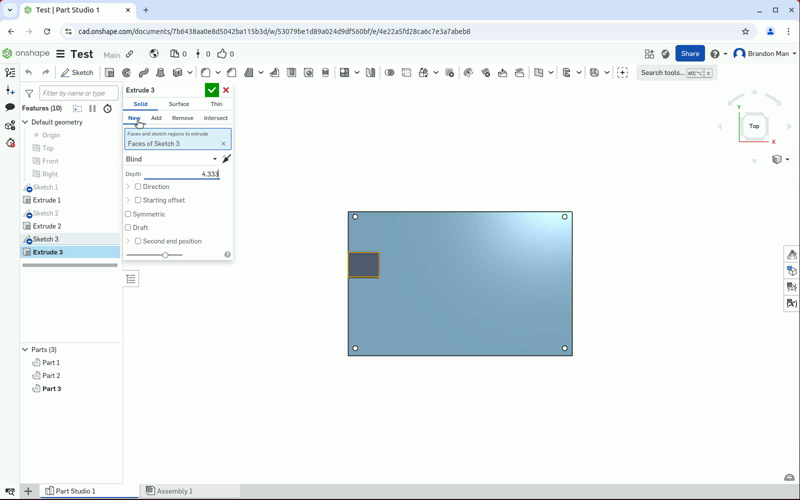
key(enter)
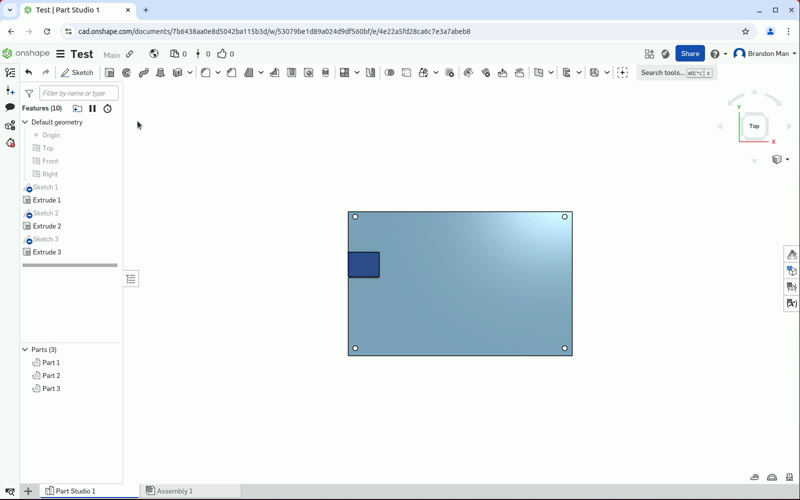
key(shift+h)
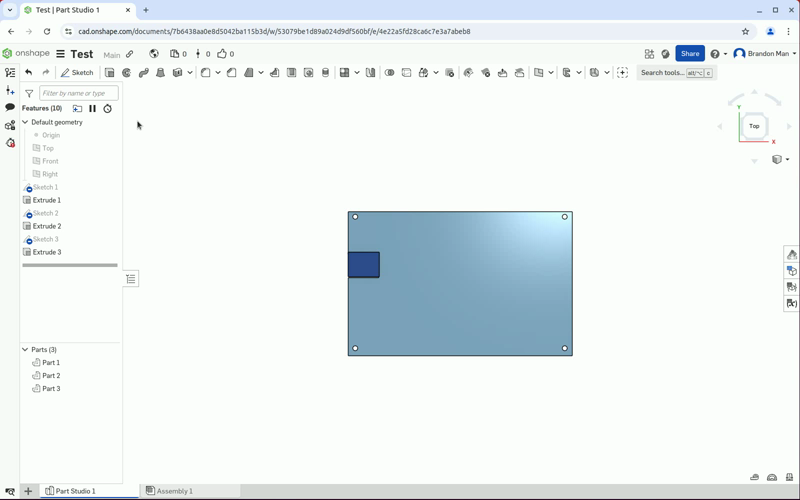
key(shift+h)
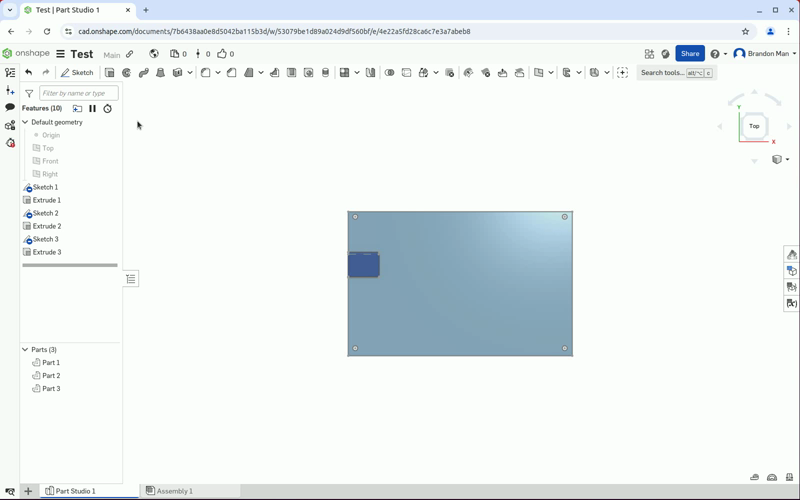
key(shift+7)
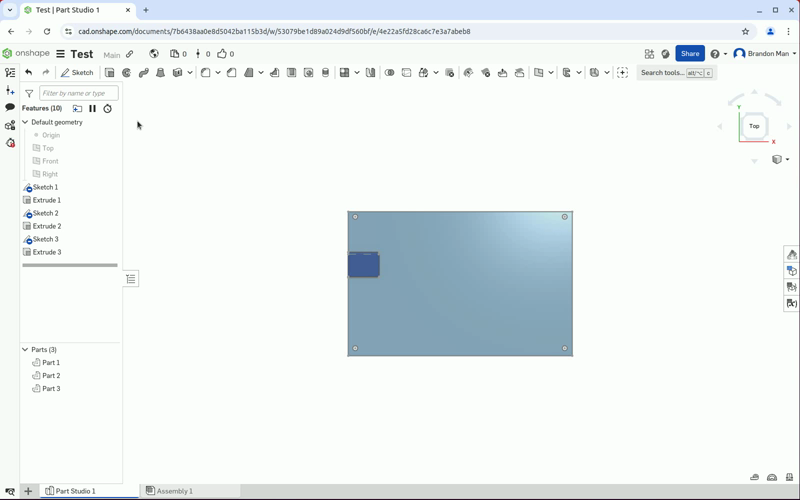
key(up, 3)
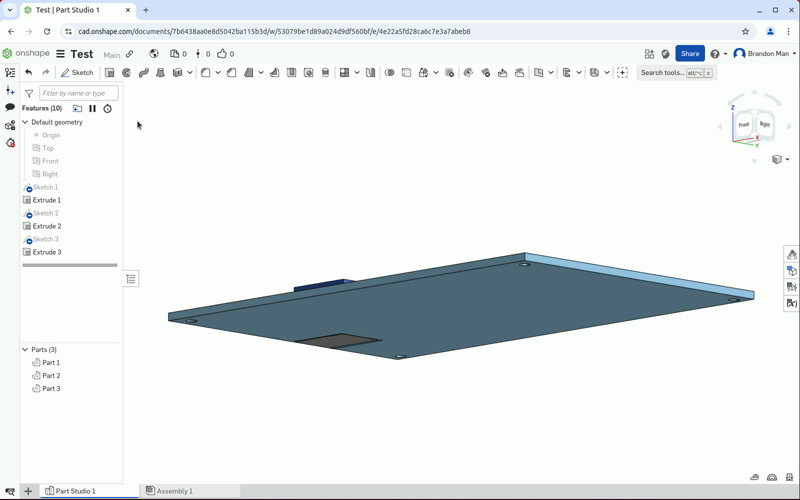
key(left, 3)
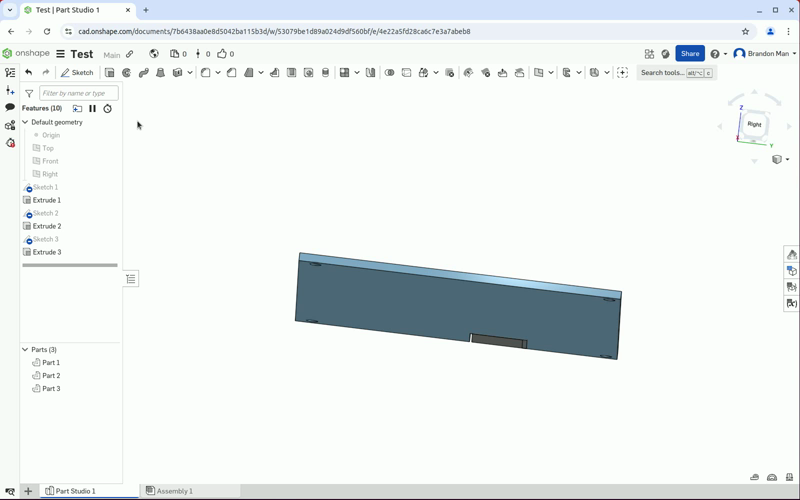
key(right, 3)
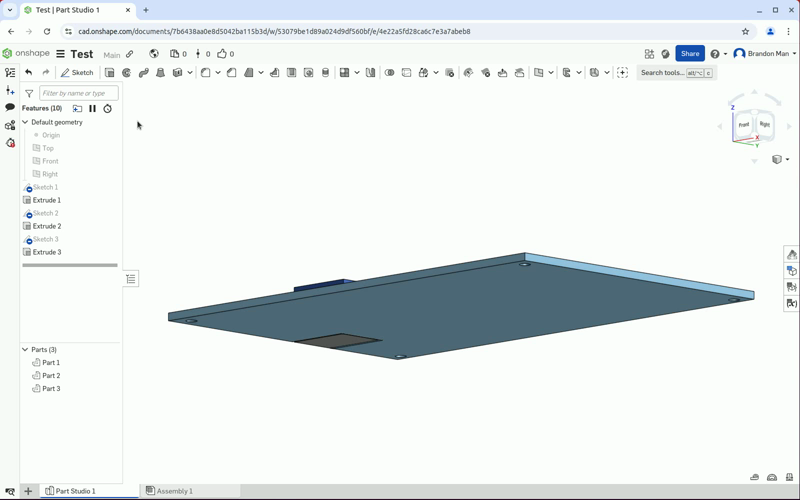
key(down, 3)
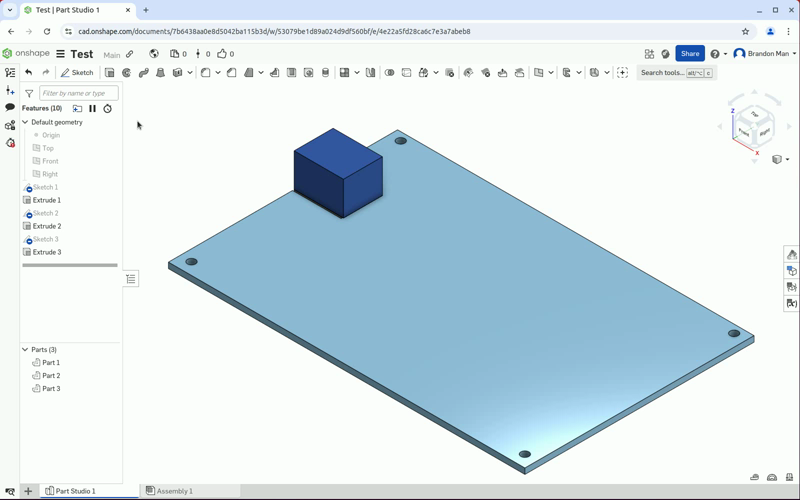
mouse_move(73, 189)
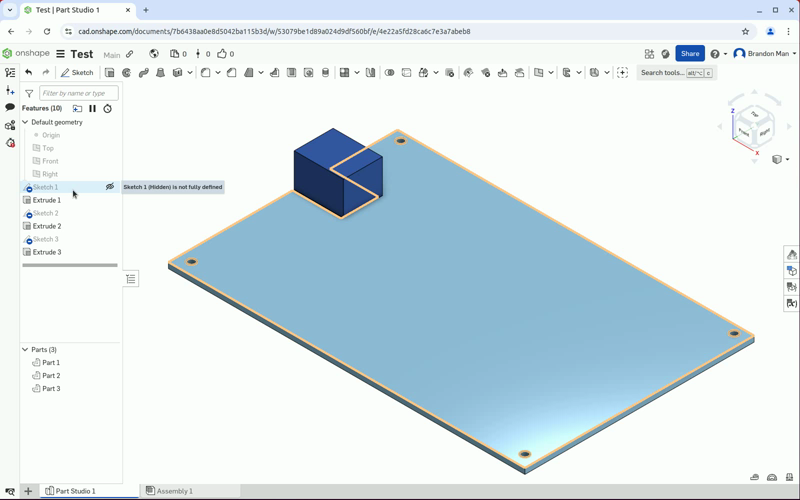
click(73, 189)